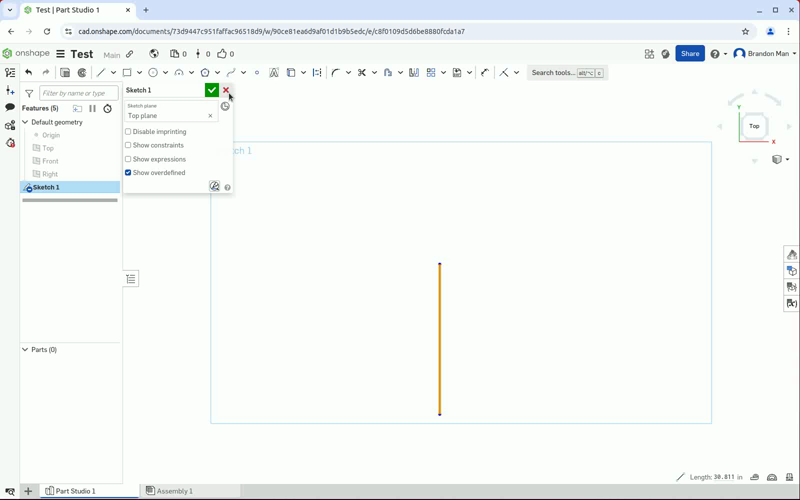
key(shift+h)
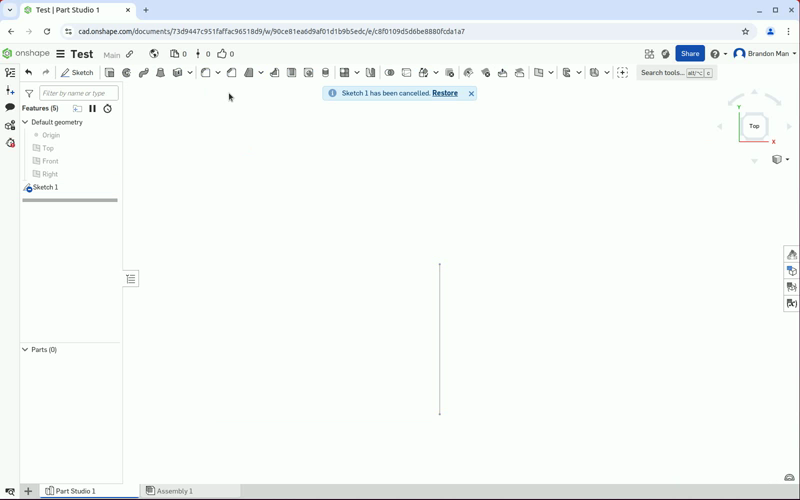
key(shift+s)
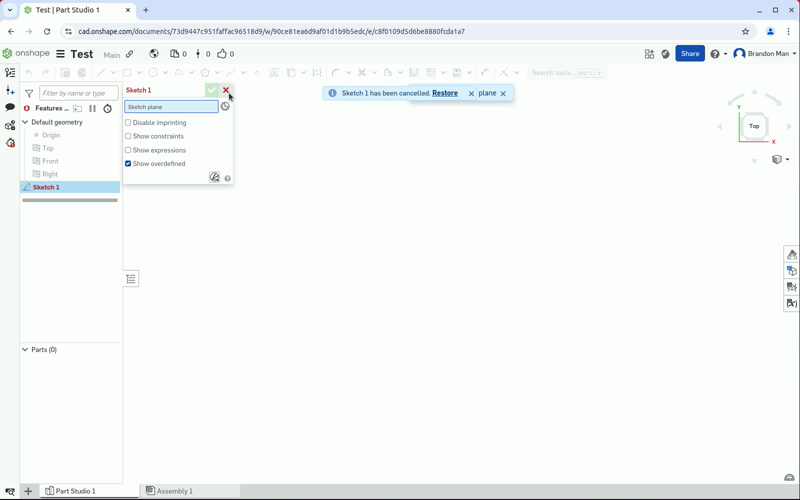
mouse_move(73, 150)
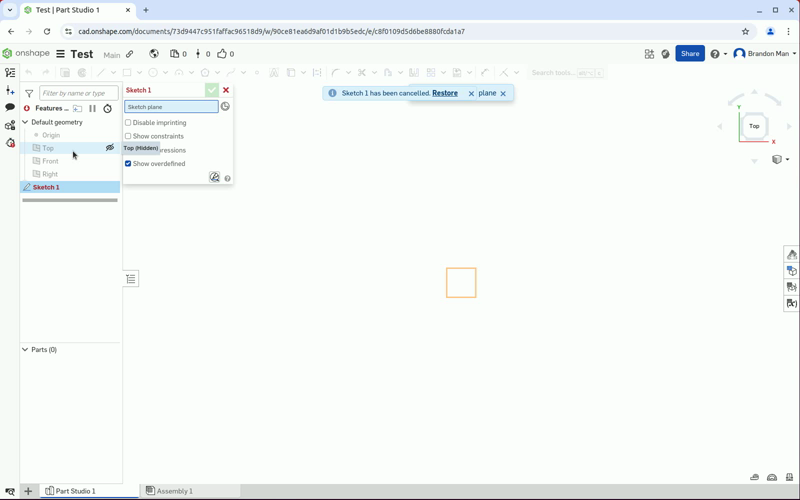
click(73, 150)
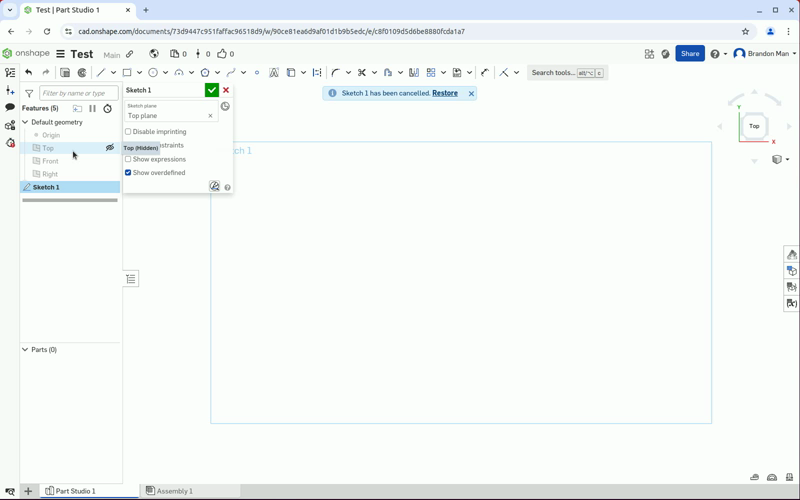
mouse_move(73, 352)
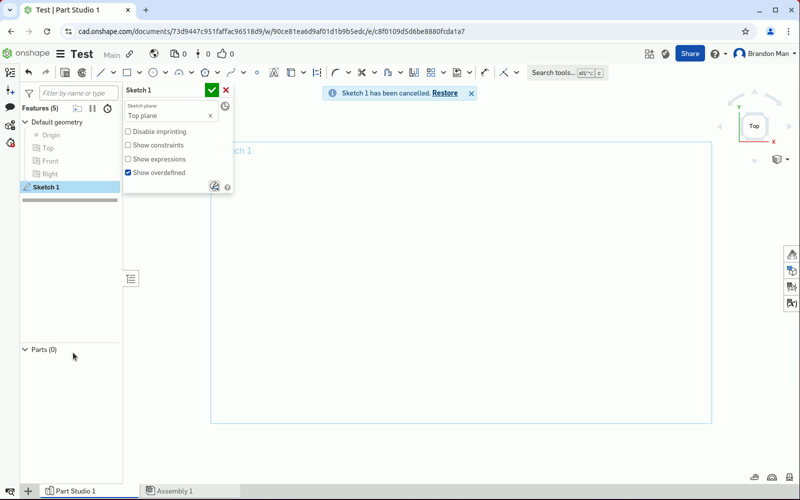
key(y)
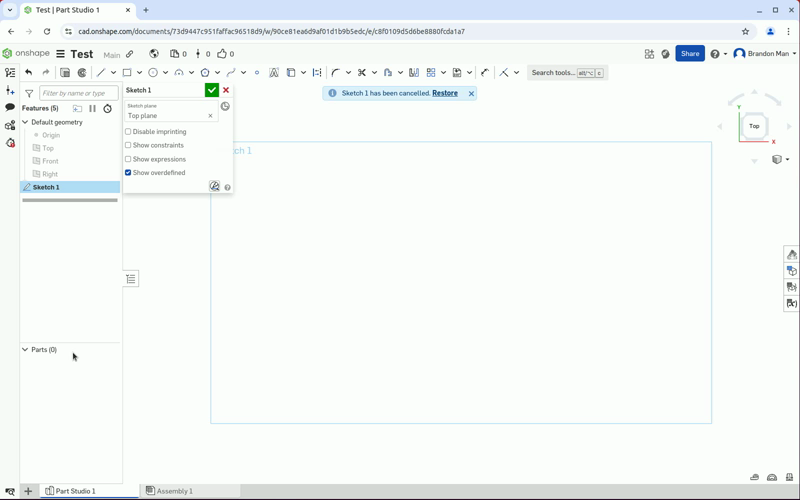
key(l)
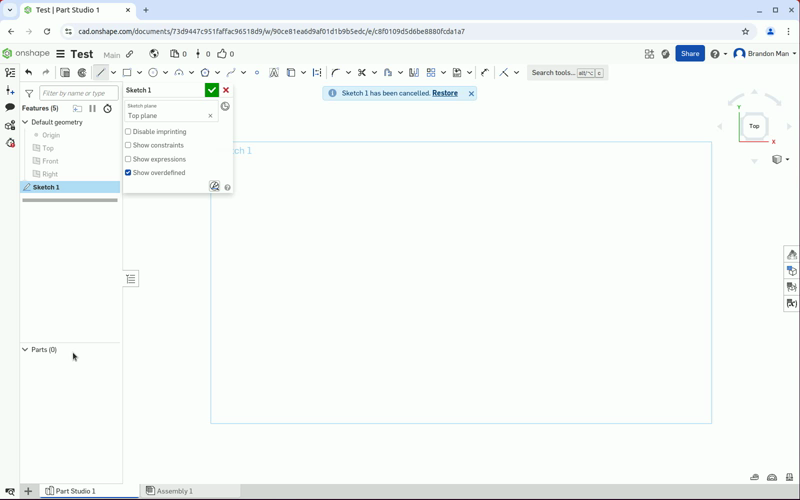
key_down(shift)
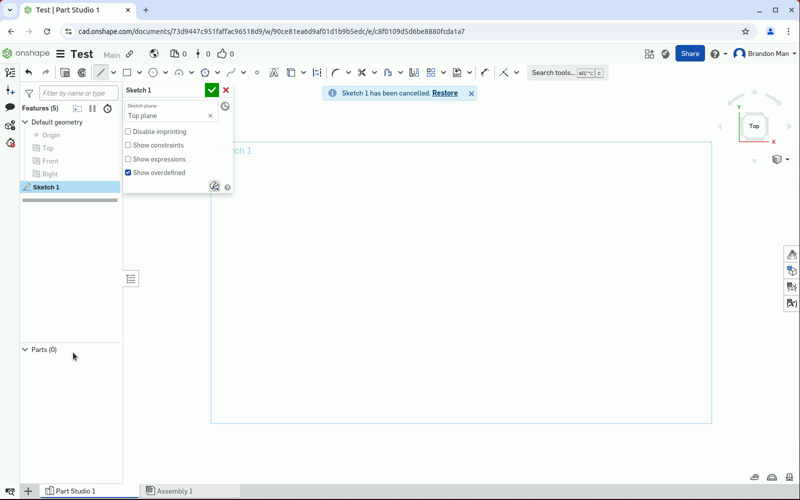
mouse_move(516, 282)
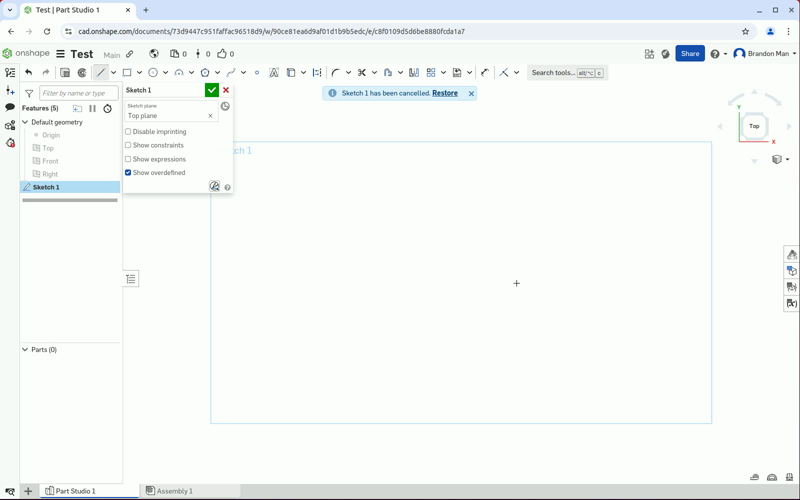
click(516, 282)
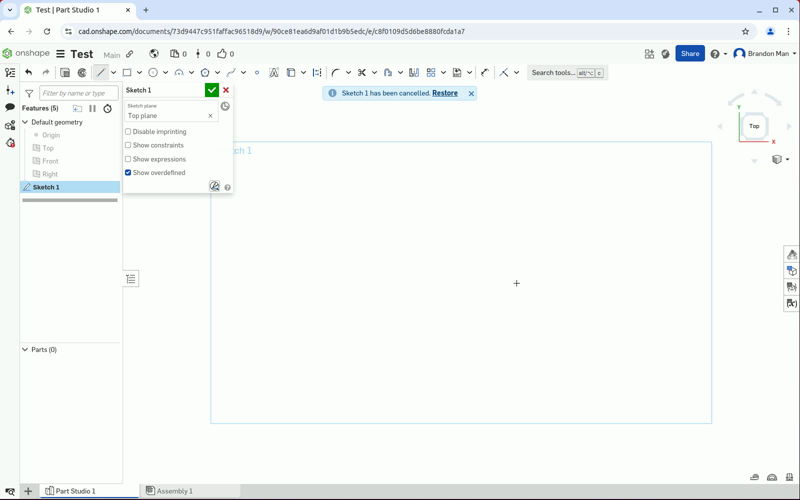
key_up(shift)
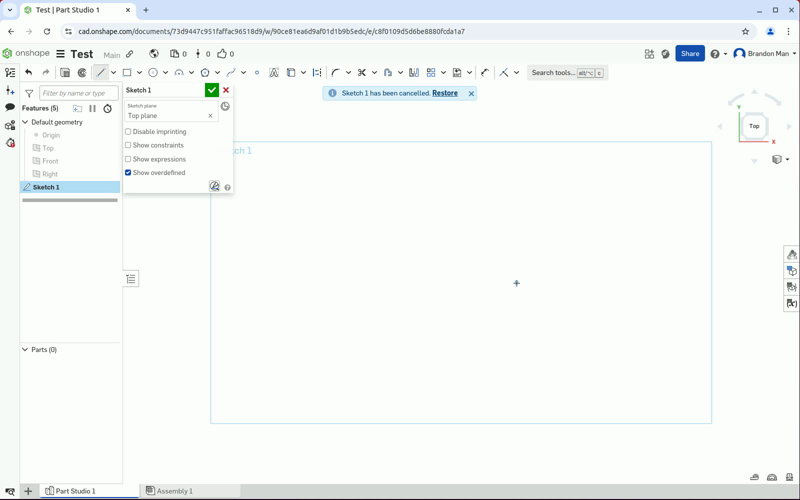
key_down(shift)
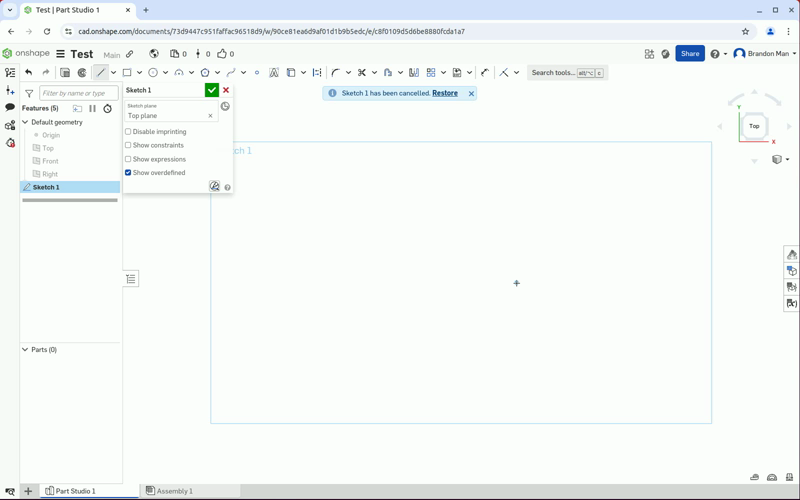
mouse_move(546, 282)
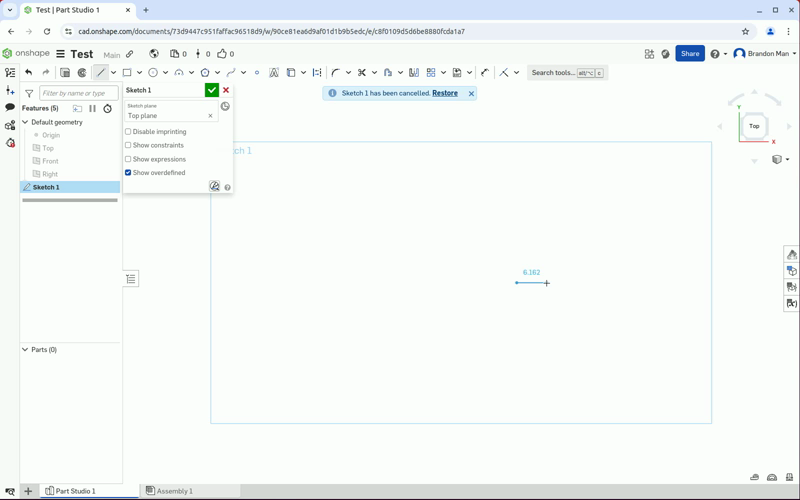
mouse_move(573, 282)
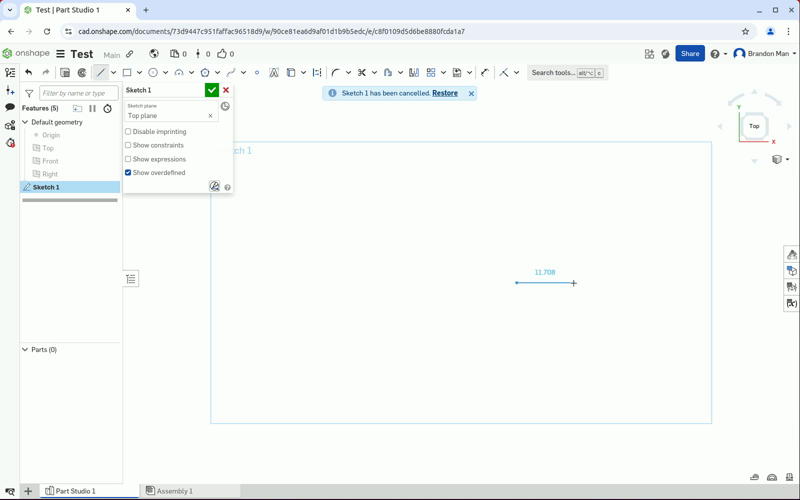
click(573, 282)
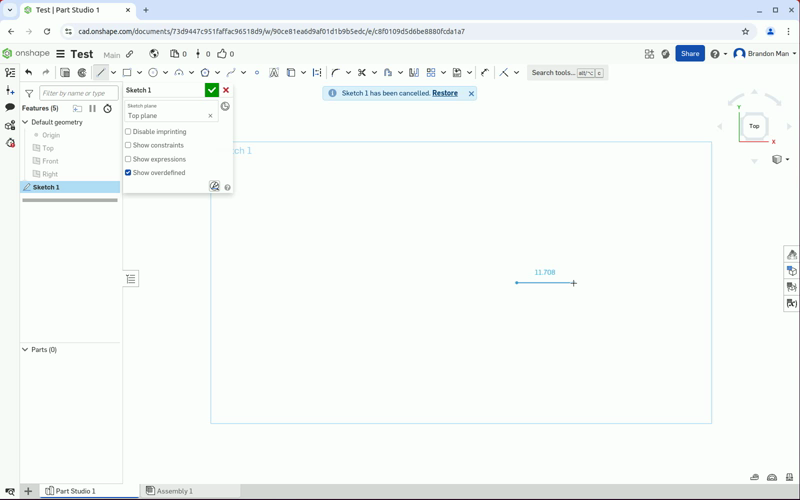
key_up(shift)
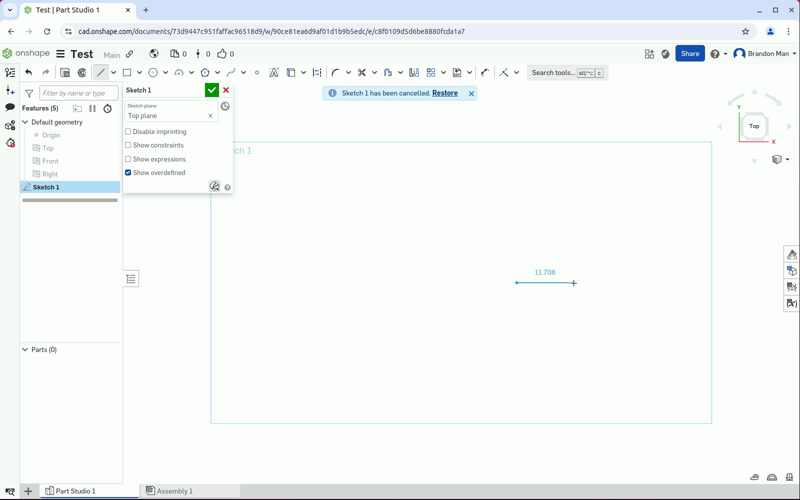
key_down(shift)
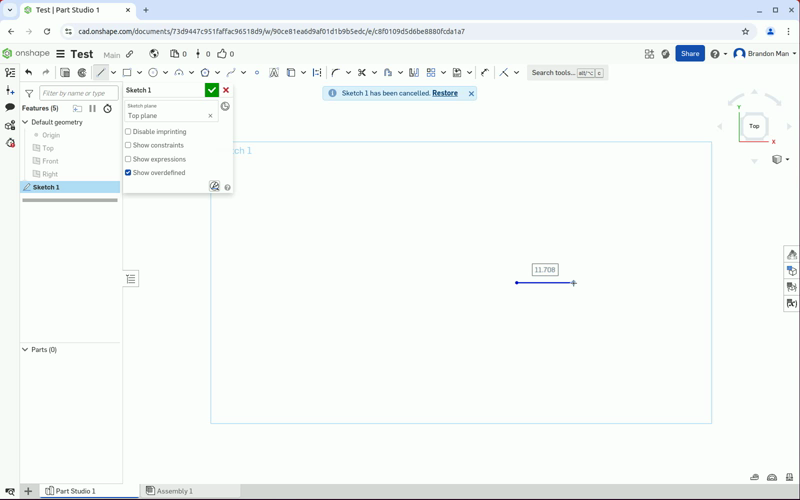
mouse_move(589, 282)
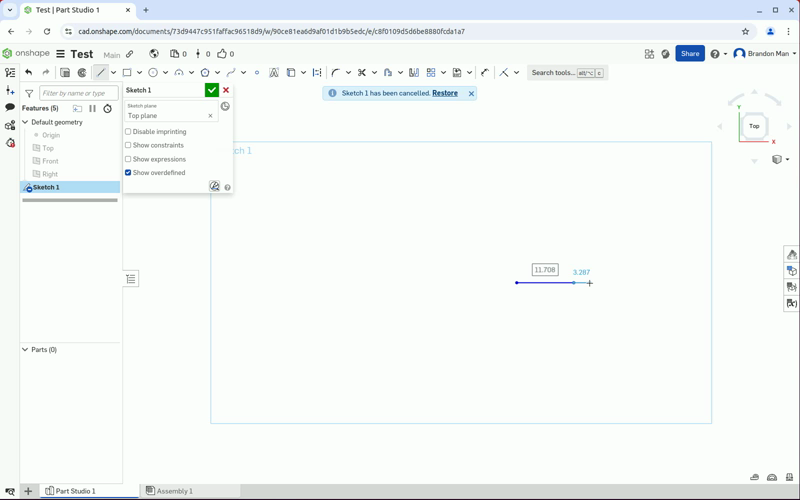
mouse_move(573, 254)
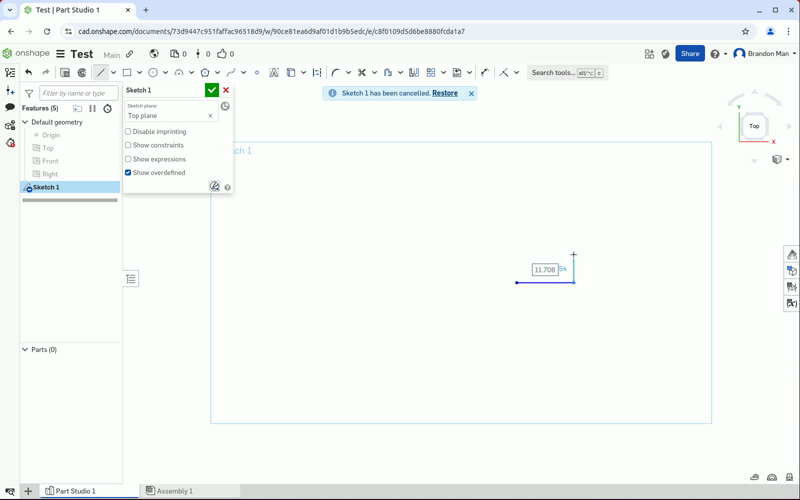
click(573, 254)
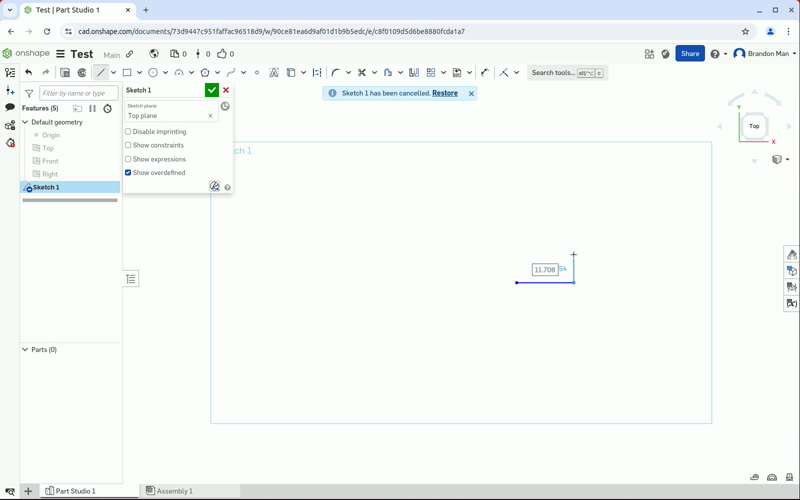
key_up(shift)
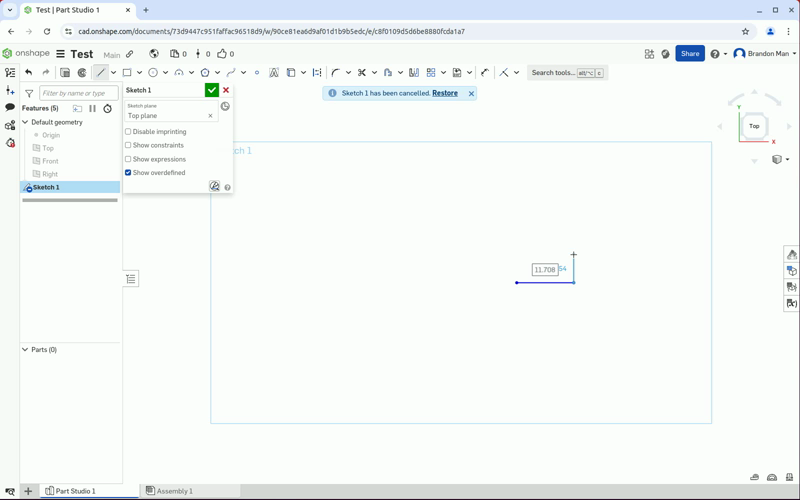
key_down(shift)
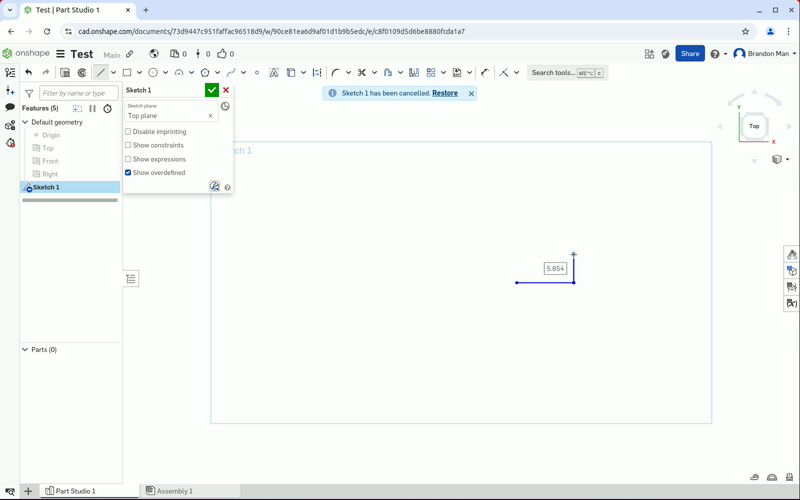
mouse_move(589, 254)
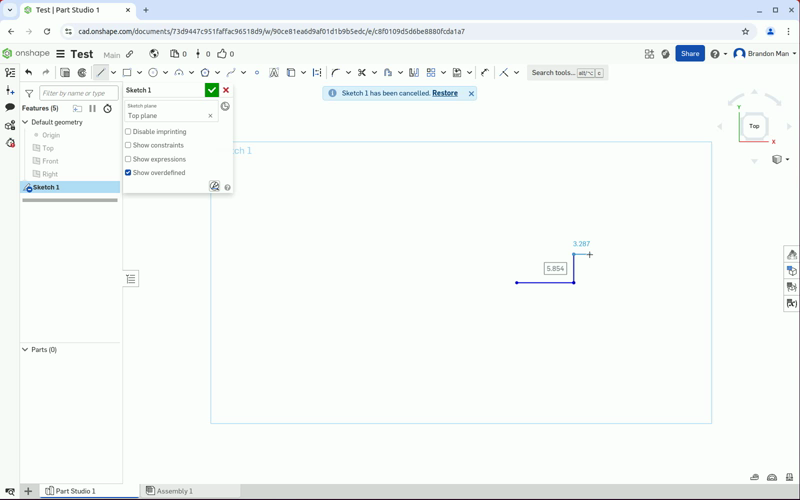
mouse_move(531, 254)
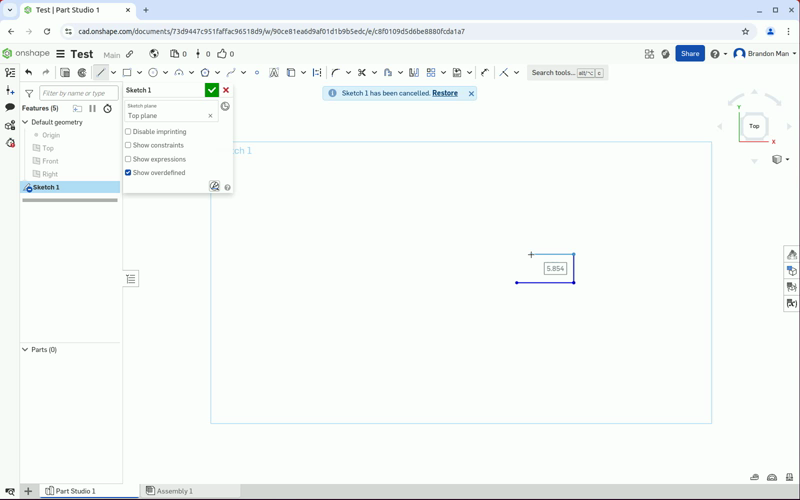
click(531, 254)
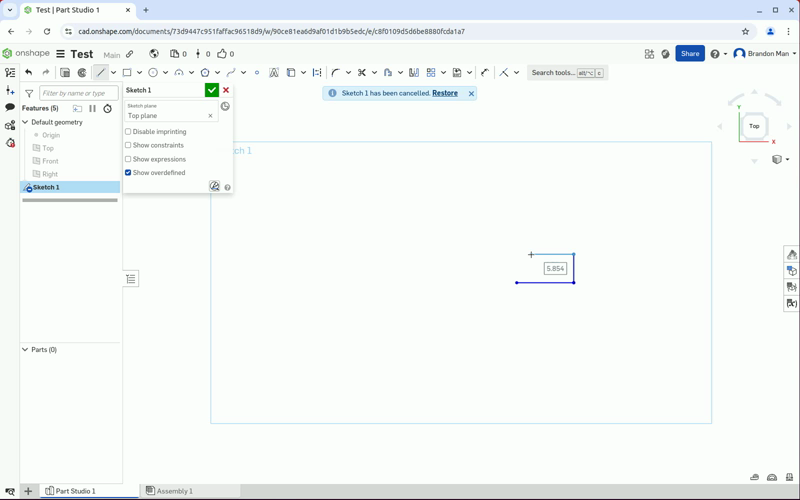
key_up(shift)
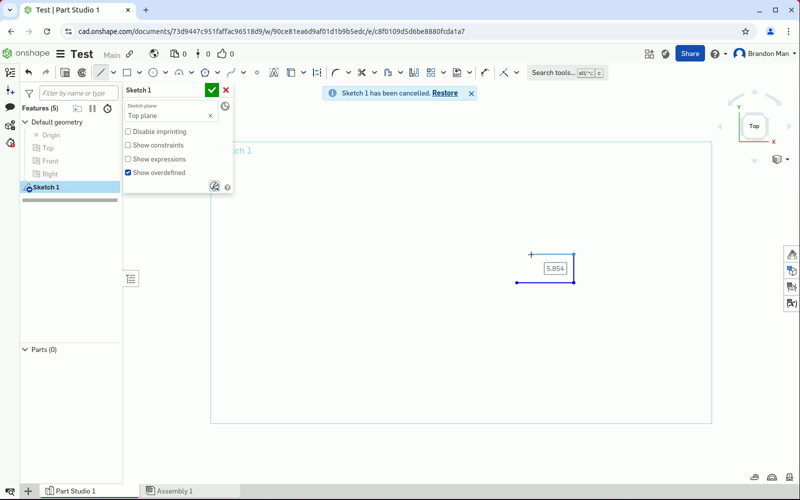
key_down(shift)
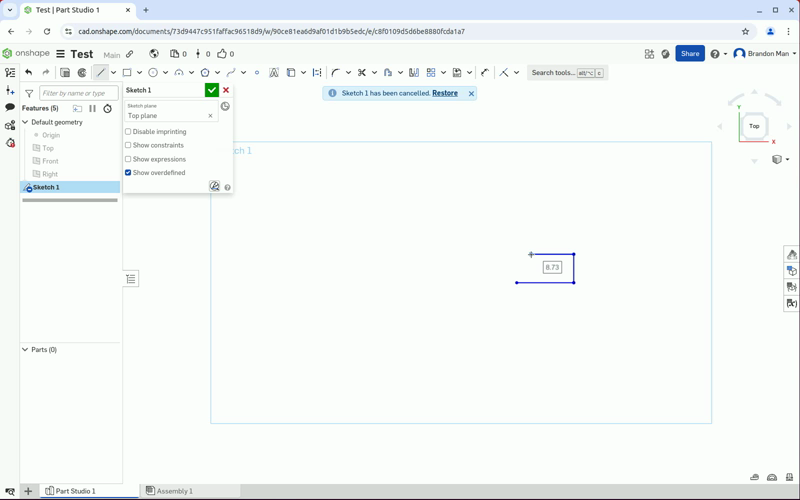
mouse_move(561, 254)
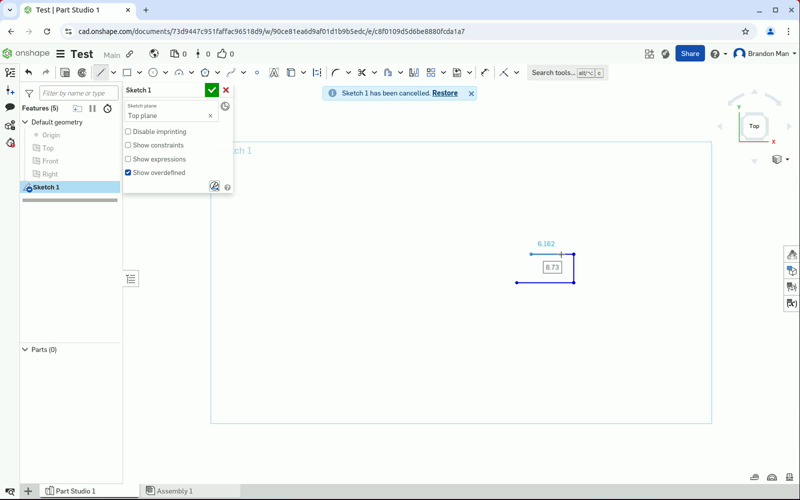
mouse_move(531, 198)
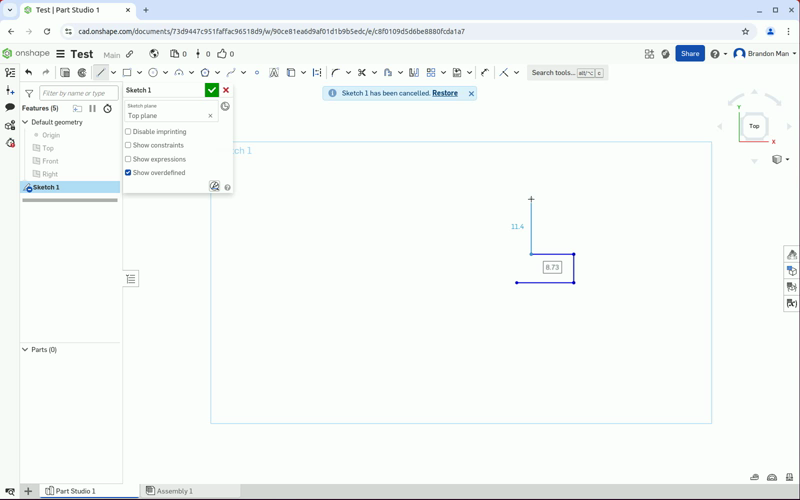
click(531, 198)
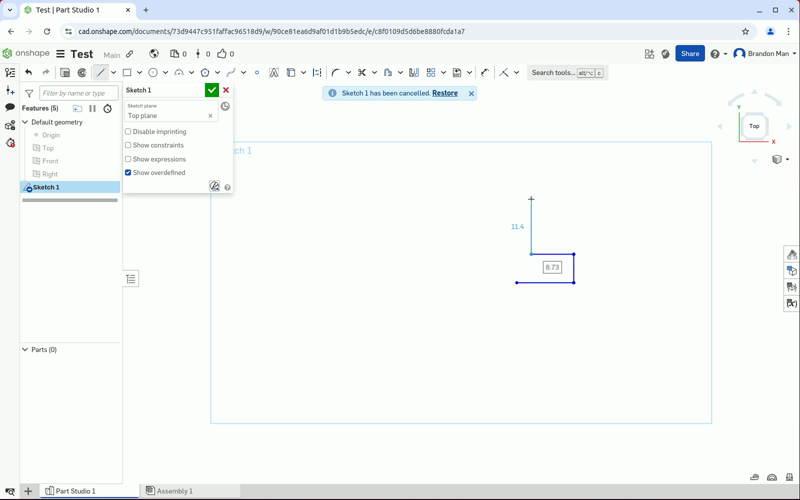
key_up(shift)
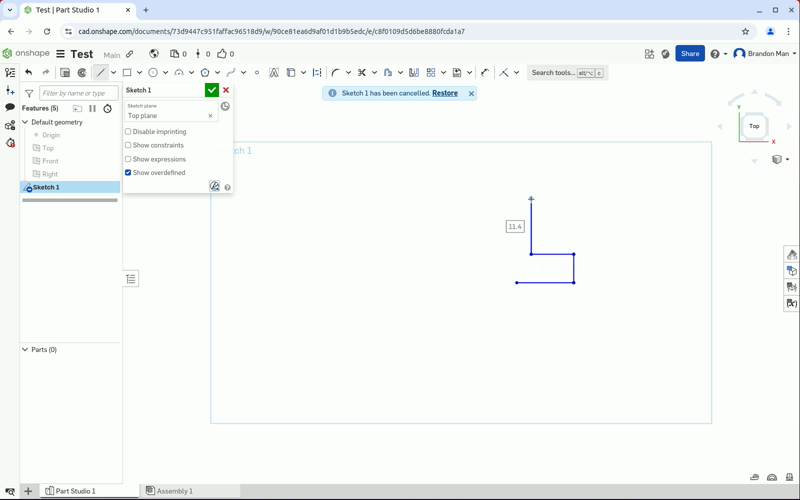
key_down(shift)
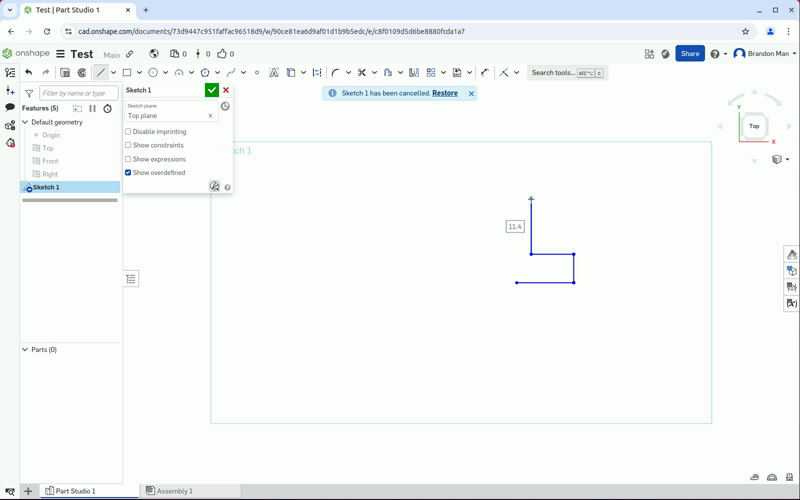
mouse_move(561, 198)
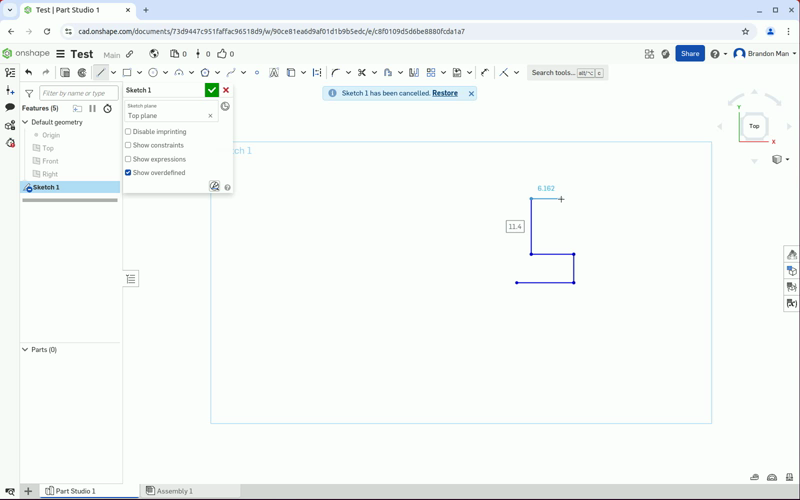
mouse_move(573, 198)
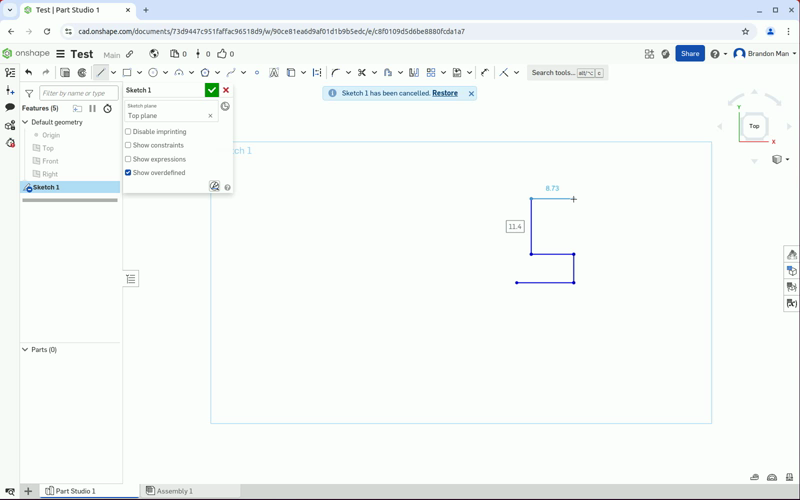
click(573, 198)
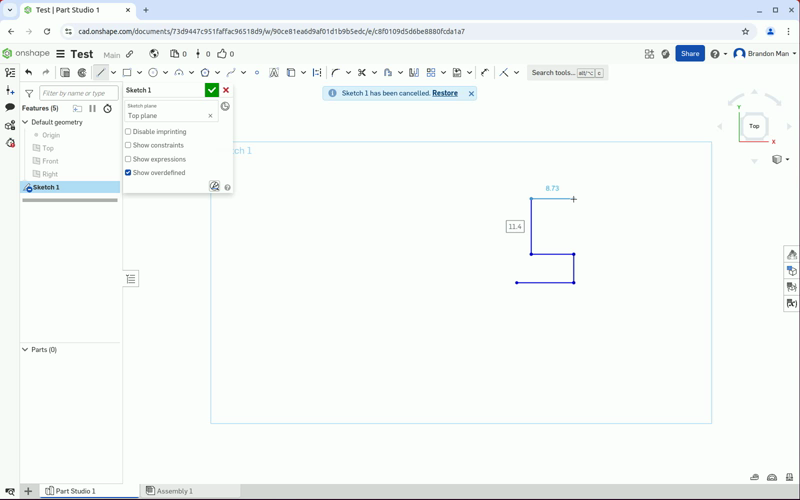
key_up(shift)
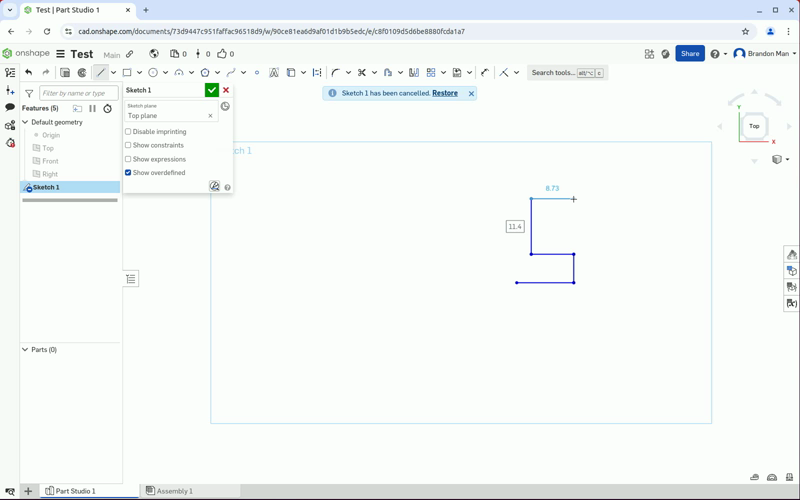
key_down(shift)
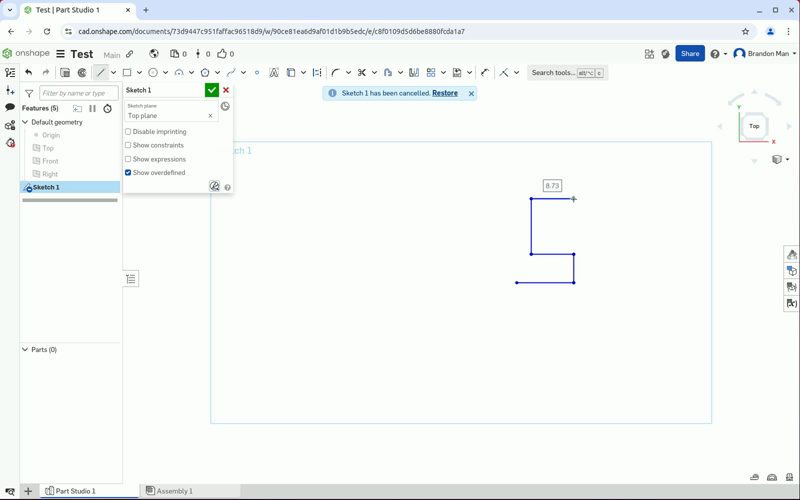
mouse_move(589, 198)
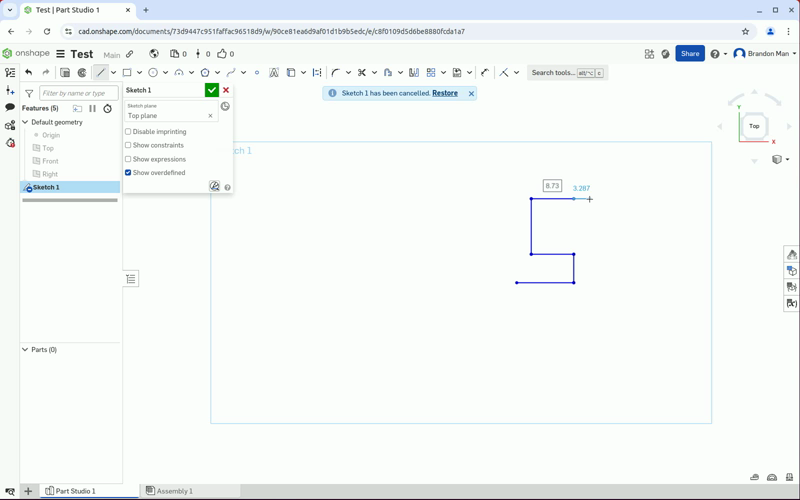
mouse_move(573, 170)
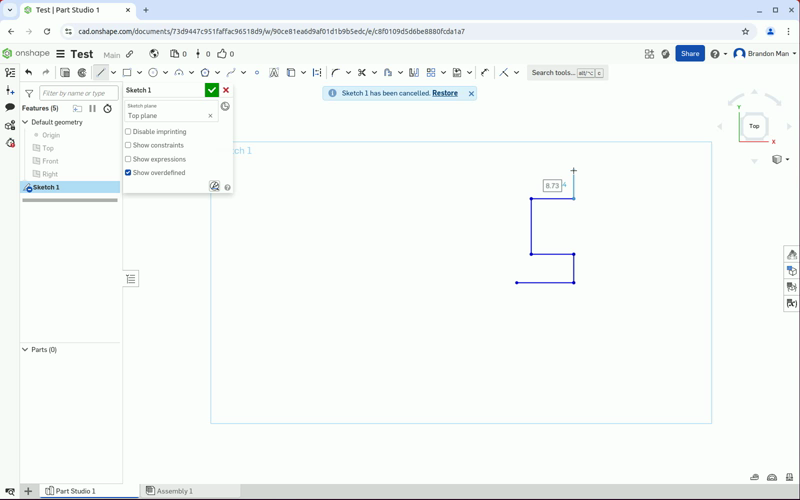
click(573, 170)
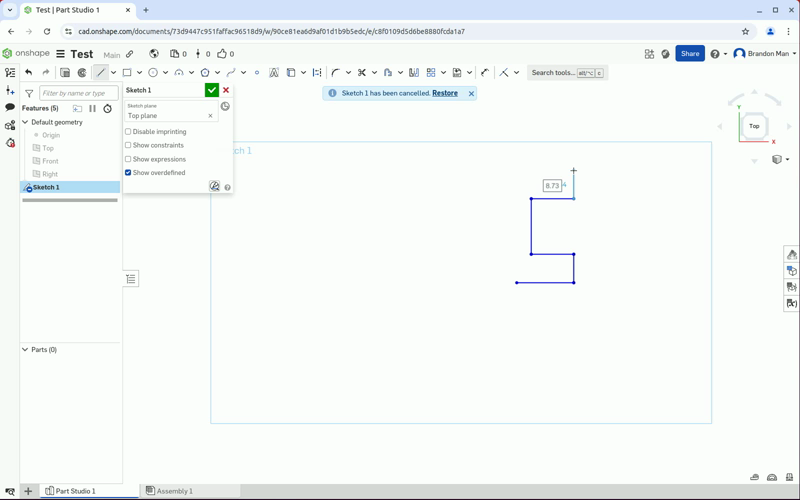
key_up(shift)
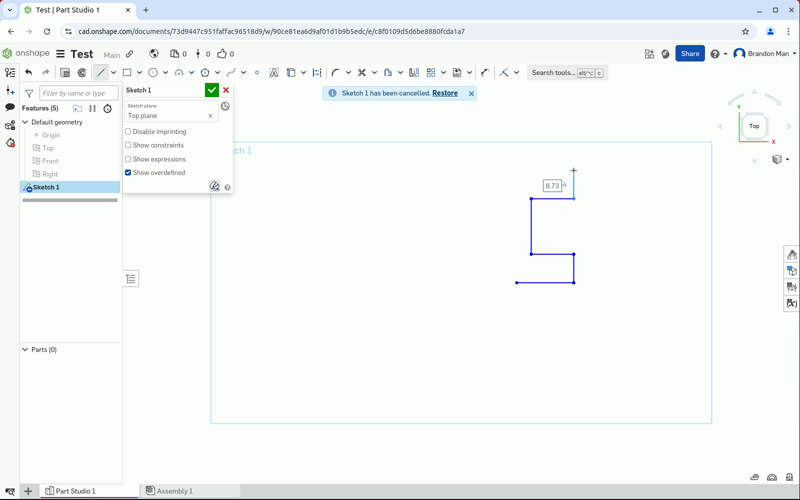
key_down(shift)
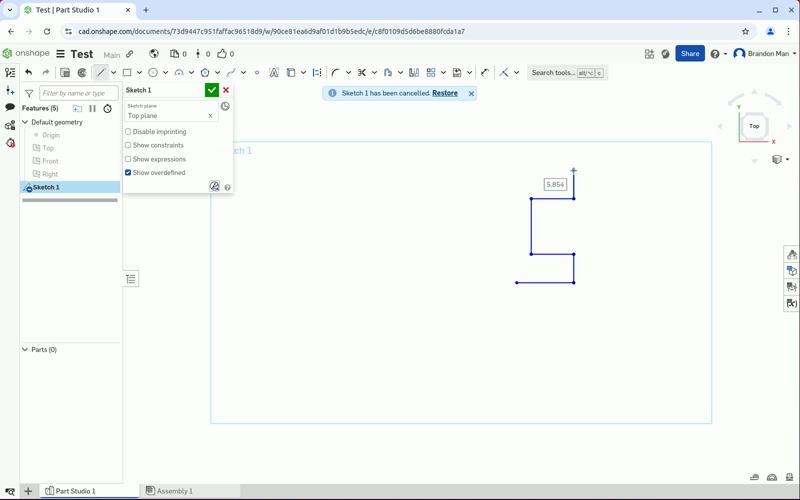
mouse_move(589, 170)
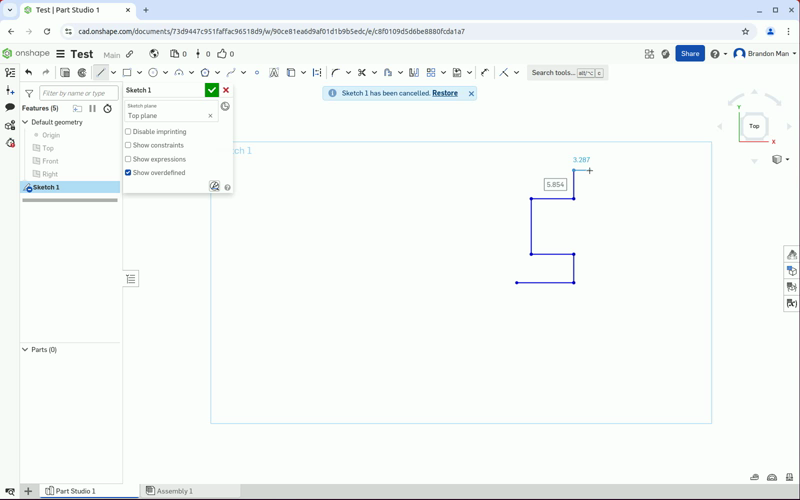
mouse_move(516, 170)
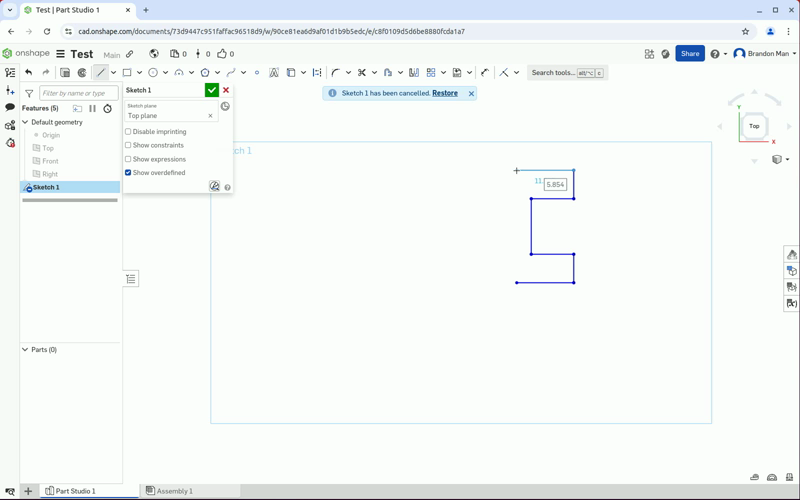
click(516, 170)
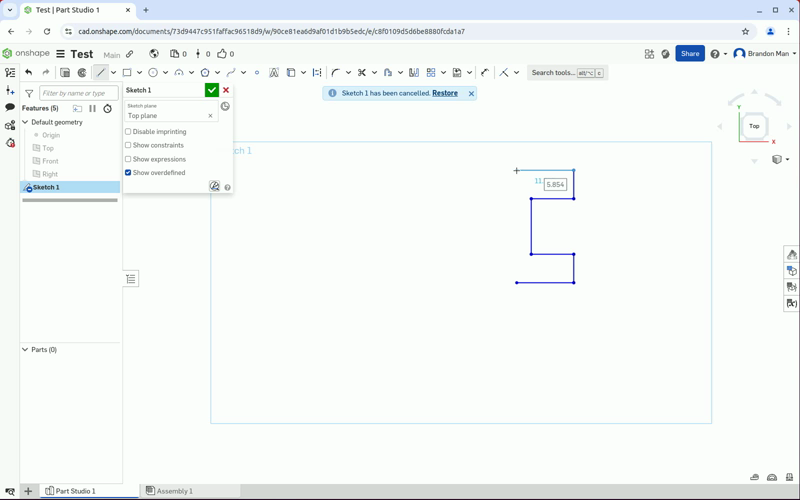
key_up(shift)
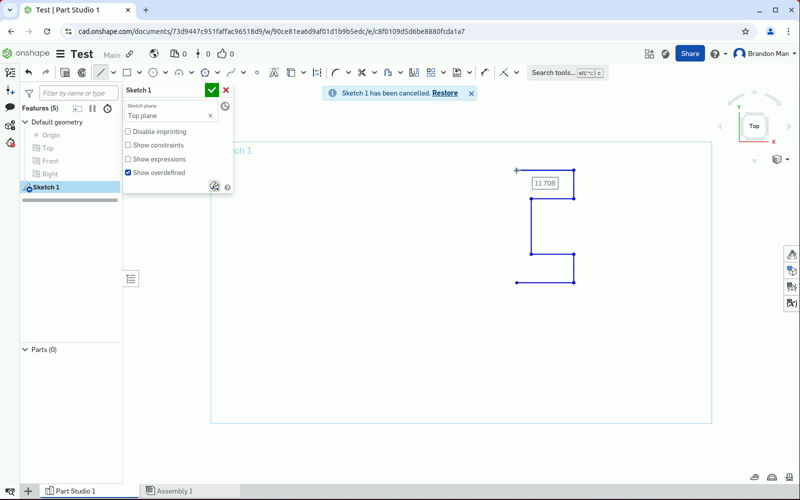
key_down(shift)
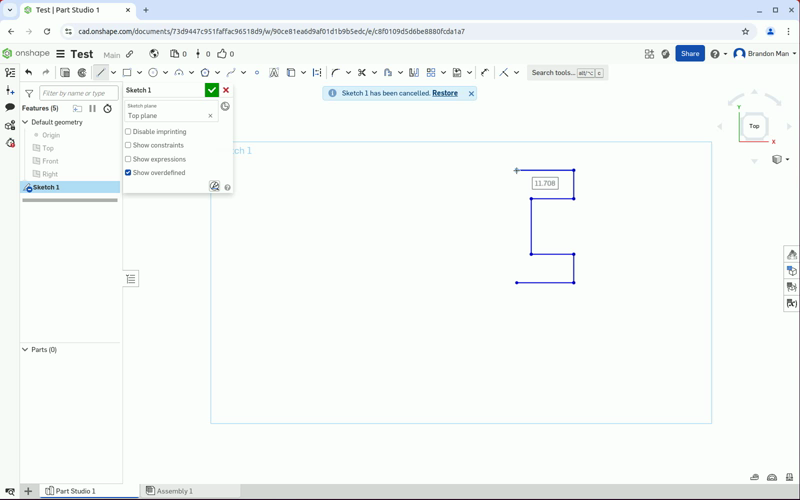
mouse_move(516, 282)
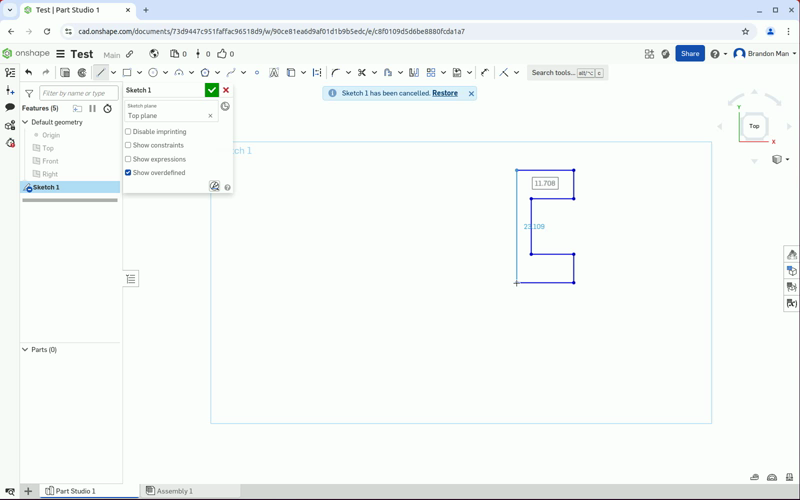
key_up(shift)
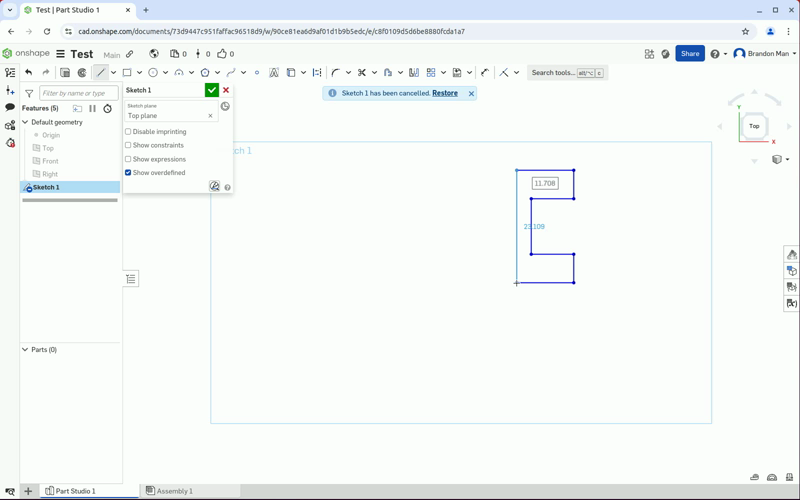
click(516, 282)
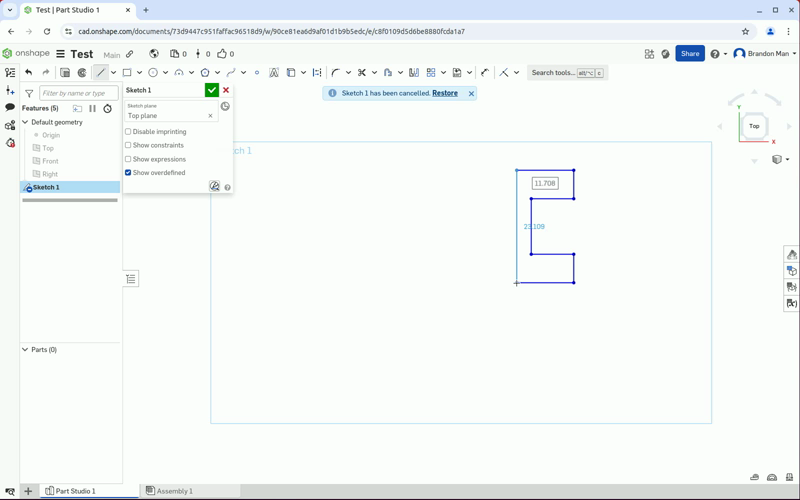
key(esc)
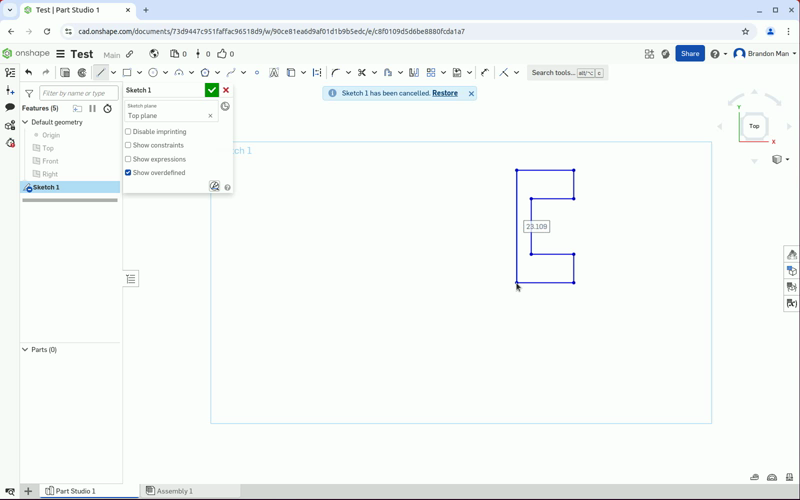
mouse_move(557, 267)
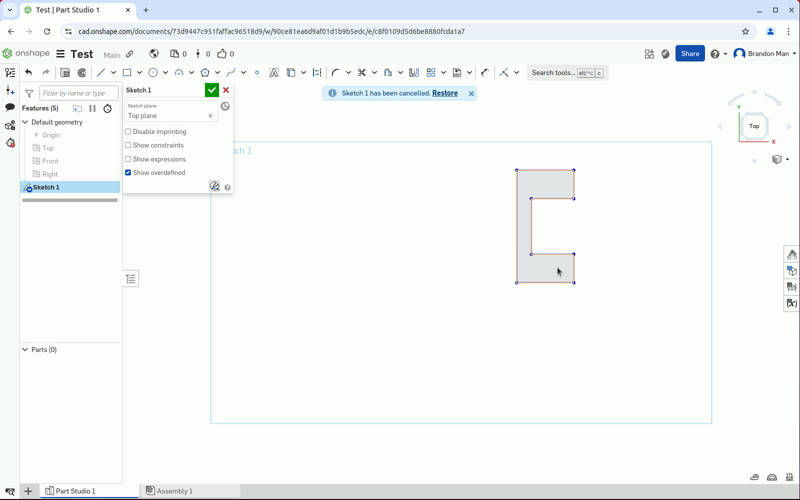
click(557, 267)
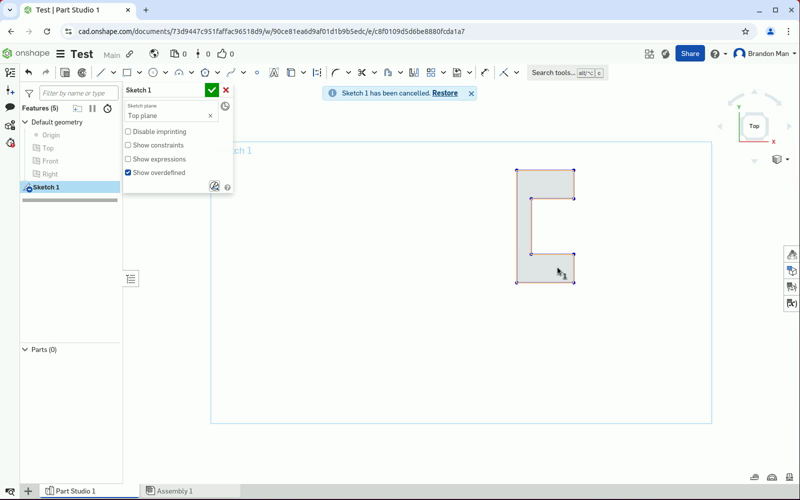
mouse_move(73, 352)
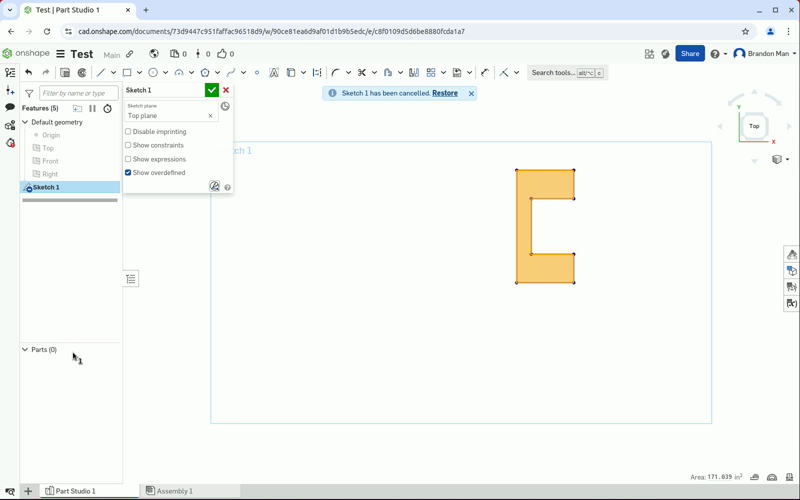
key(shift+y)
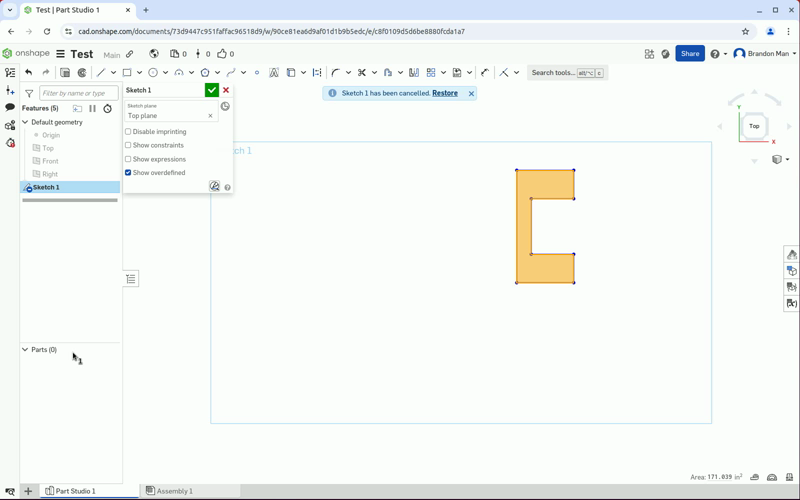
key(shift+e)
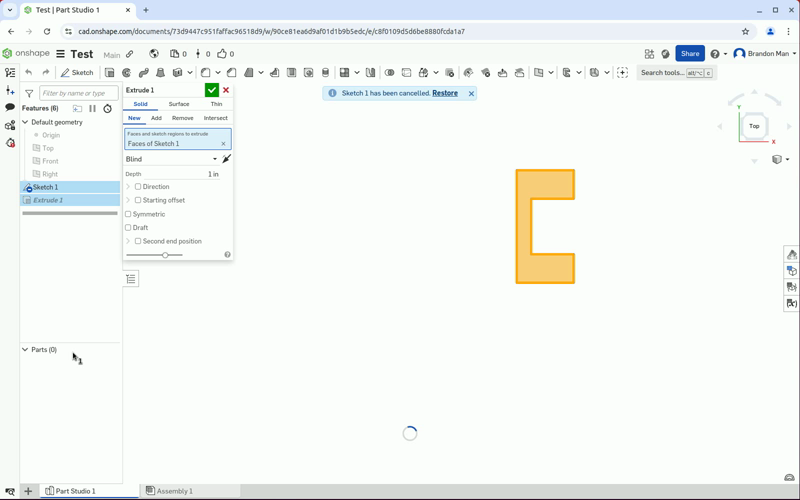
mouse_move(143, 106)
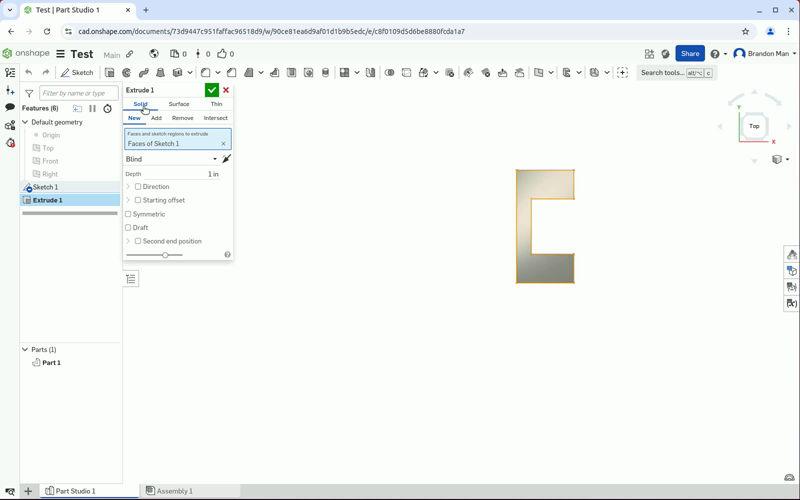
click(143, 106)
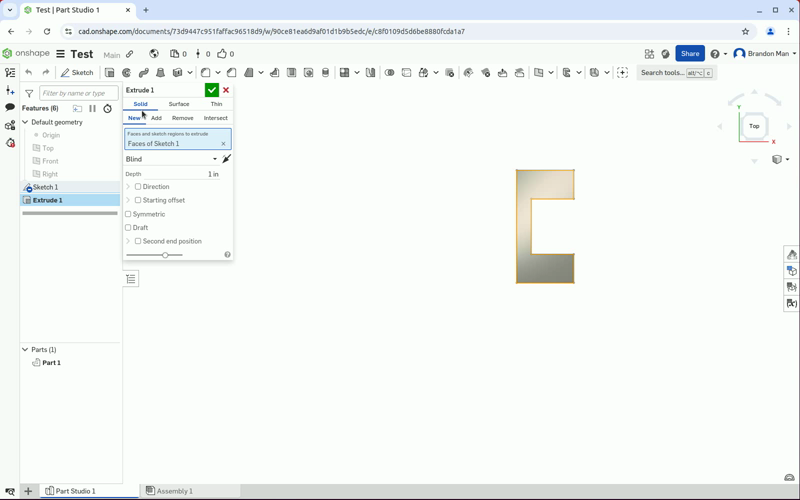
mouse_move(137, 120)
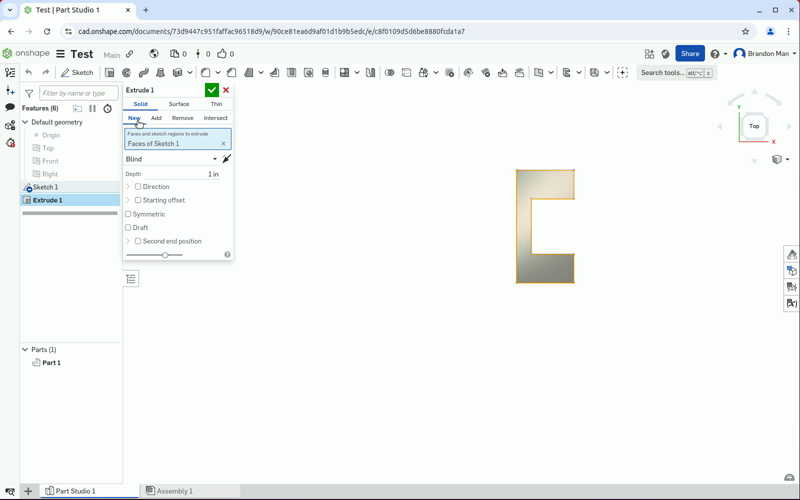
click(137, 120)
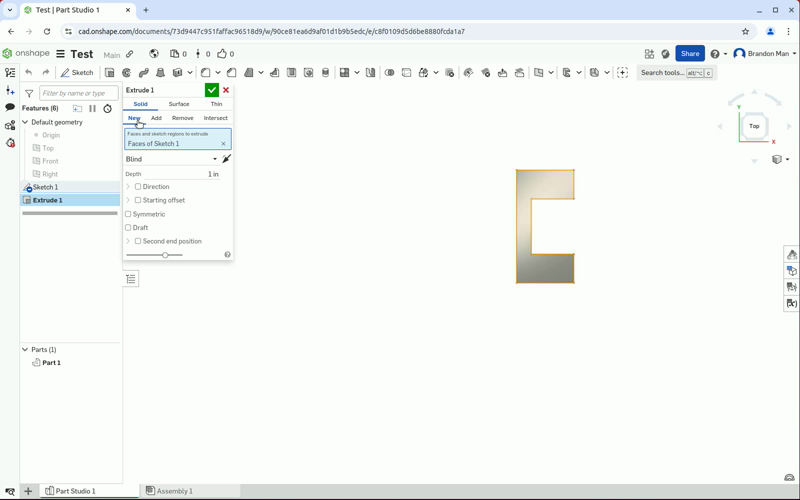
key(tab, 4)
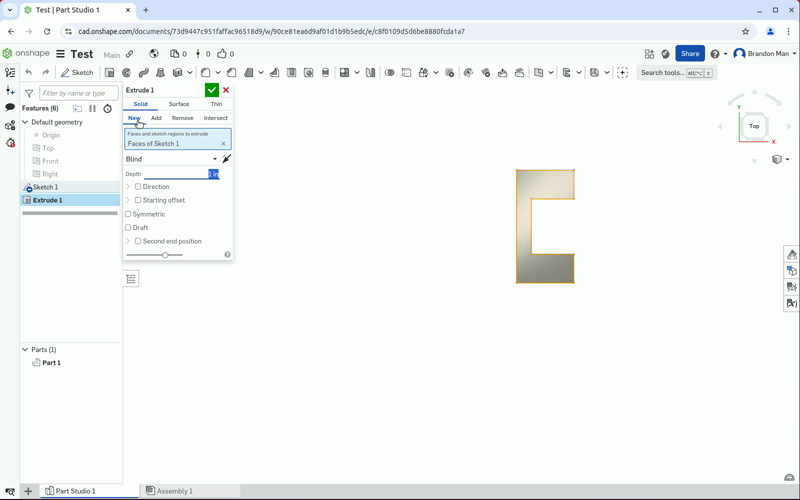
text(23.108)
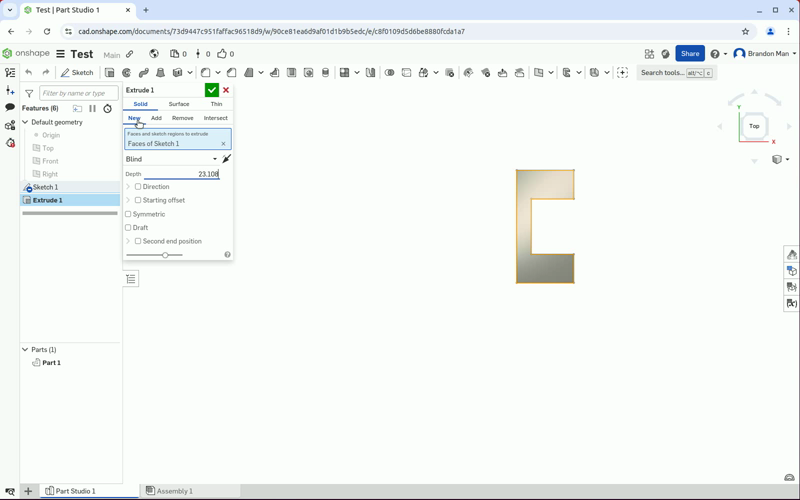
key(tab, 3)
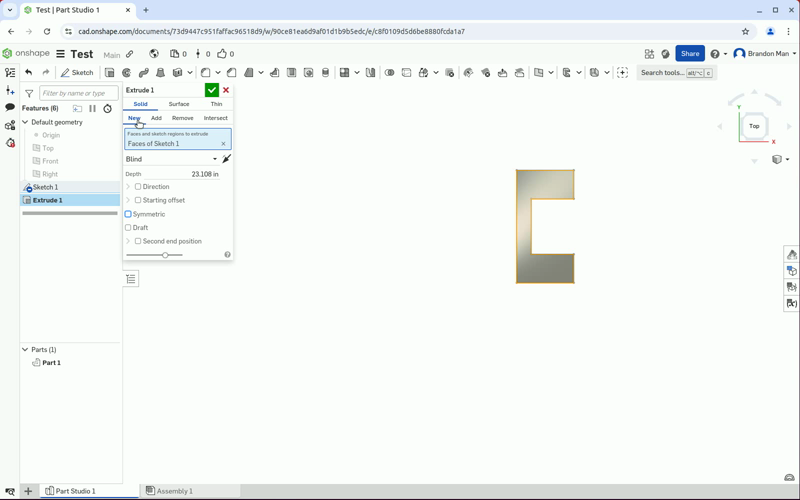
key(space)
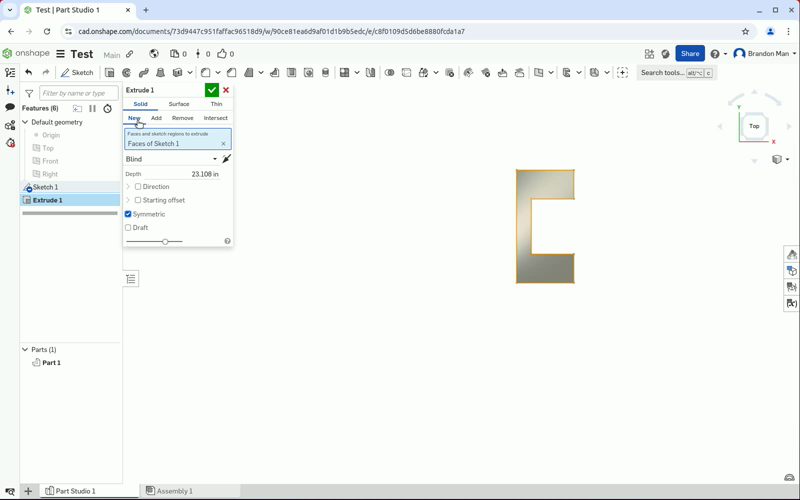
key(enter)
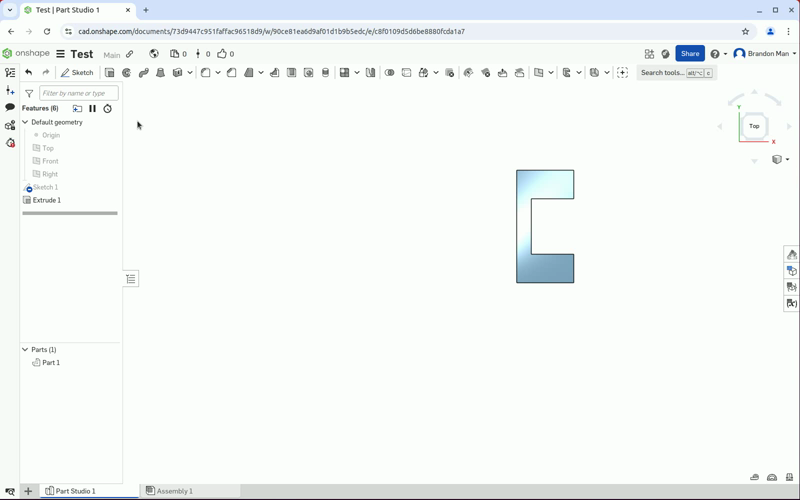
key(shift+h)
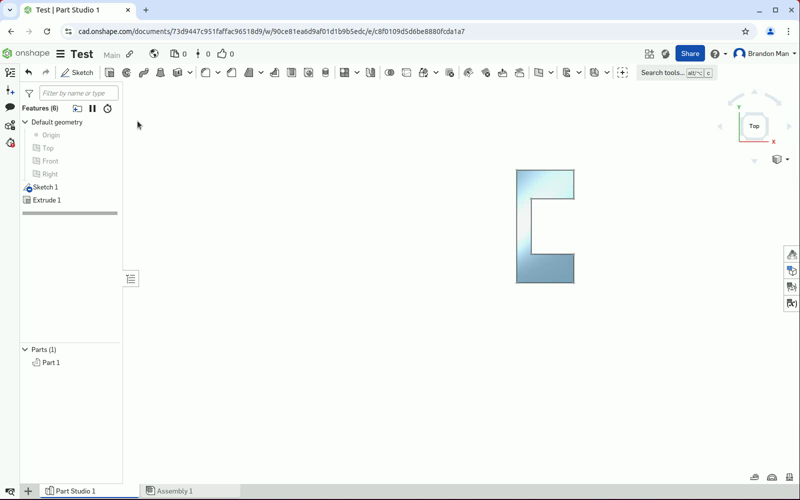
key(shift+h)
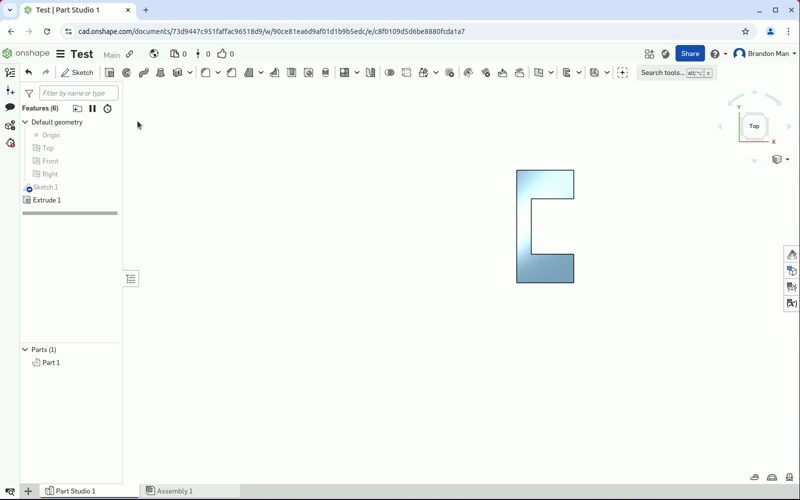
mouse_move(73, 189)
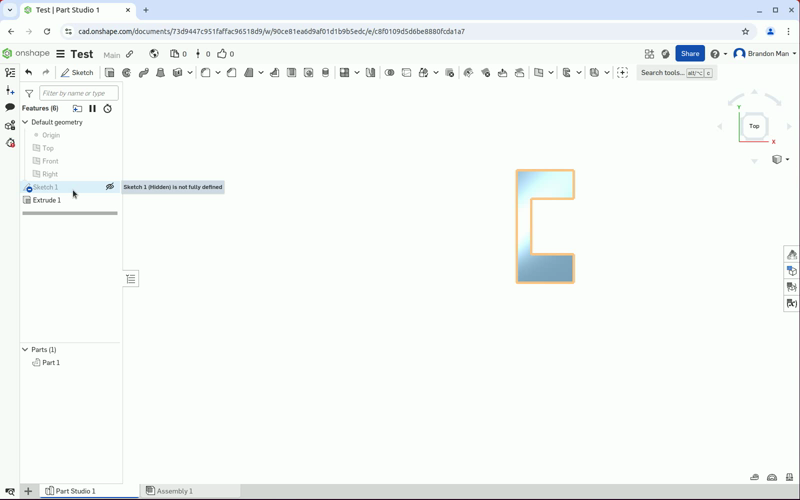
click(73, 189)
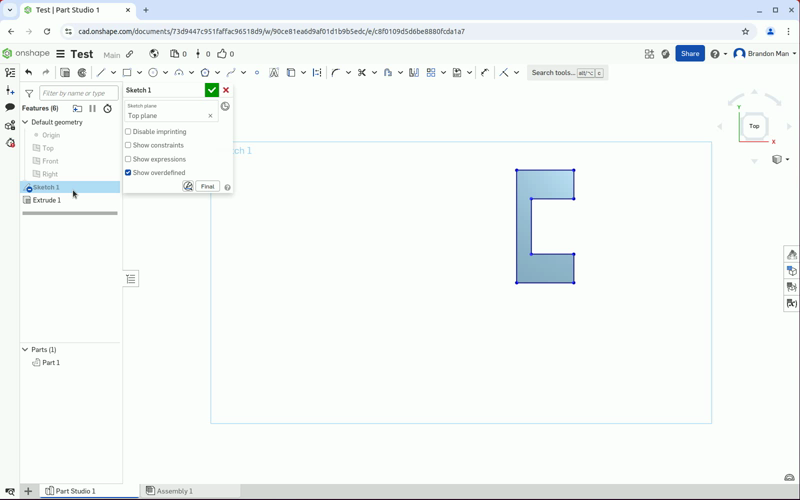
mouse_move(229, 92)
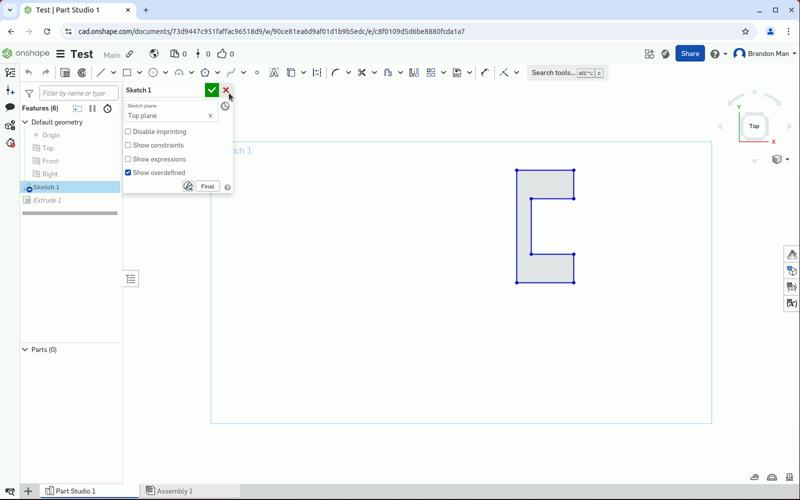
click(229, 92)
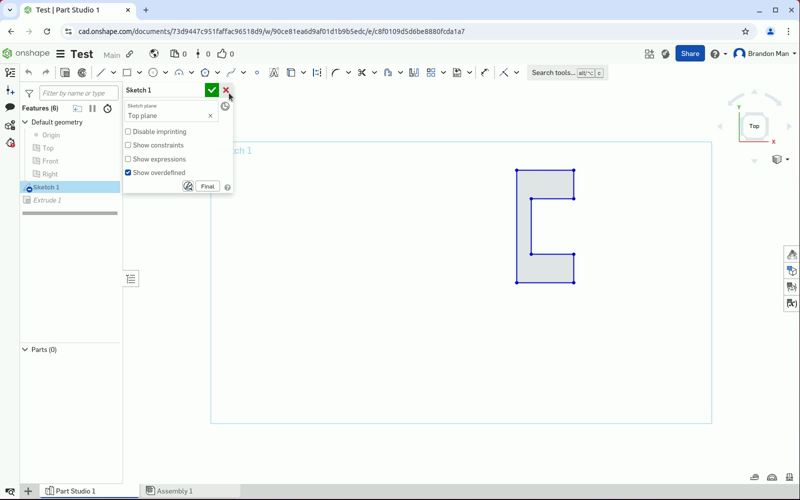
key(shift+s)
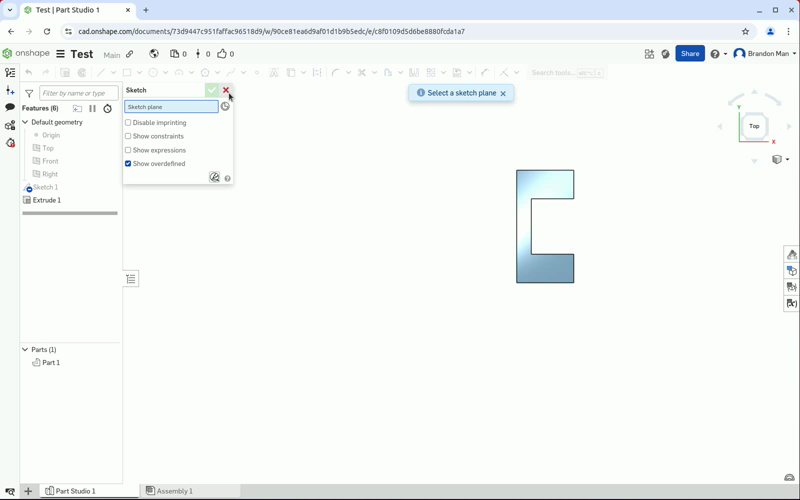
mouse_move(73, 150)
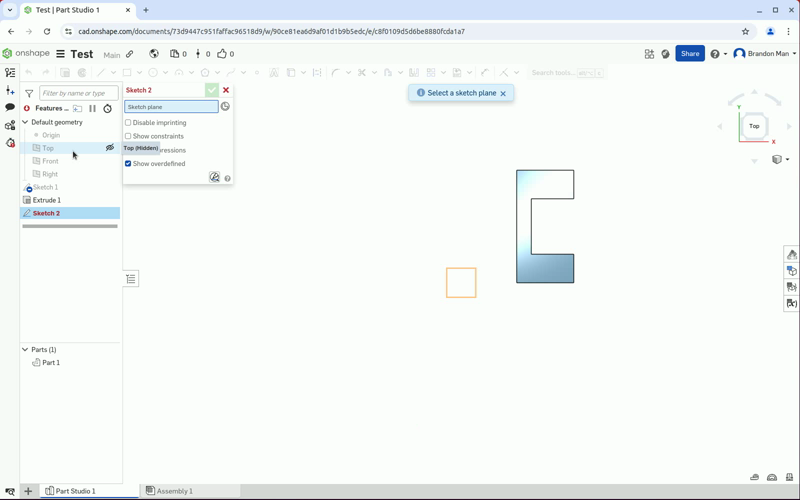
click(73, 150)
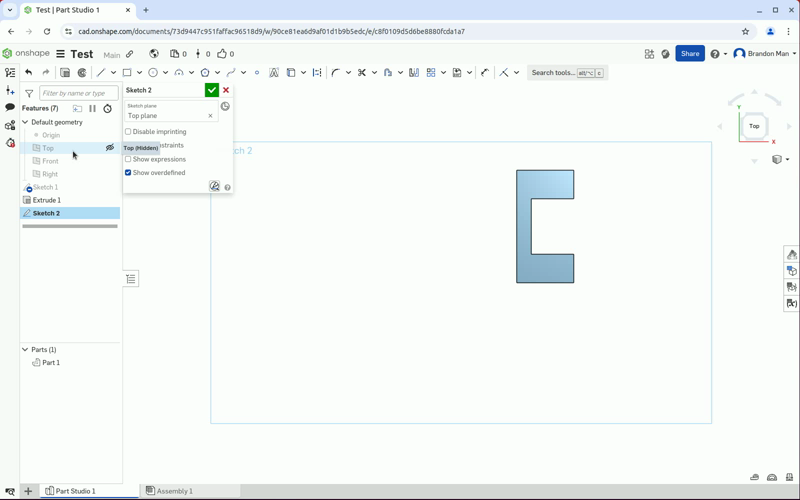
mouse_move(73, 352)
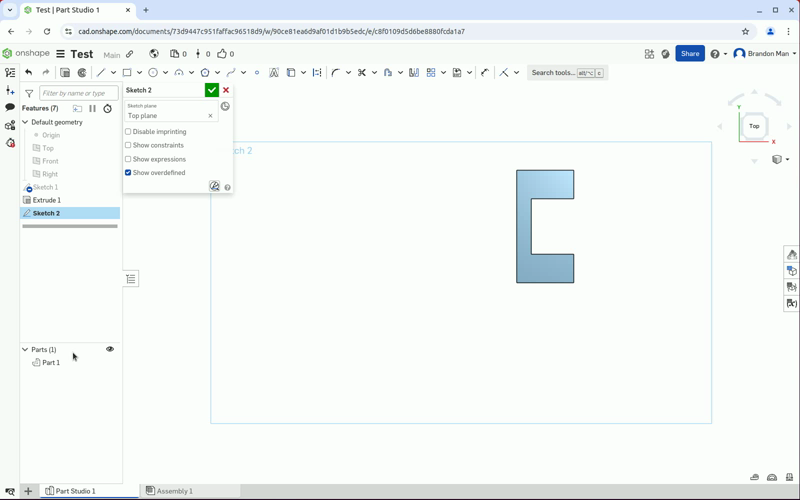
key(y)
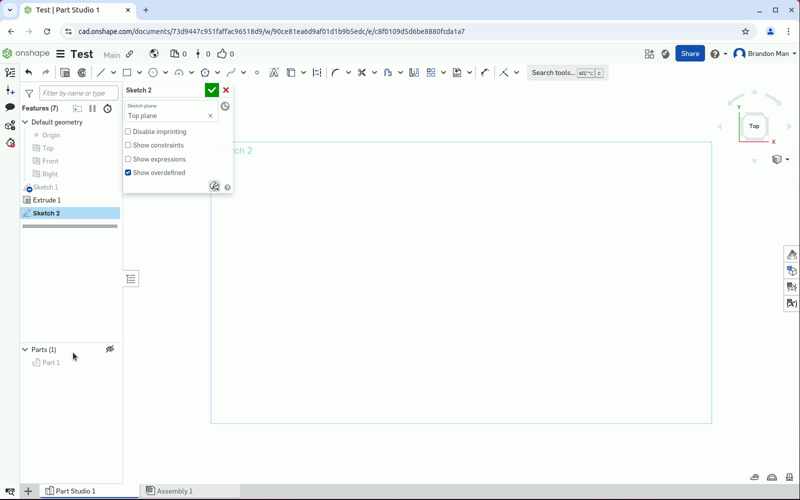
key(l)
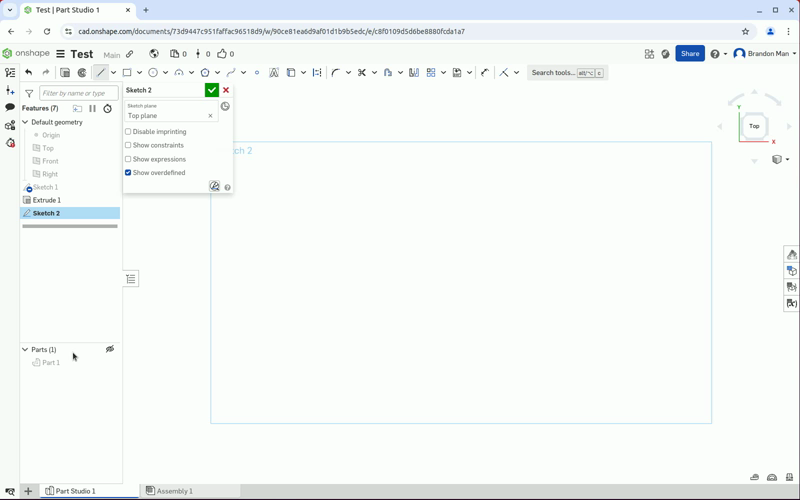
key_down(shift)
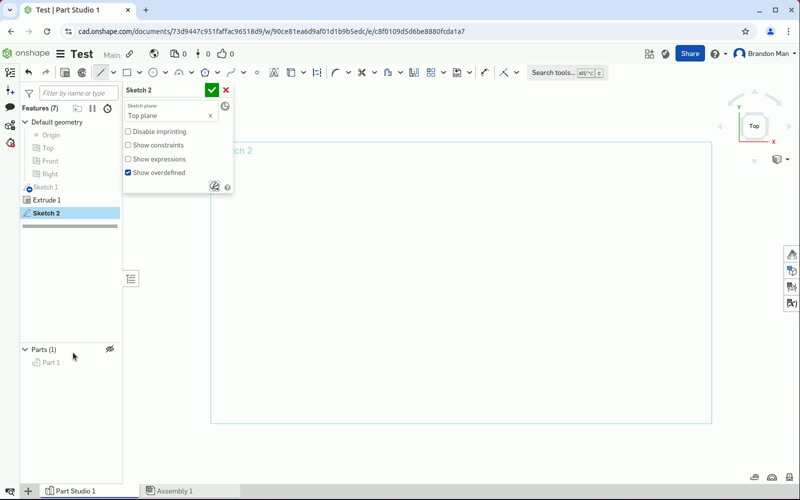
mouse_move(516, 282)
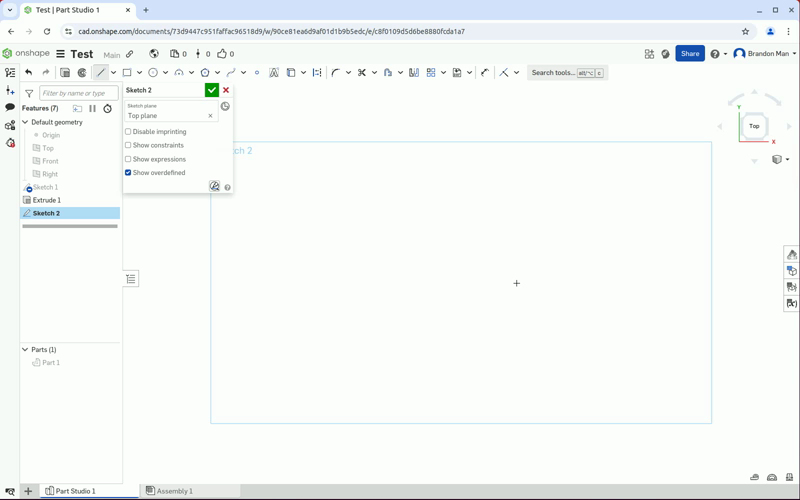
click(516, 282)
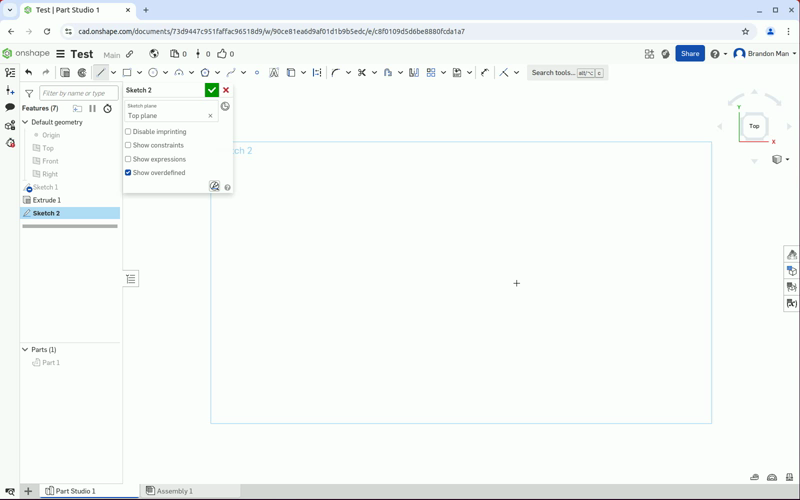
key_up(shift)
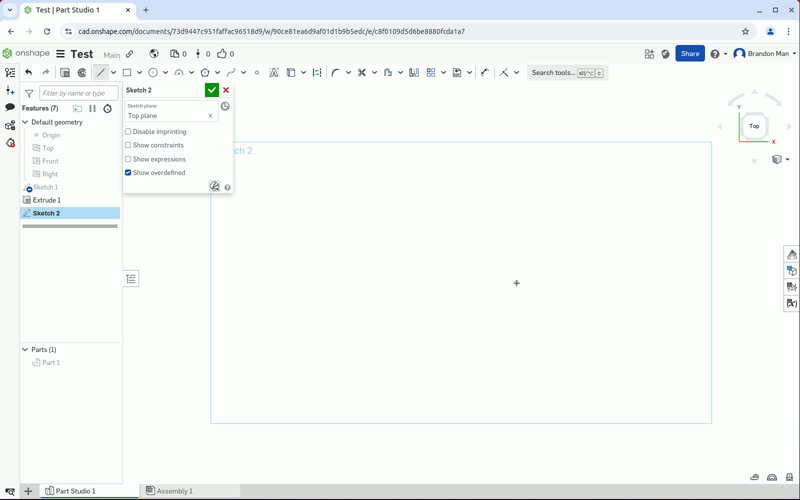
key_down(shift)
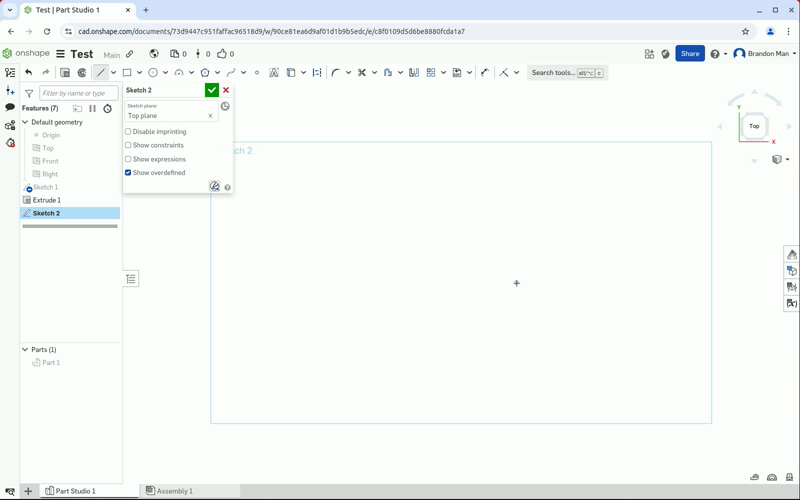
mouse_move(546, 282)
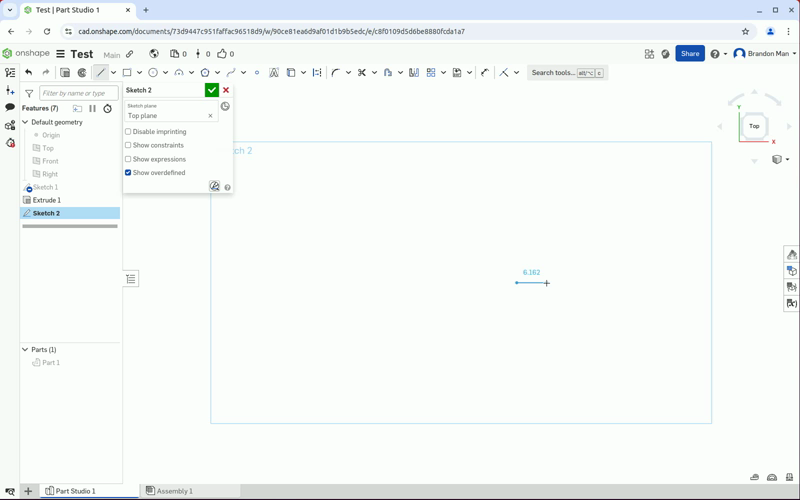
mouse_move(573, 282)
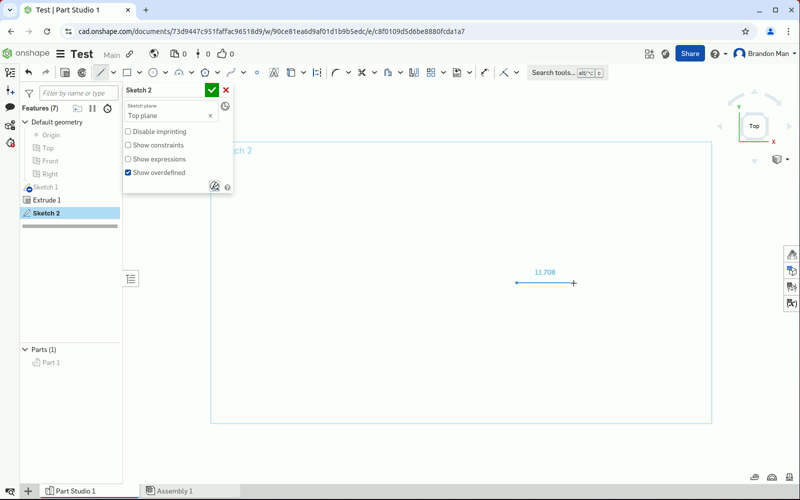
click(573, 282)
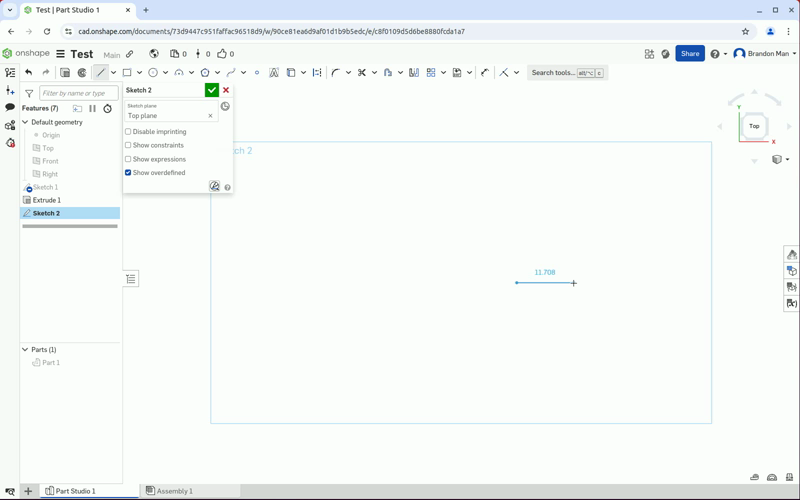
key_up(shift)
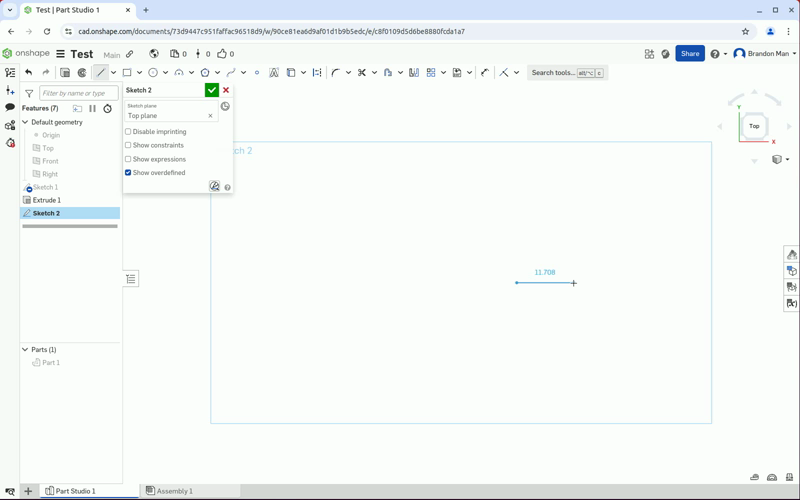
key_down(shift)
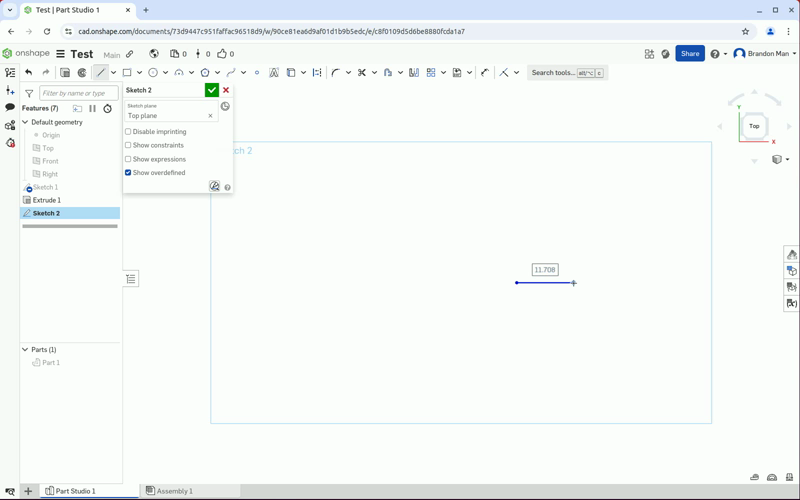
mouse_move(589, 282)
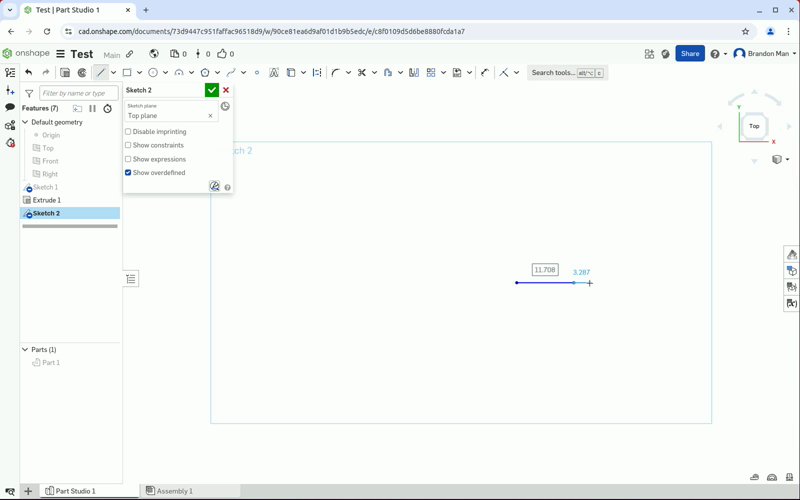
mouse_move(573, 254)
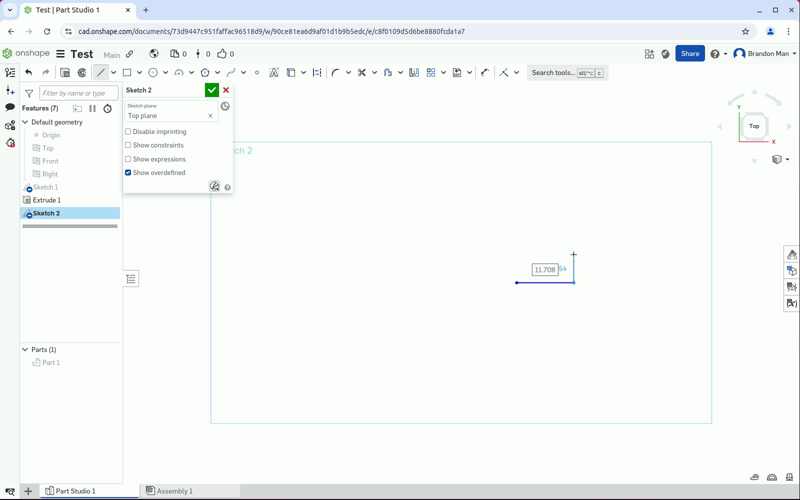
click(573, 254)
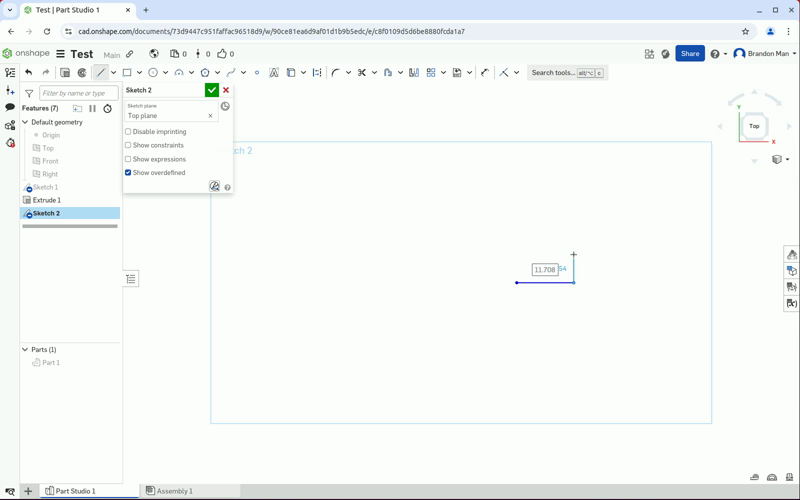
key_up(shift)
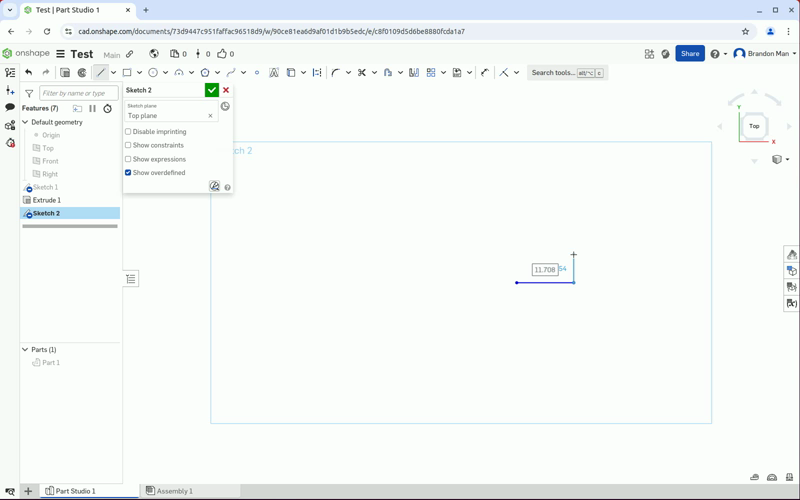
key_down(shift)
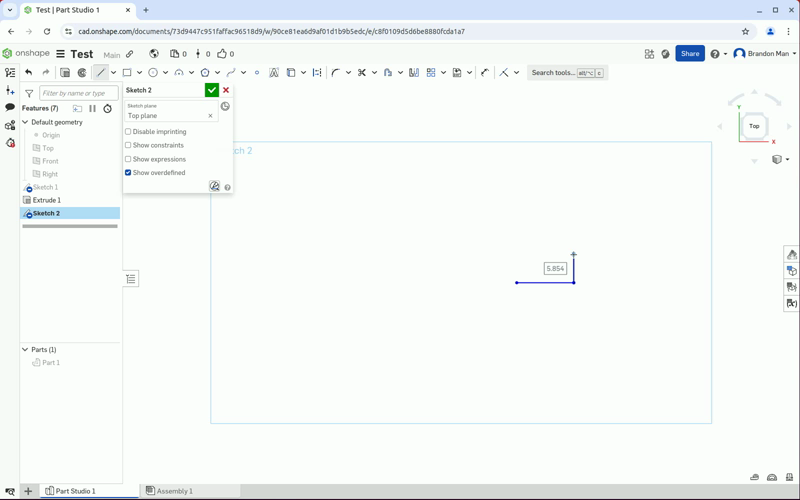
mouse_move(589, 254)
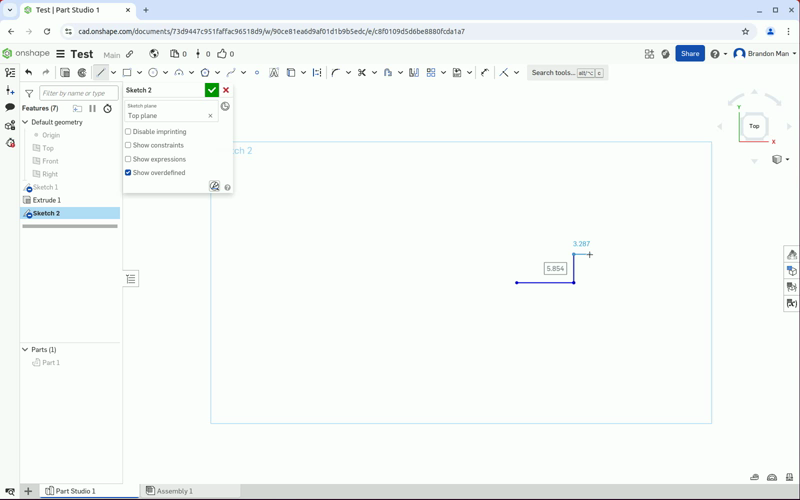
mouse_move(531, 254)
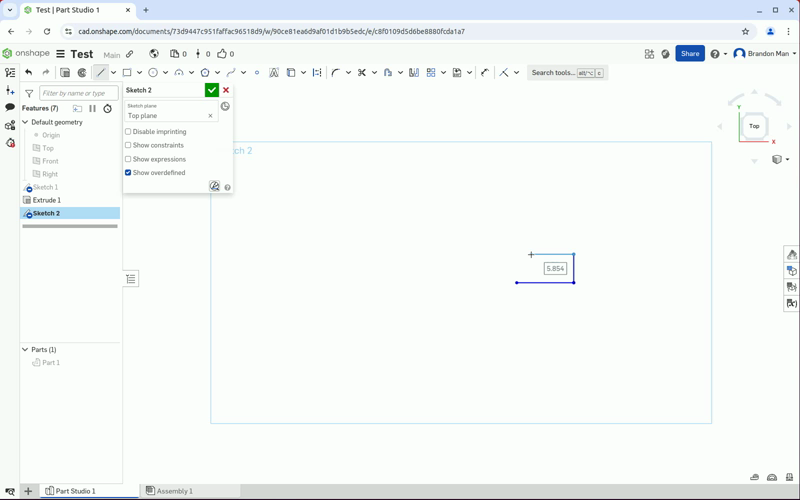
click(531, 254)
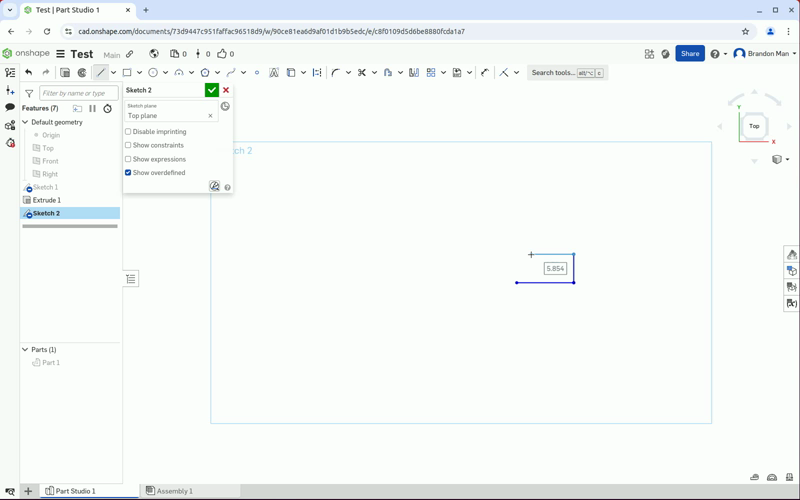
key_up(shift)
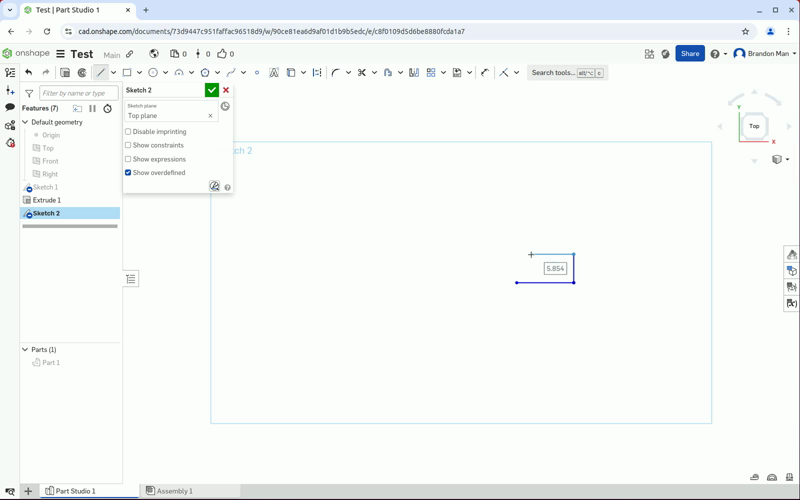
key_down(shift)
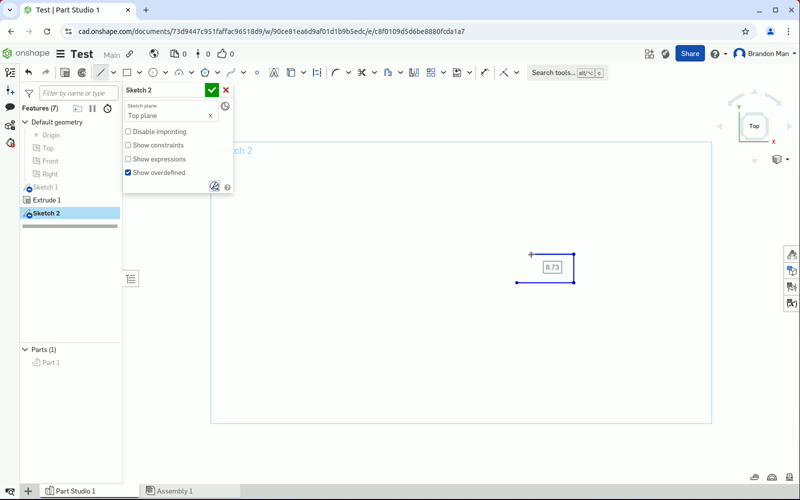
mouse_move(561, 254)
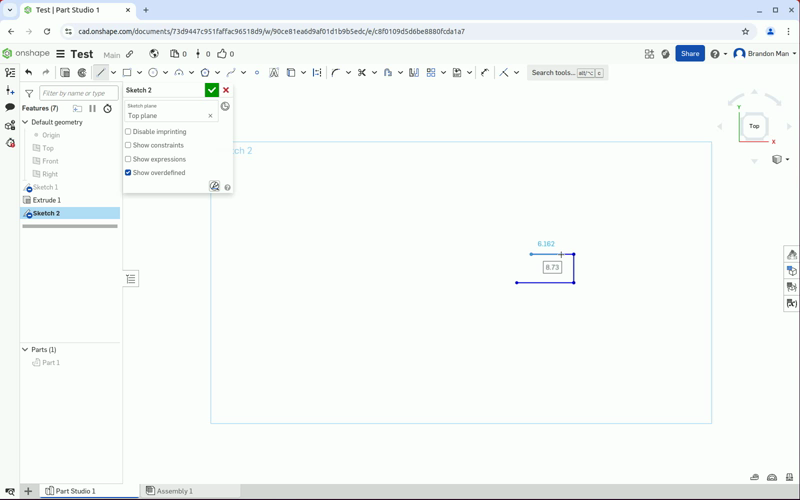
mouse_move(531, 198)
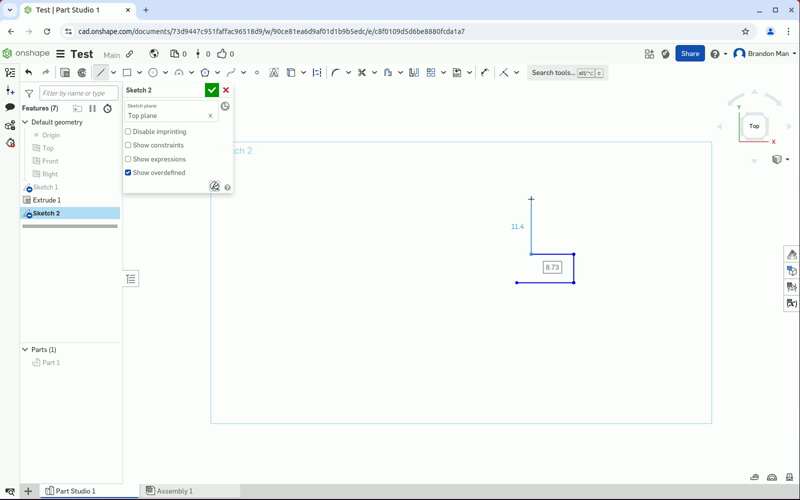
click(531, 198)
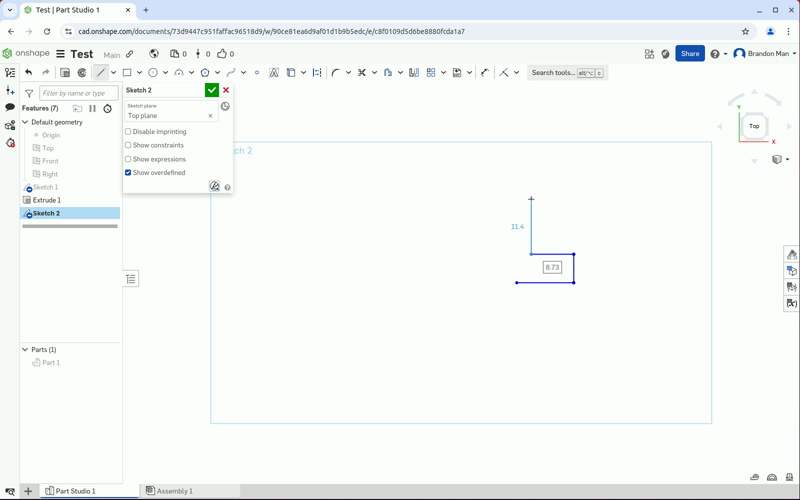
key_up(shift)
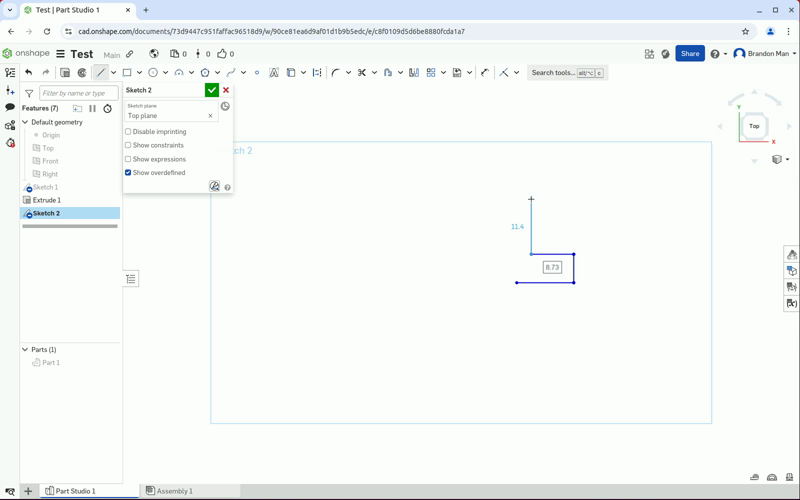
key_down(shift)
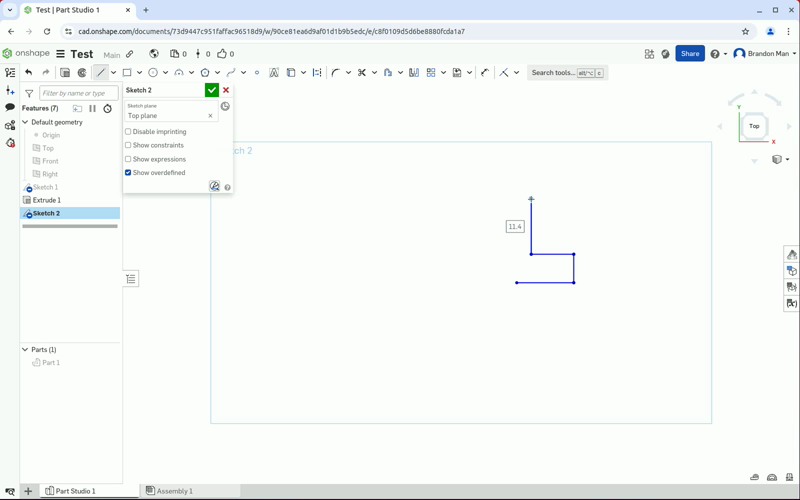
mouse_move(561, 198)
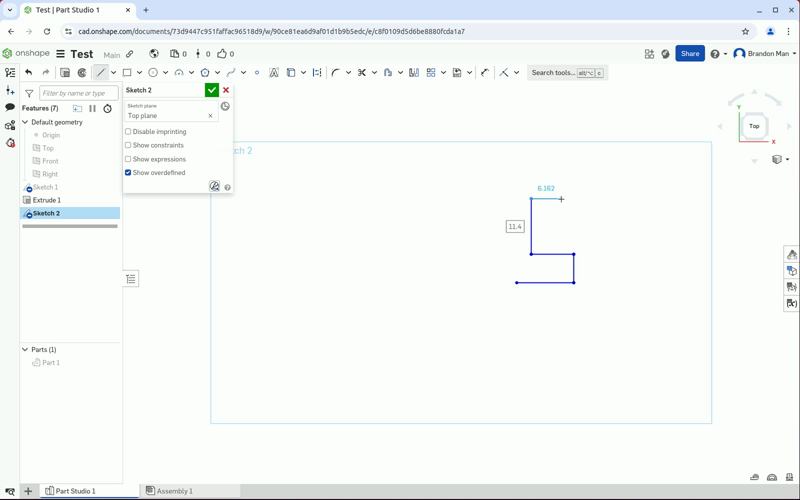
mouse_move(573, 198)
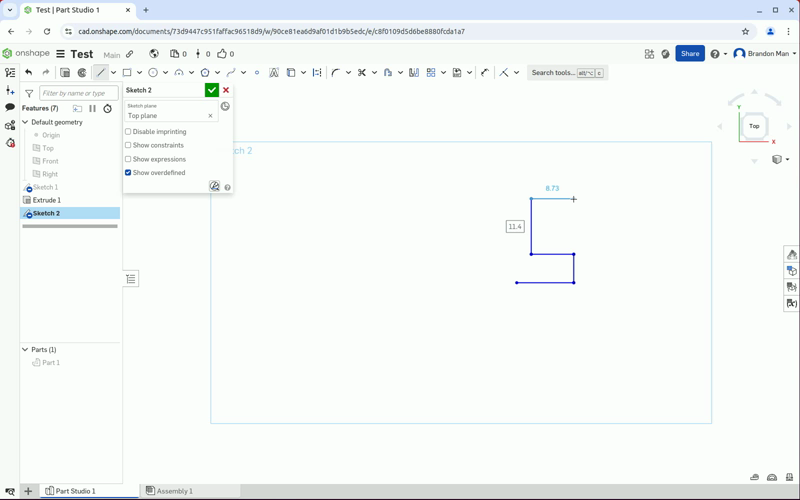
click(573, 198)
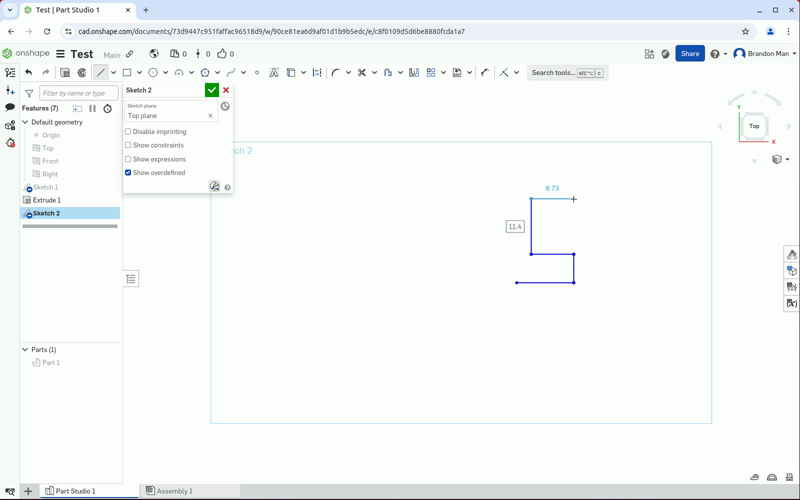
key_up(shift)
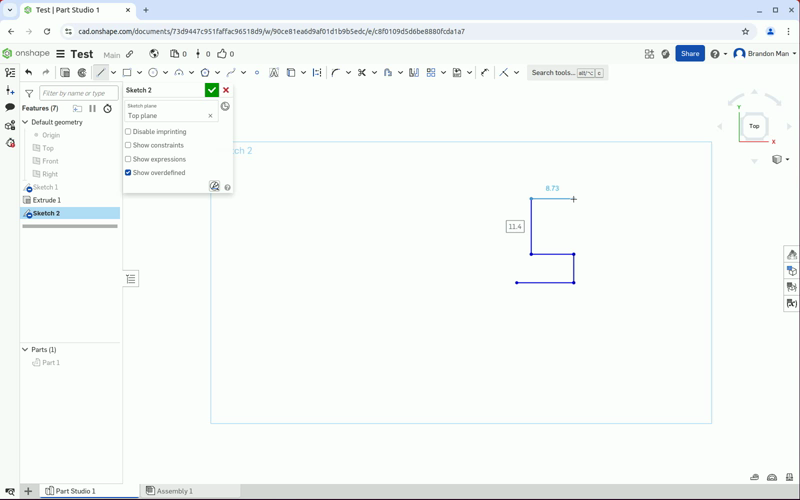
key_down(shift)
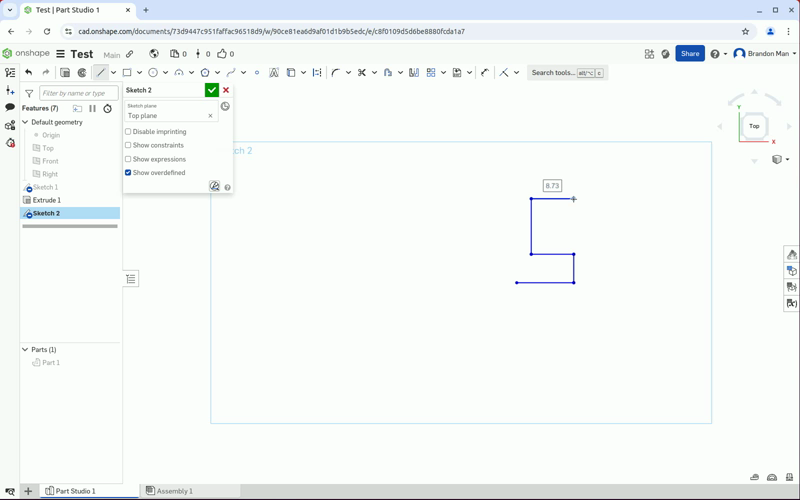
mouse_move(589, 198)
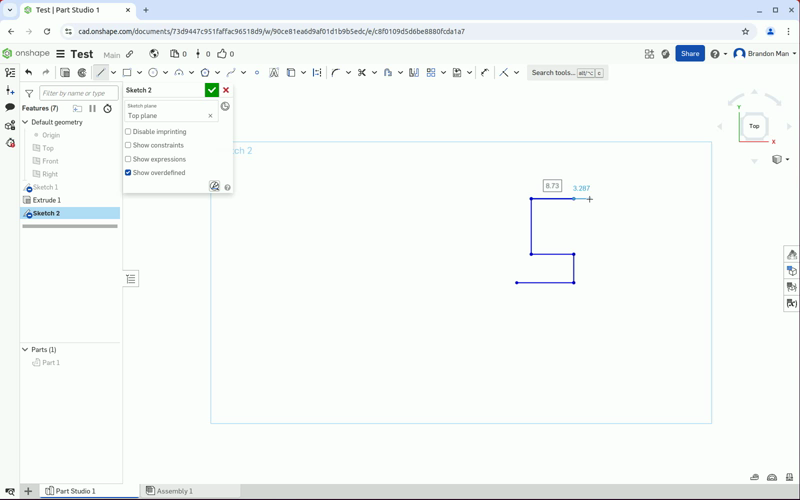
mouse_move(573, 170)
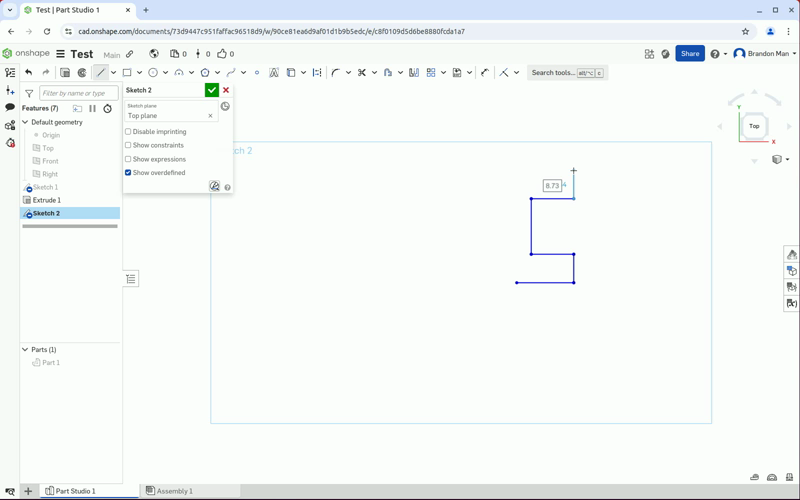
click(573, 170)
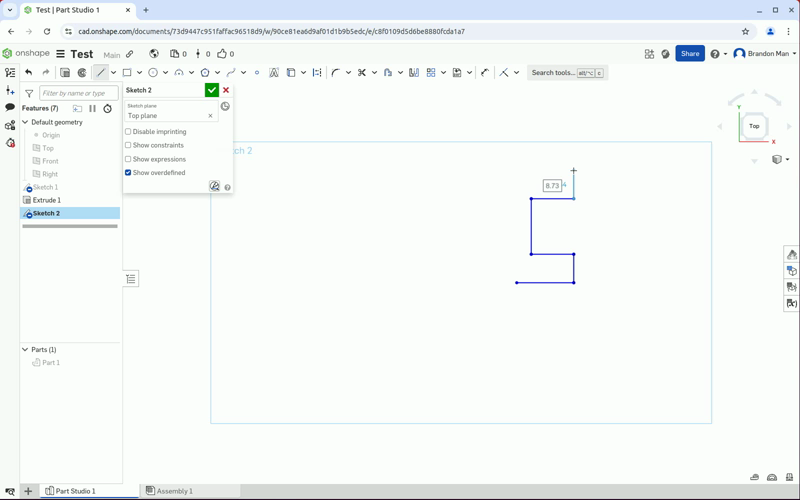
key_up(shift)
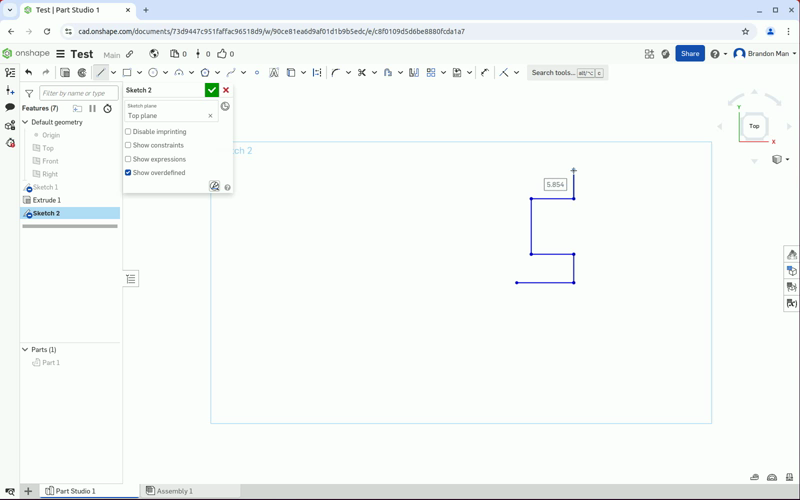
key_down(shift)
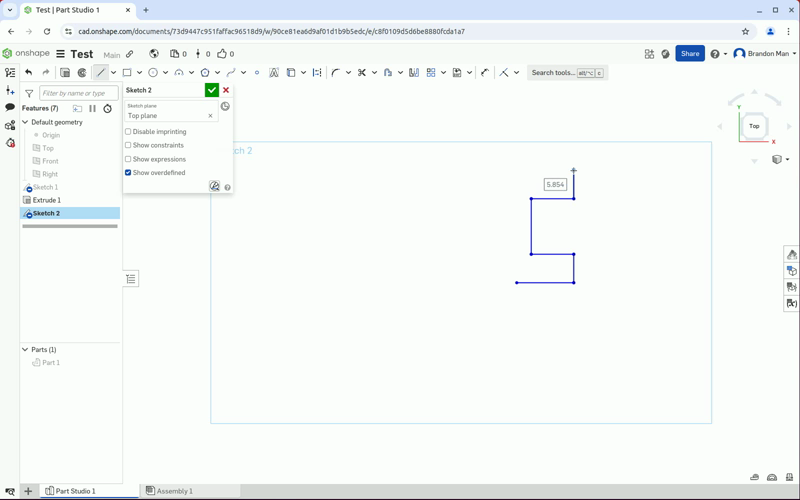
mouse_move(589, 170)
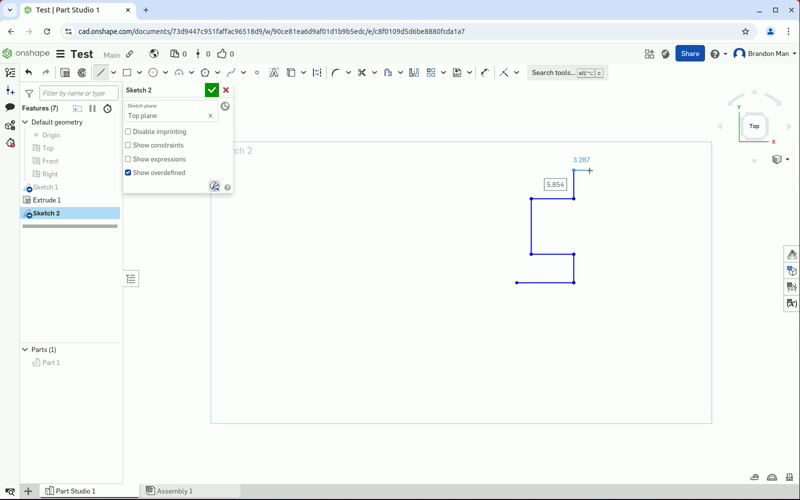
mouse_move(516, 170)
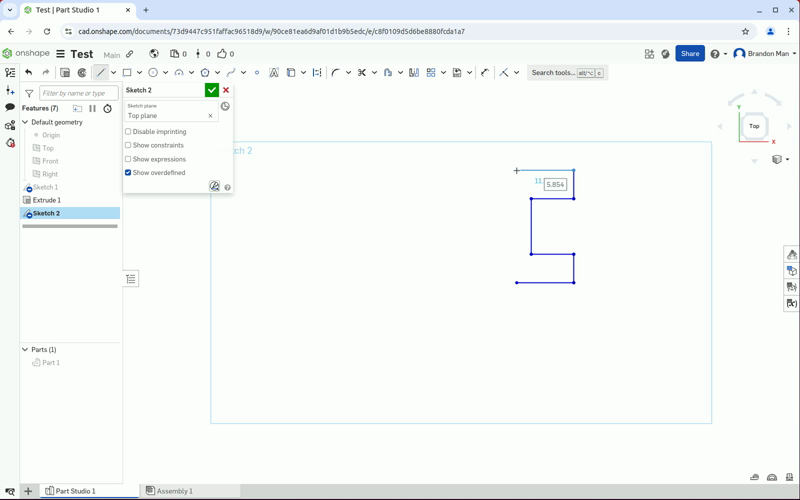
click(516, 170)
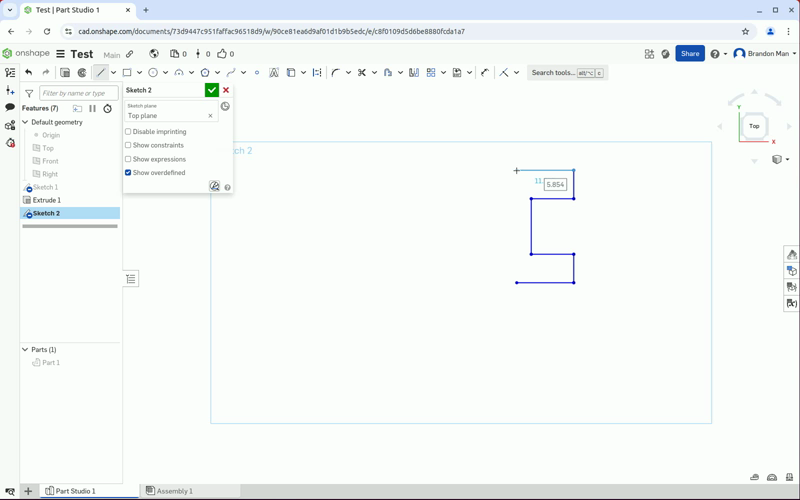
key_up(shift)
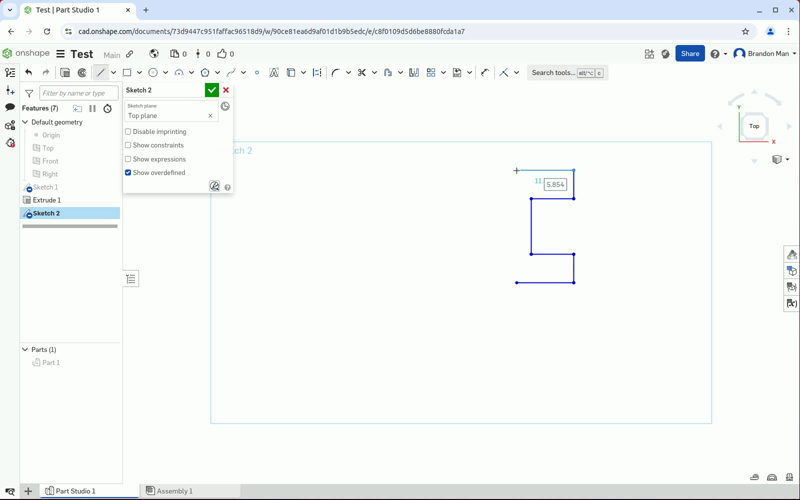
key_down(shift)
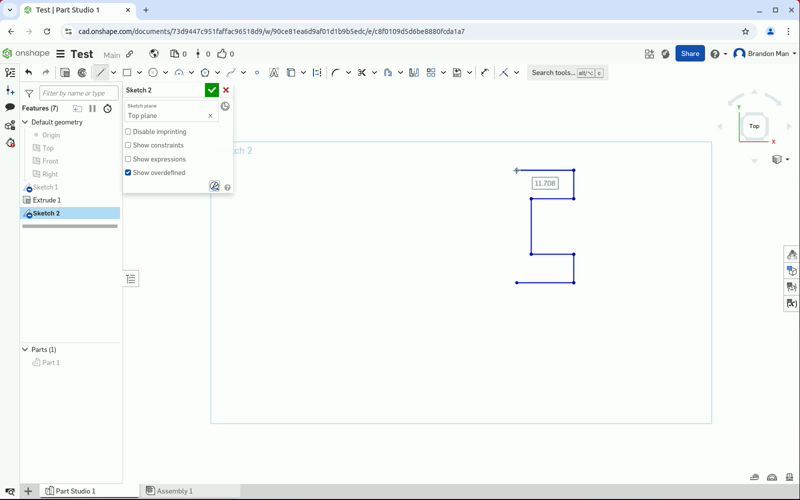
mouse_move(516, 282)
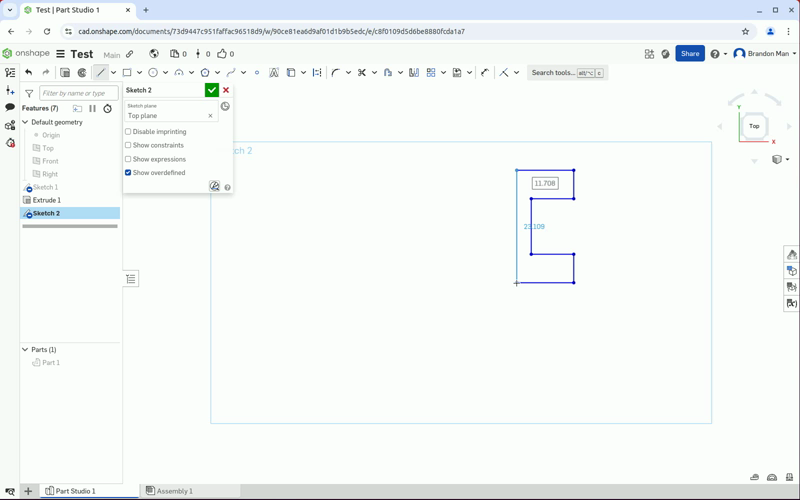
key_up(shift)
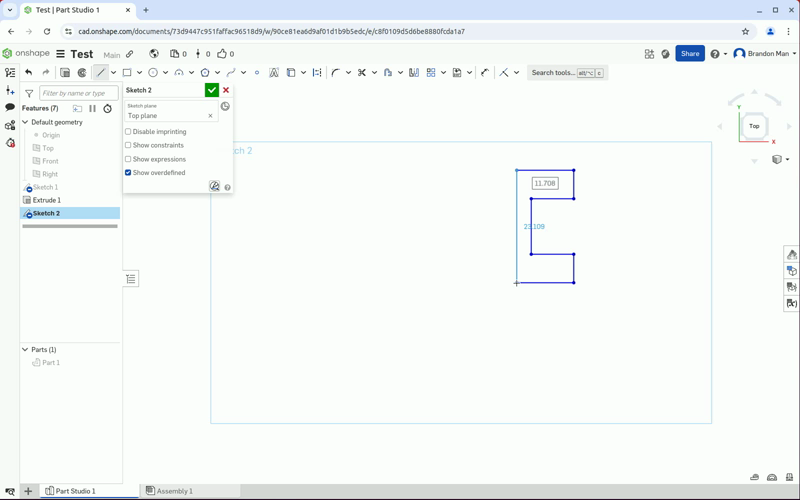
click(516, 282)
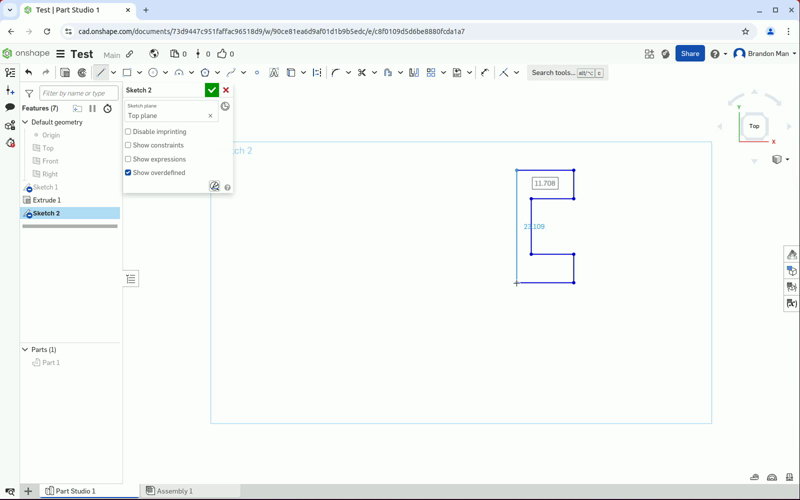
key(esc)
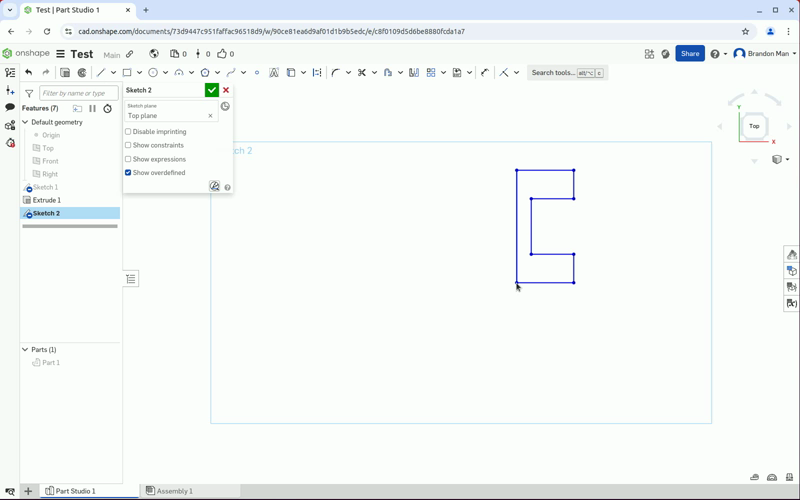
mouse_move(547, 262)
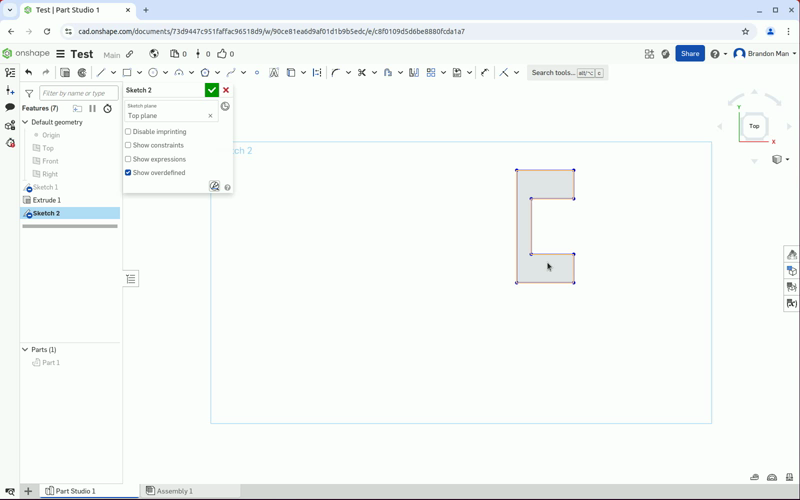
click(547, 262)
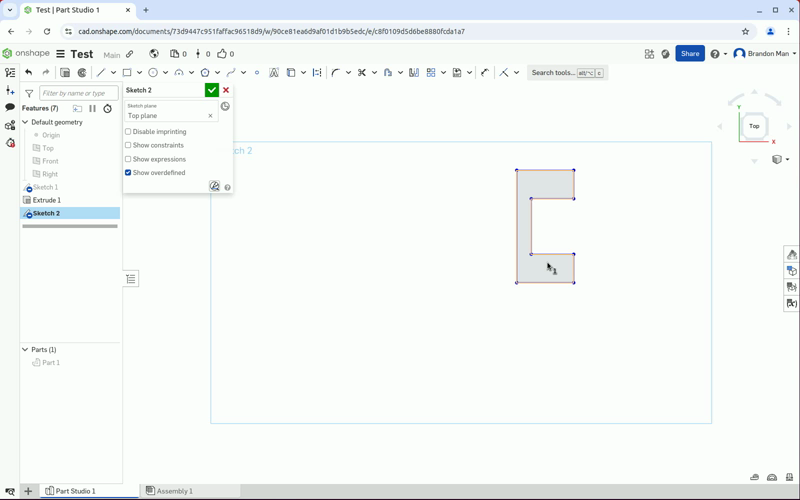
mouse_move(73, 352)
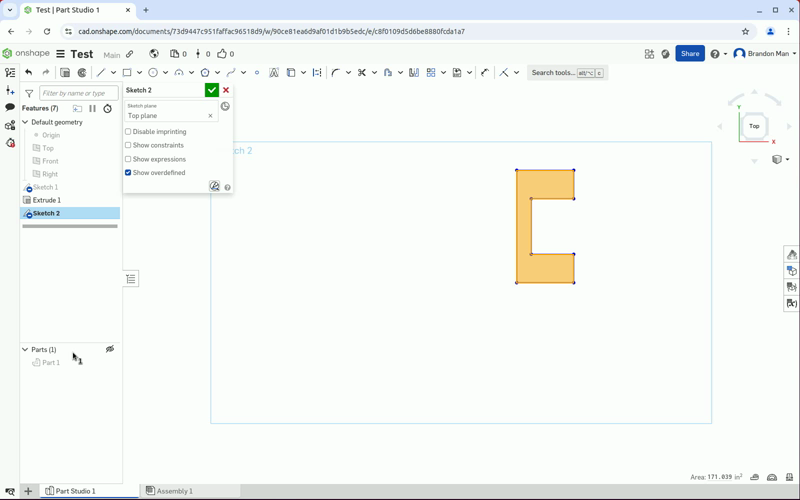
key(shift+y)
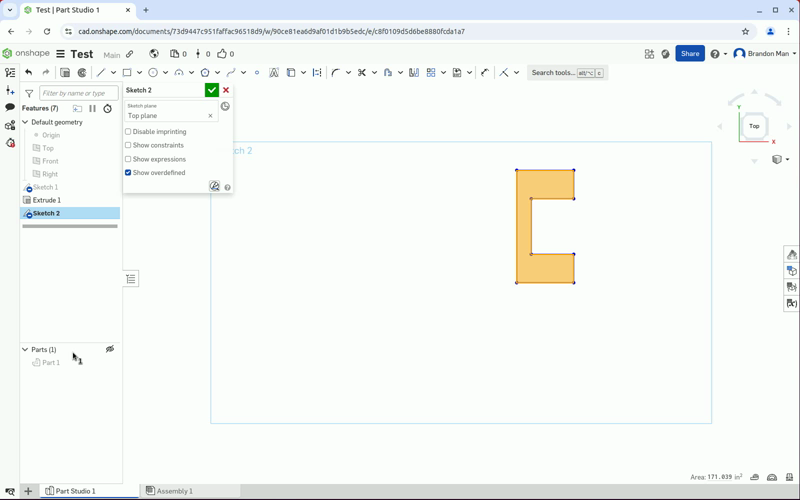
key(shift+e)
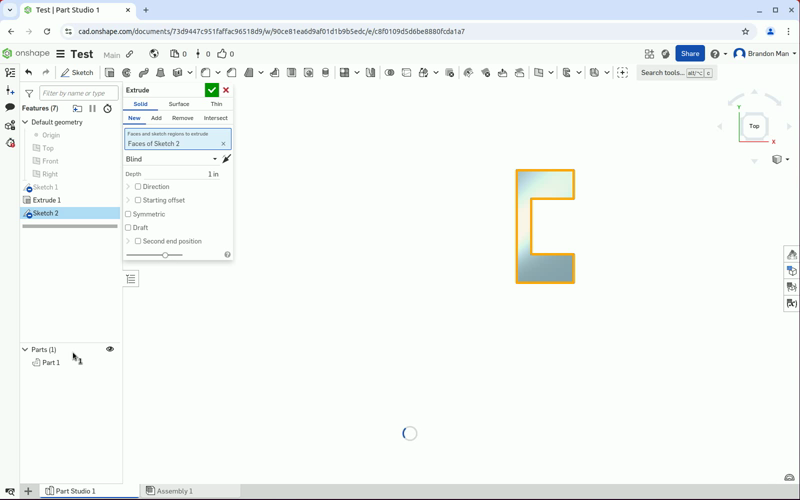
mouse_move(143, 106)
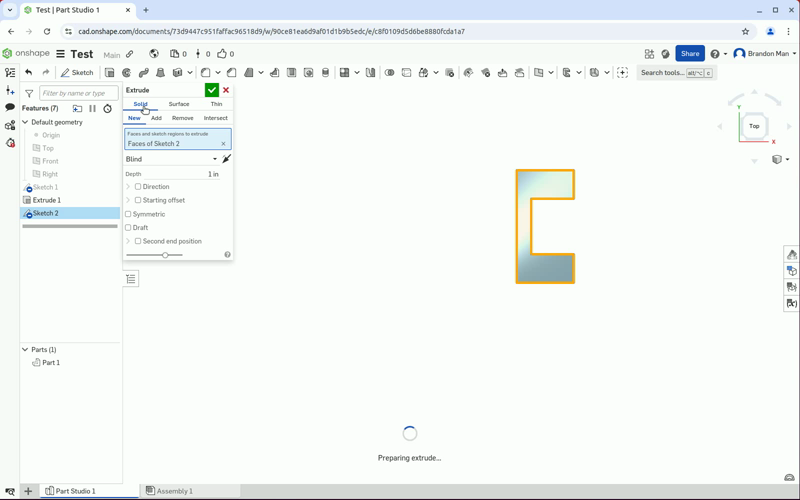
click(143, 106)
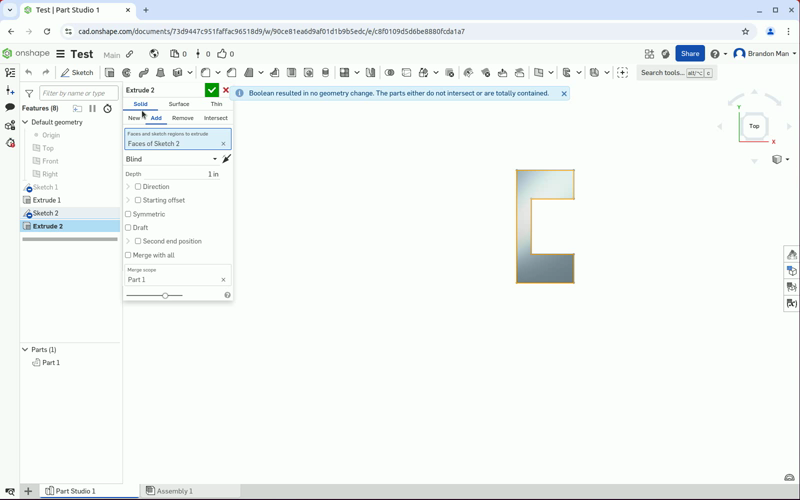
mouse_move(137, 120)
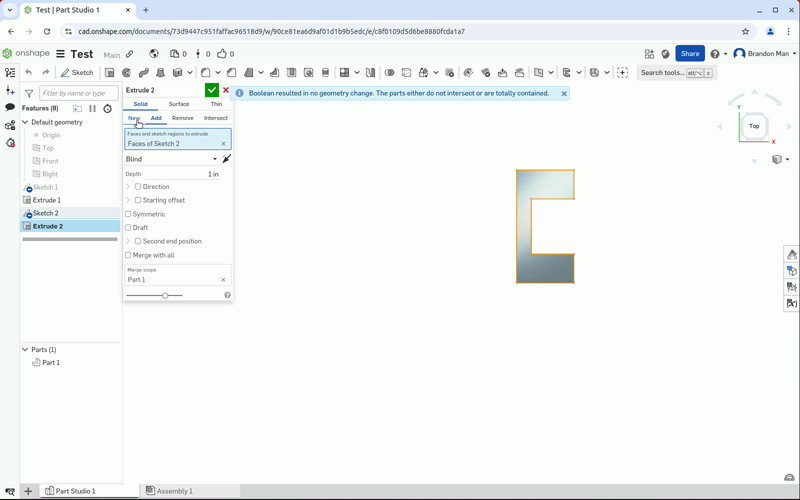
click(137, 120)
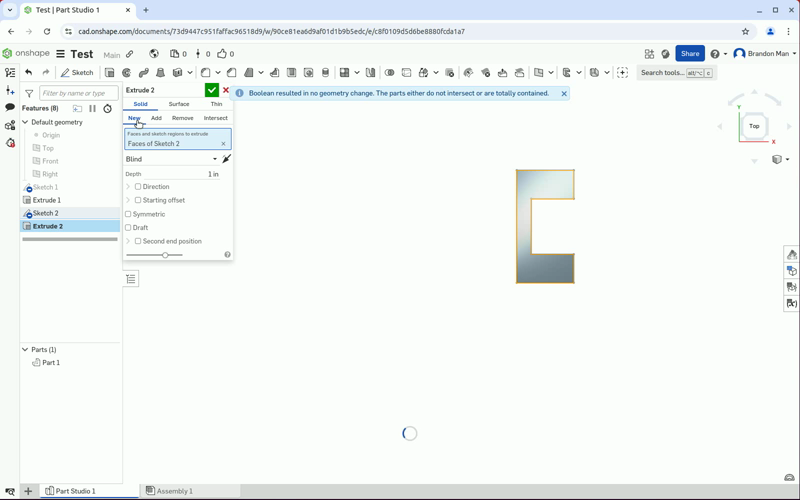
key(tab, 4)
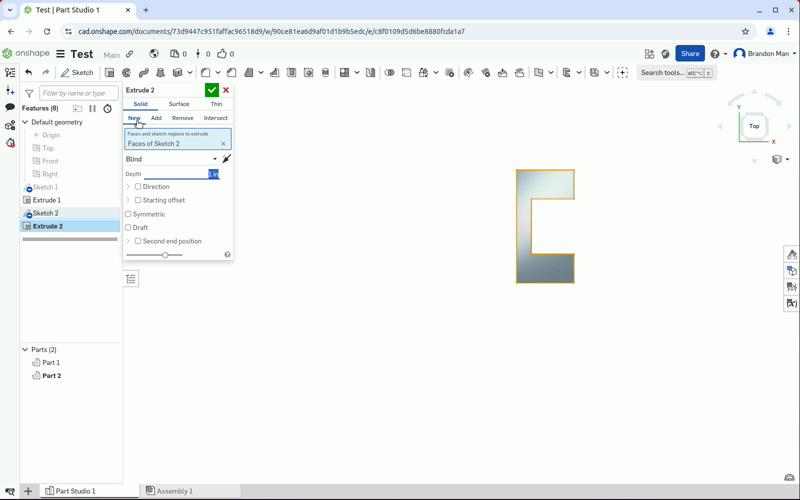
text(23.108)
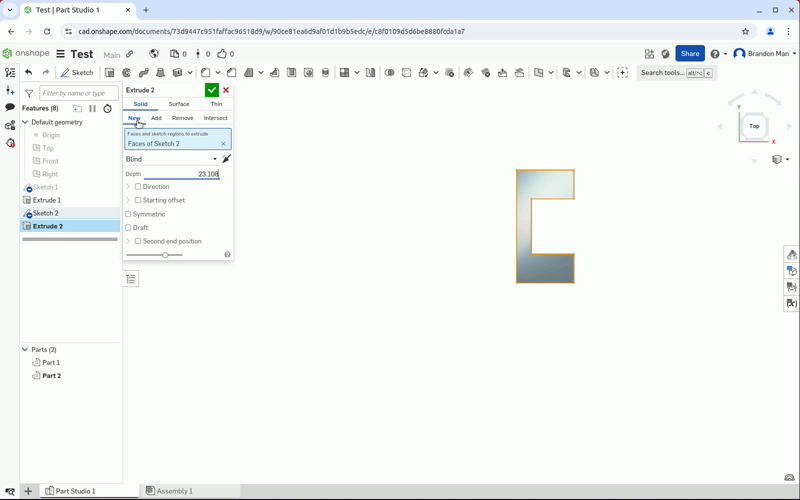
key(tab, 3)
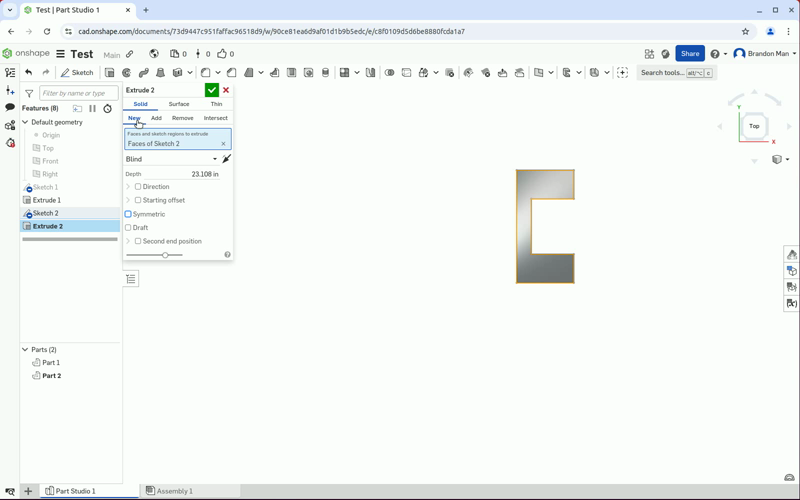
key(space)
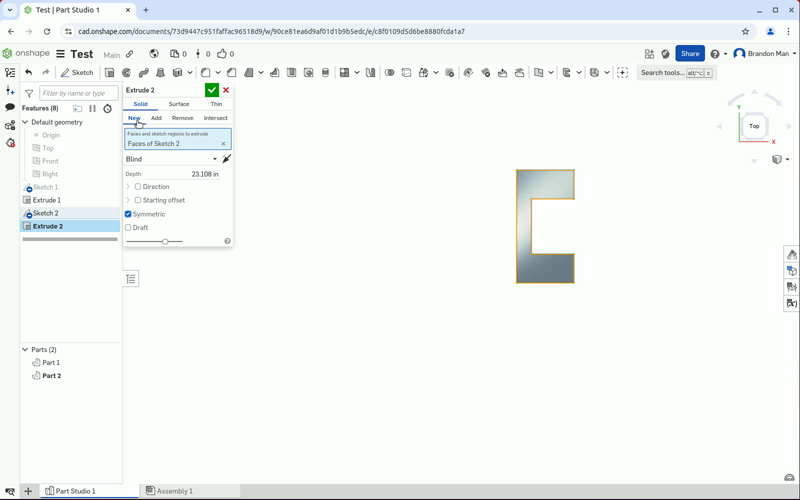
key(enter)
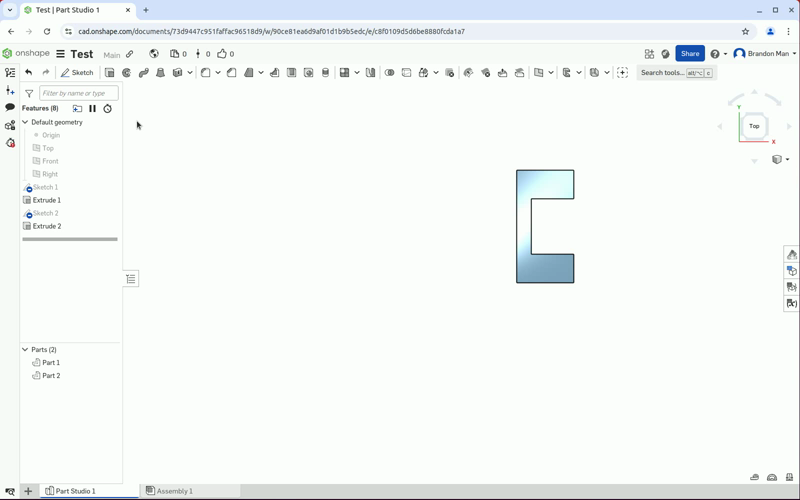
key(shift+h)
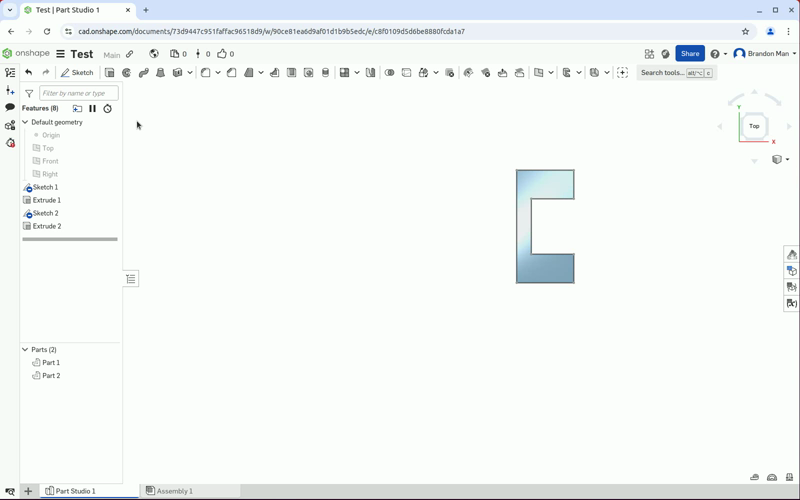
key(shift+h)
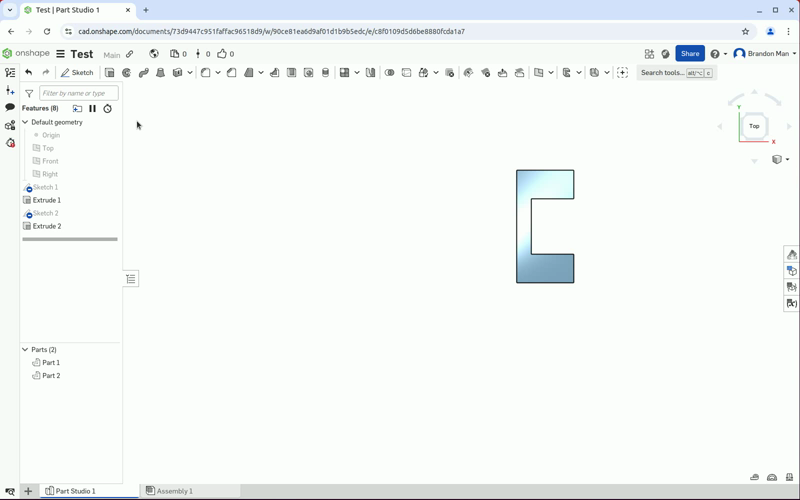
mouse_move(73, 189)
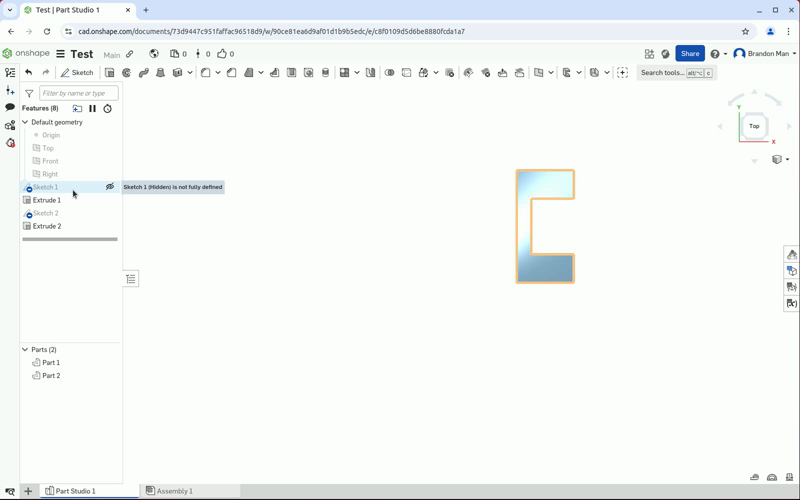
click(73, 189)
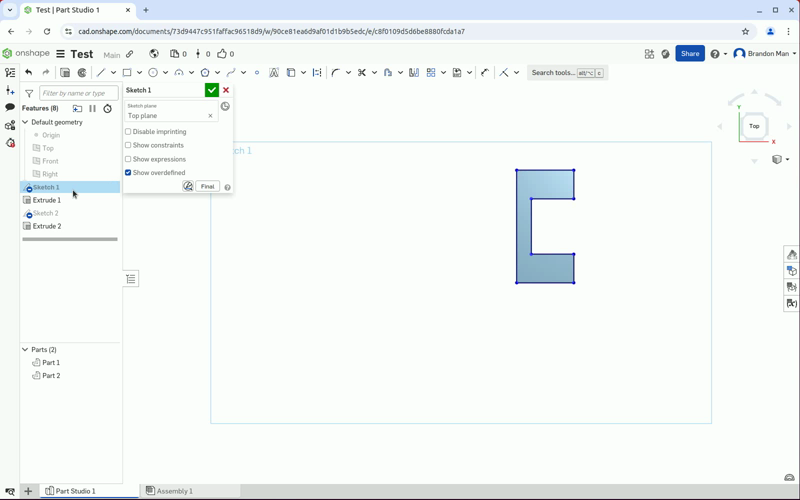
mouse_move(229, 92)
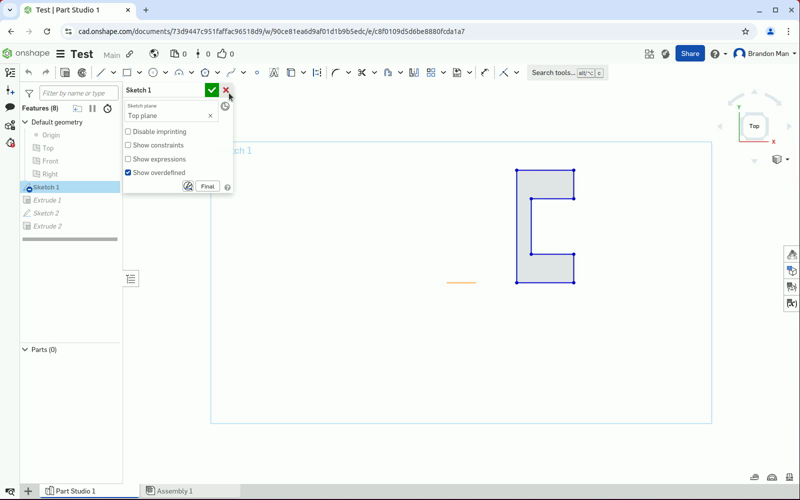
click(229, 92)
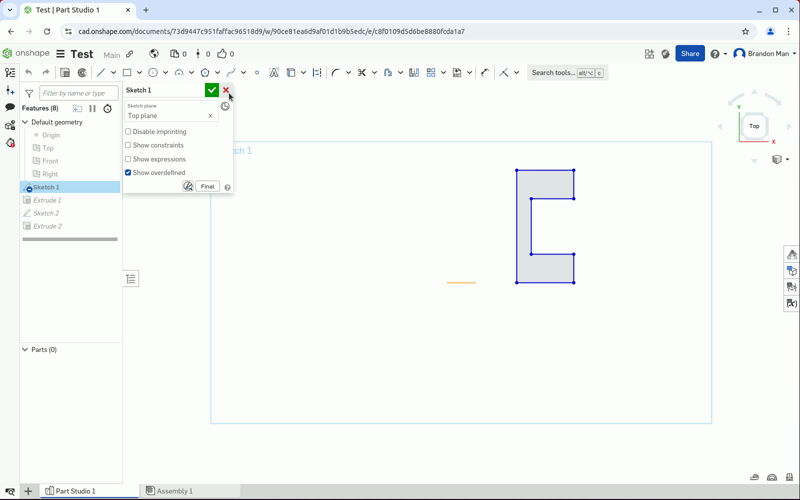
key(shift+s)
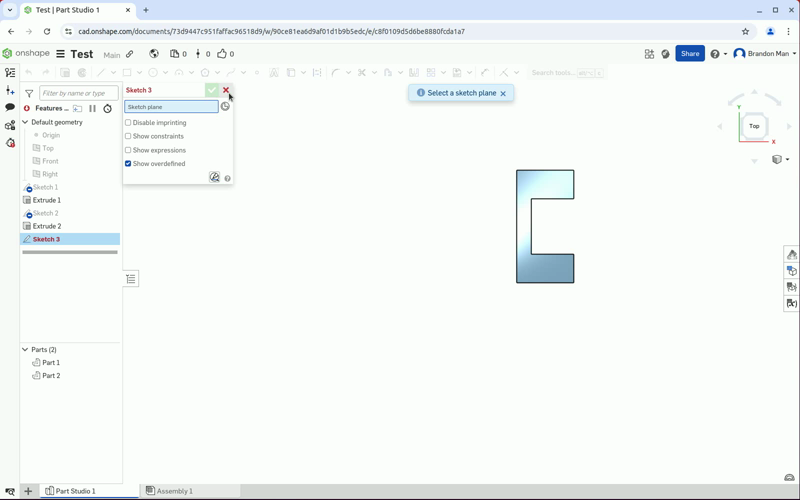
mouse_move(73, 150)
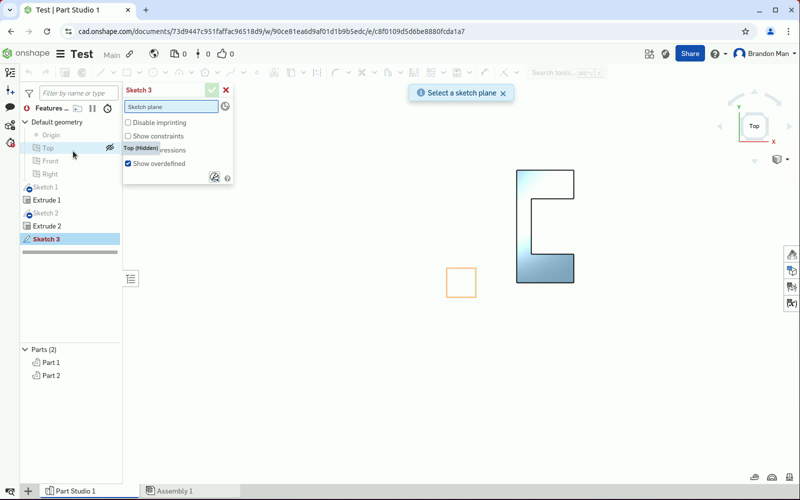
click(73, 150)
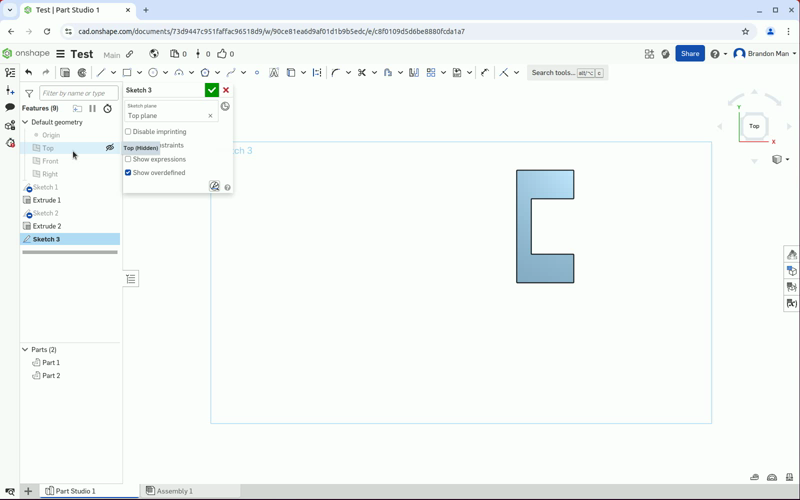
mouse_move(73, 352)
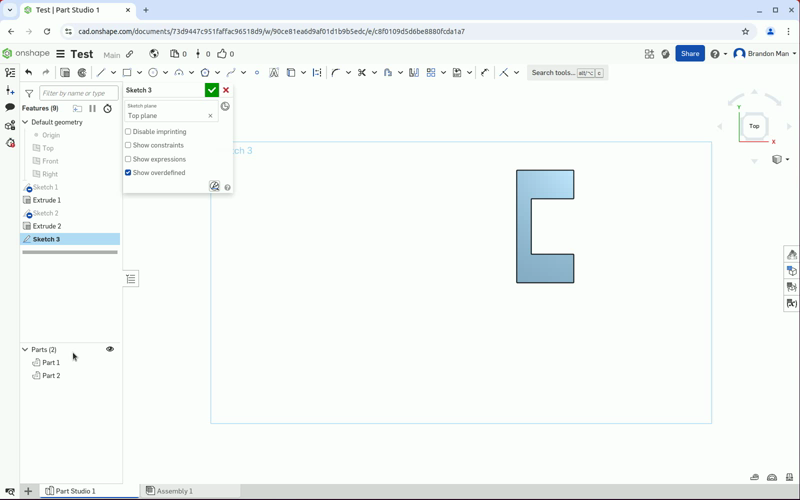
key(y)
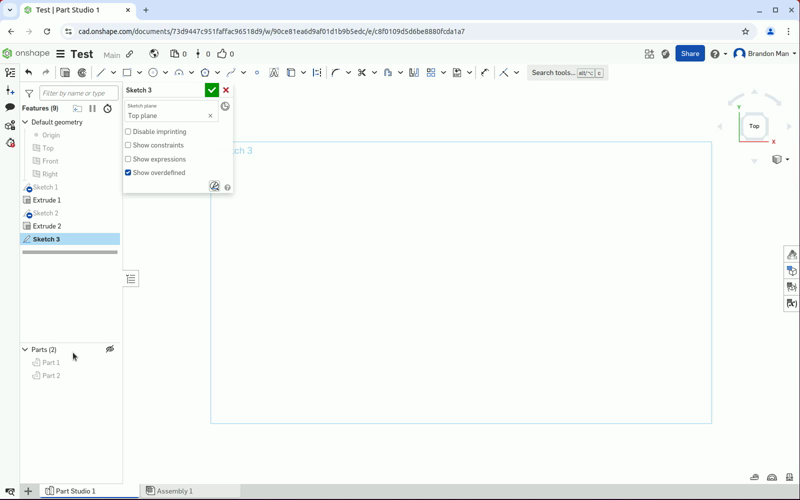
key(l)
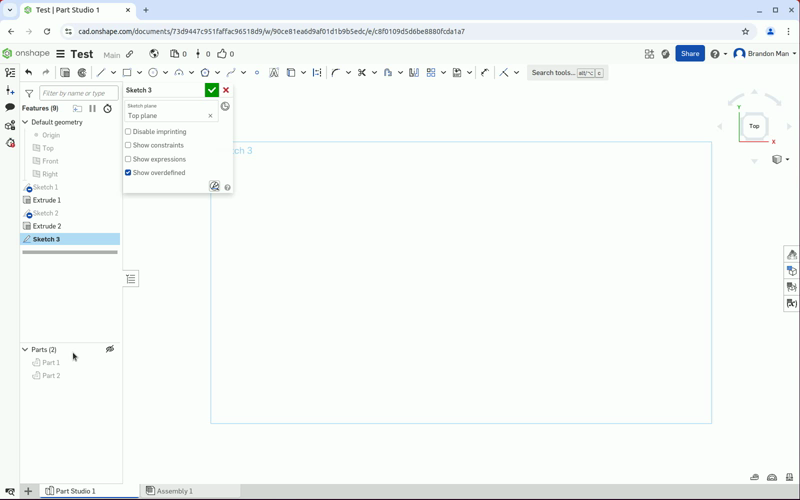
key_down(shift)
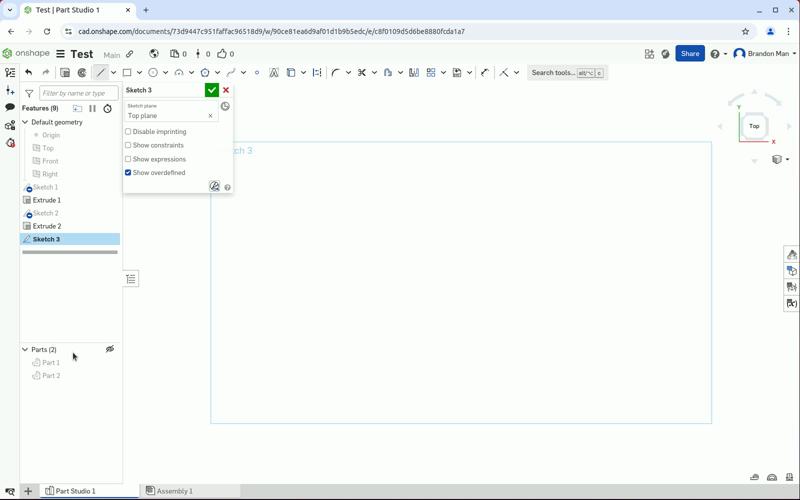
mouse_move(460, 254)
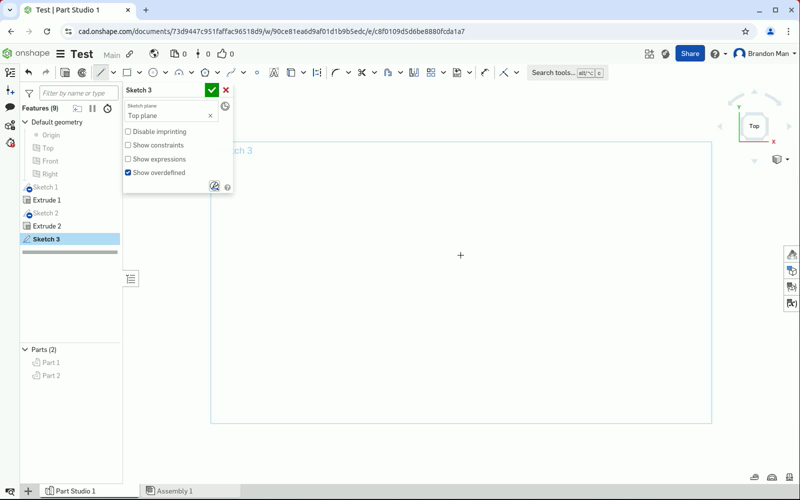
click(460, 254)
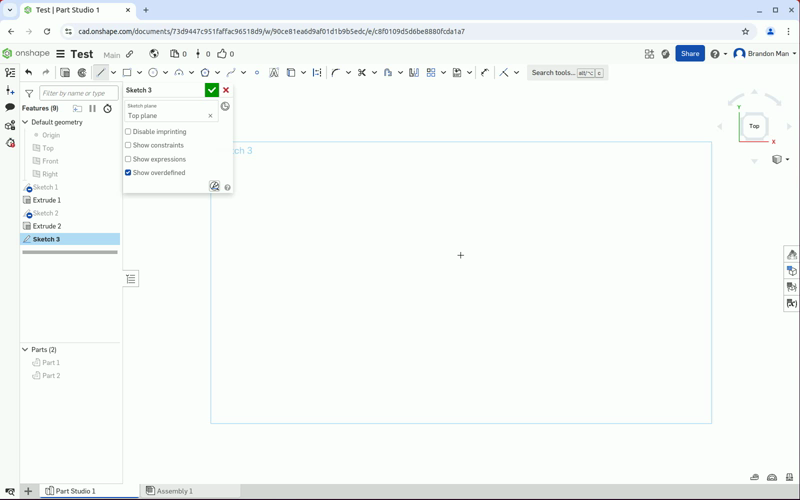
key_up(shift)
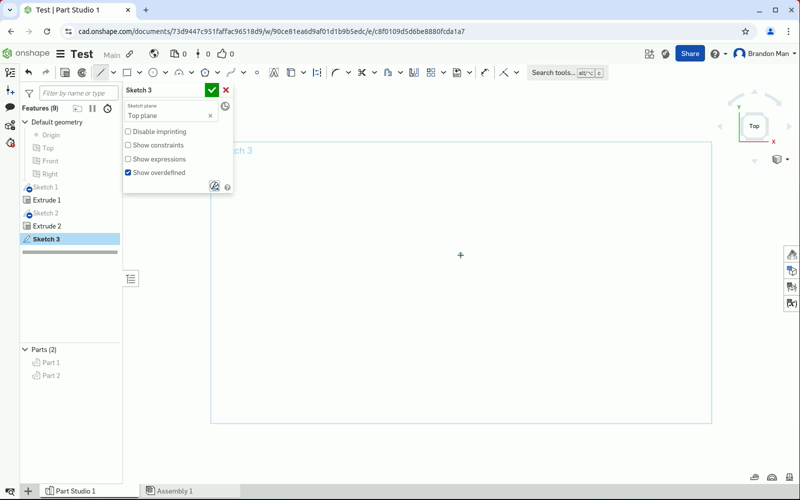
key_down(shift)
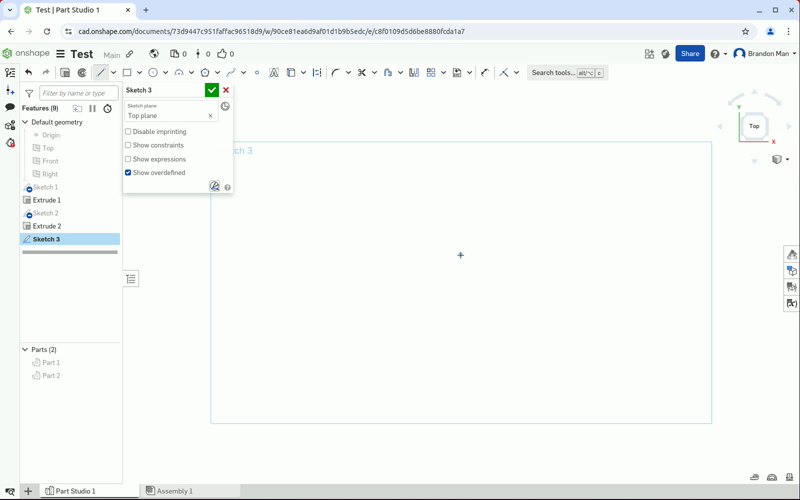
mouse_move(490, 254)
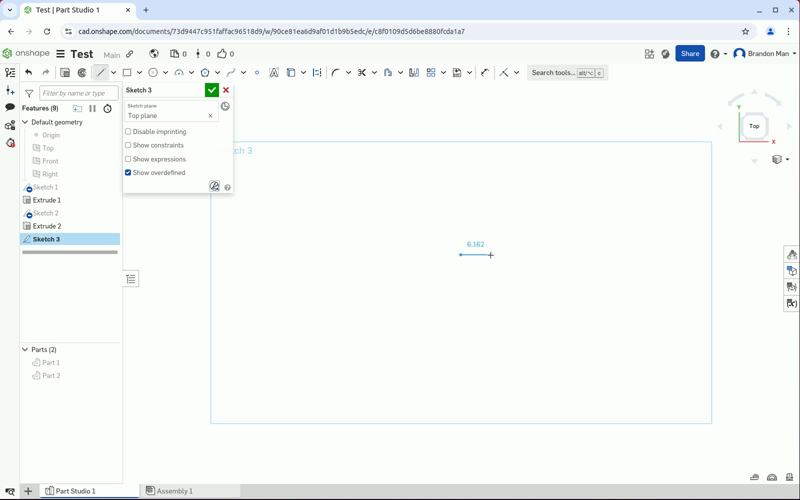
mouse_move(489, 254)
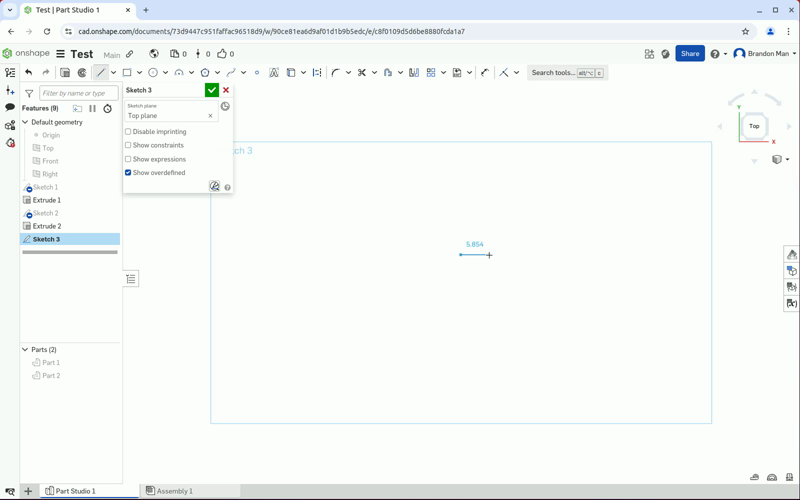
click(489, 254)
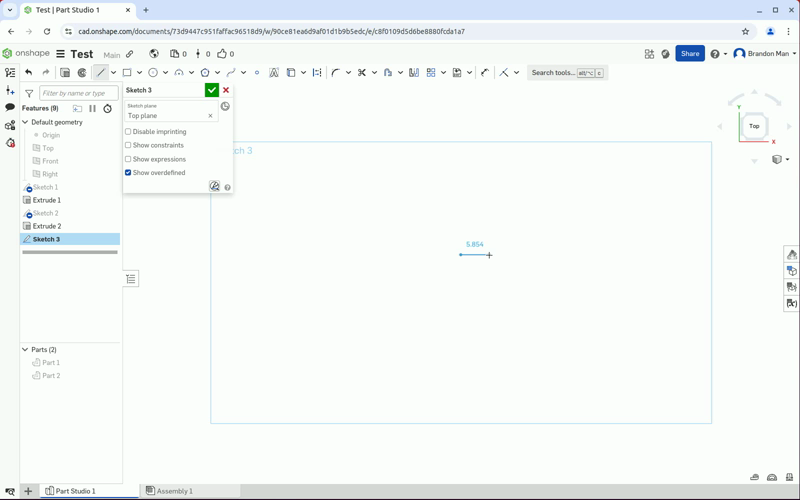
key_up(shift)
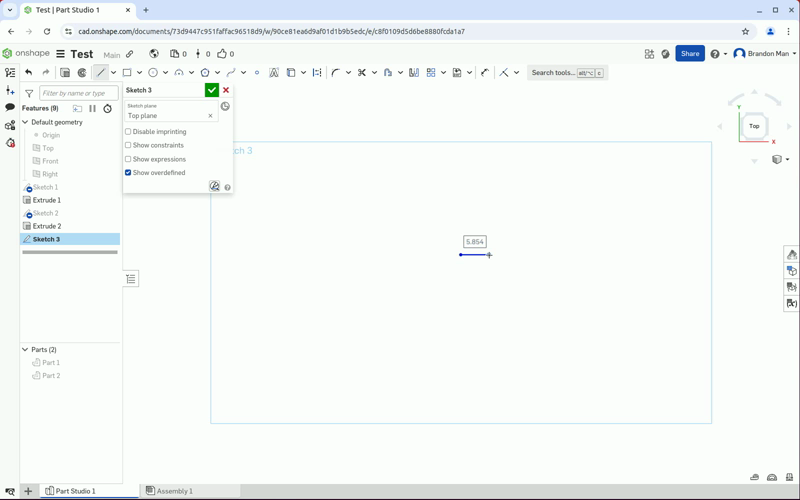
key_down(shift)
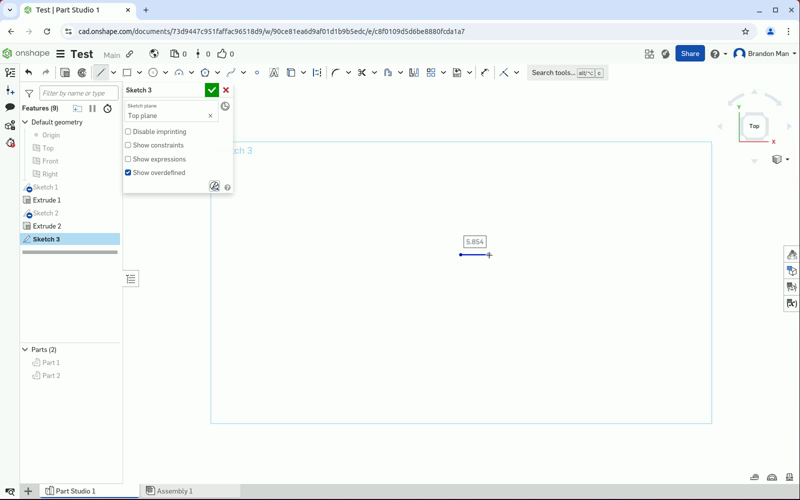
mouse_move(519, 254)
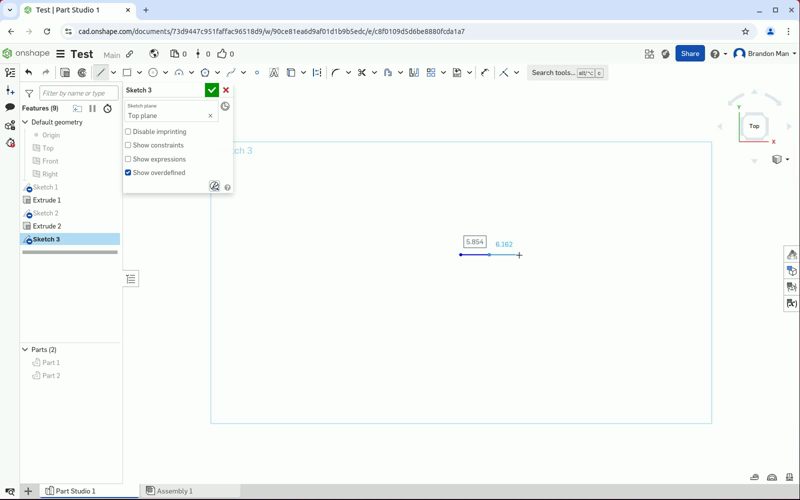
mouse_move(489, 283)
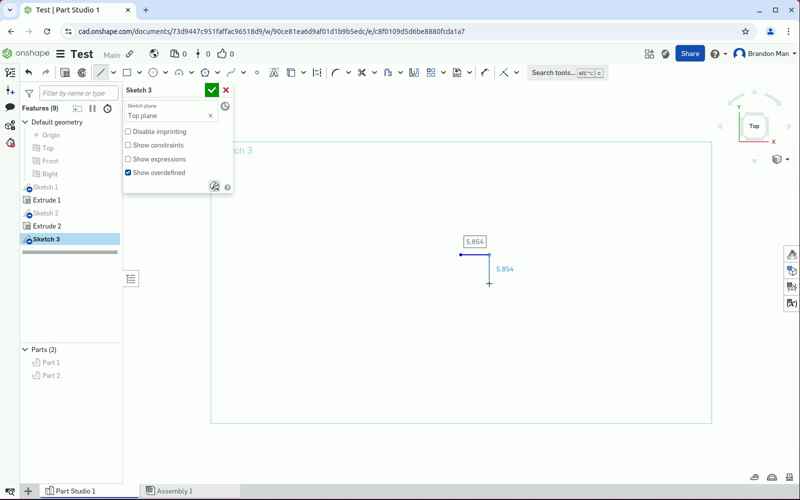
click(489, 283)
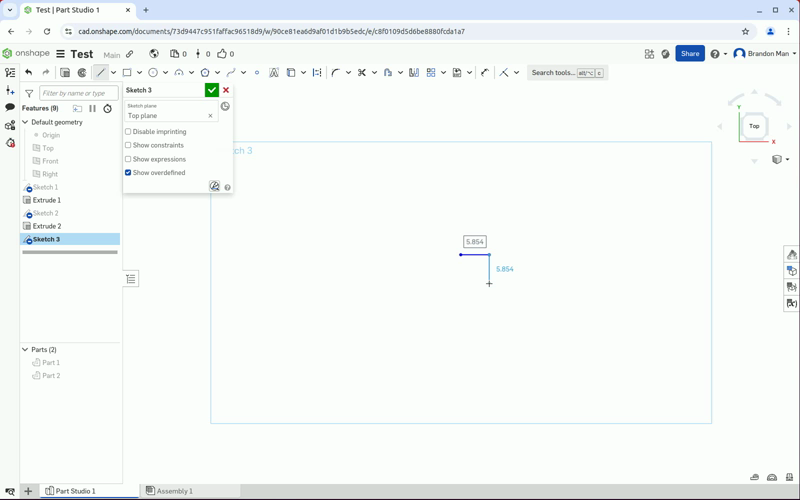
key_up(shift)
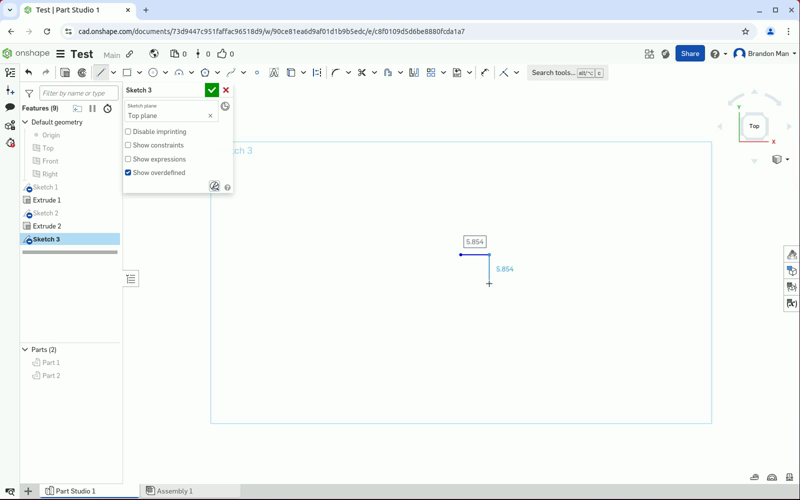
key_down(shift)
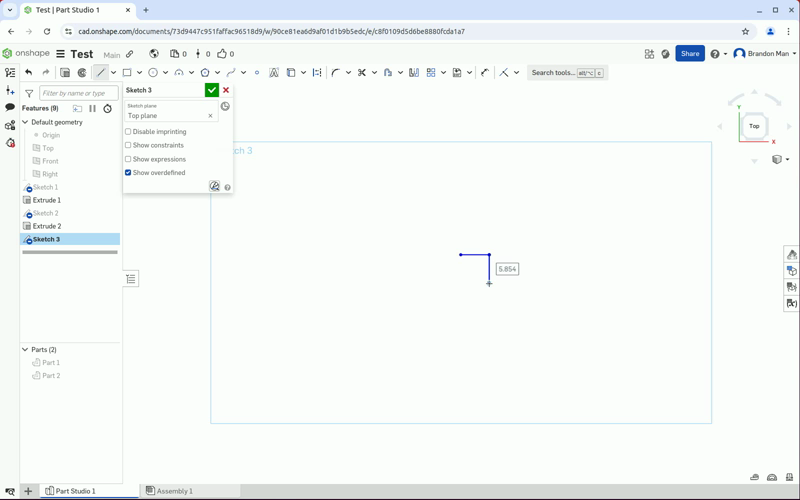
mouse_move(519, 283)
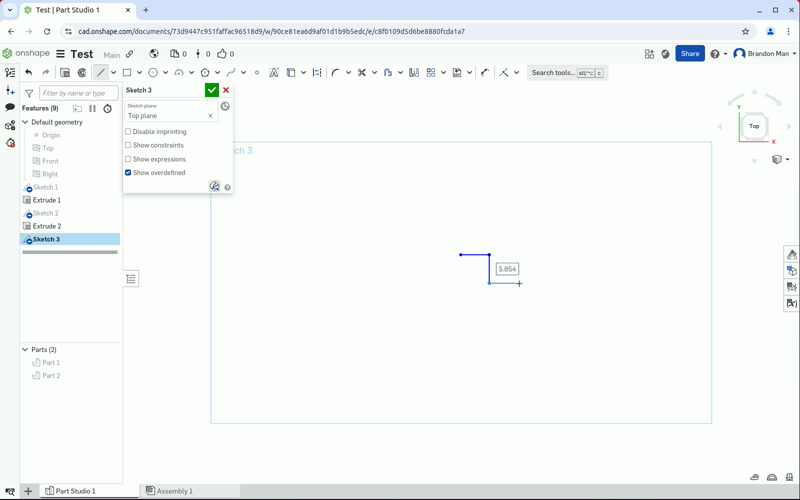
mouse_move(516, 283)
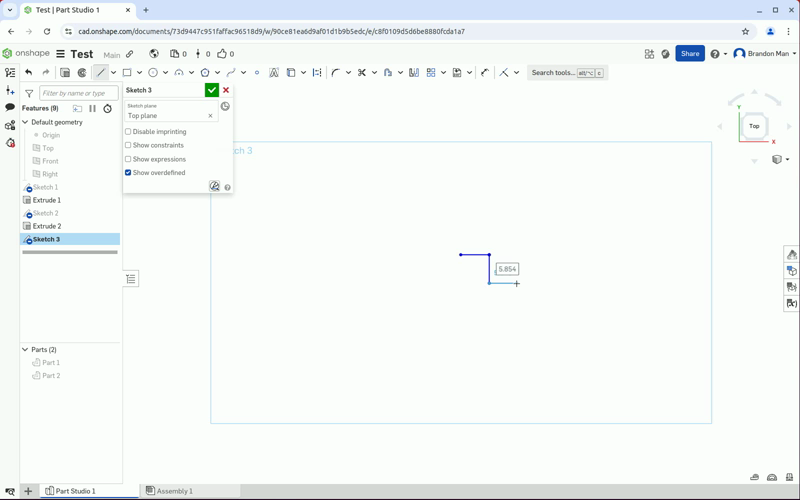
click(516, 283)
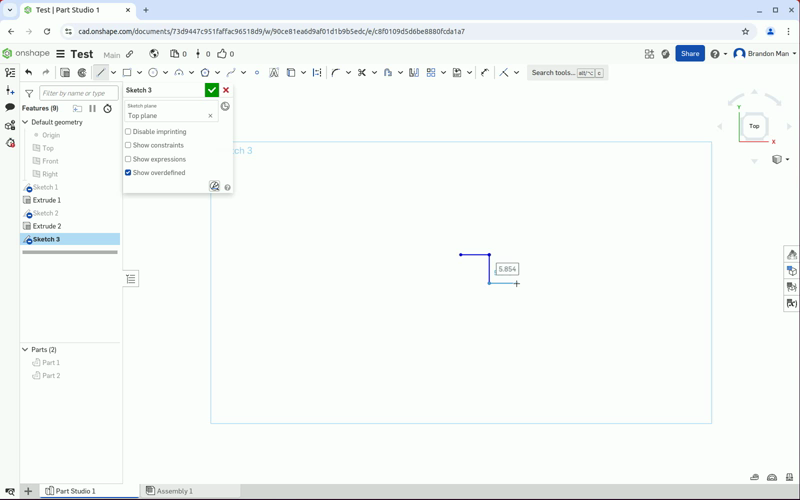
key_up(shift)
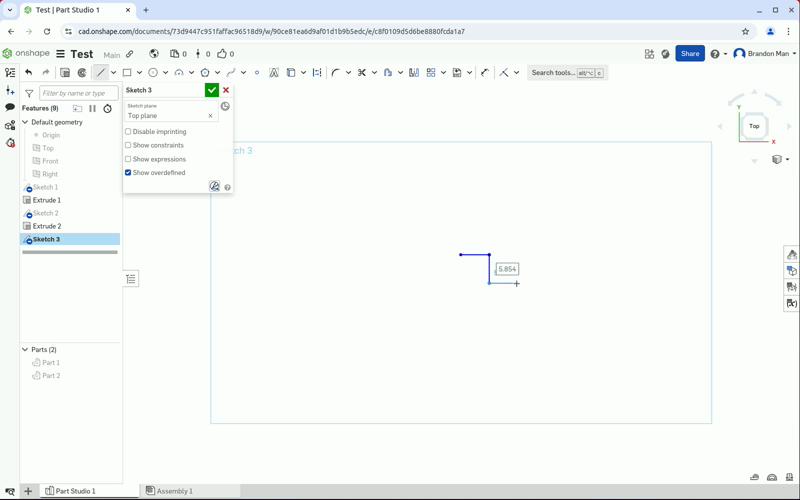
key_down(shift)
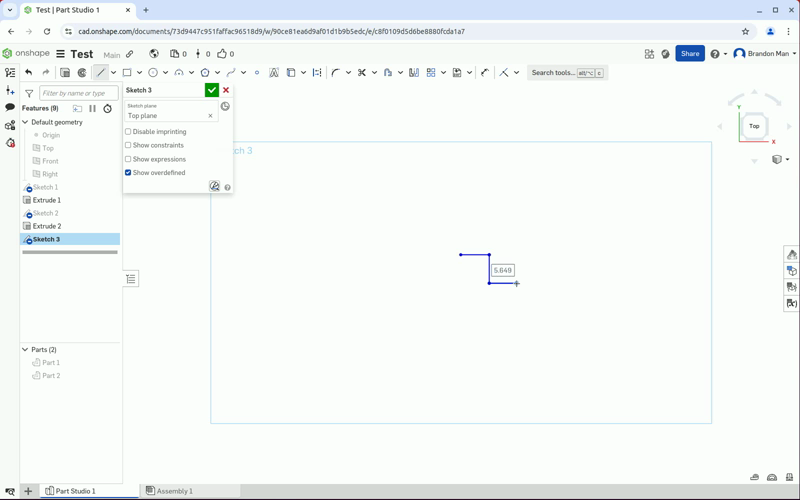
mouse_move(516, 170)
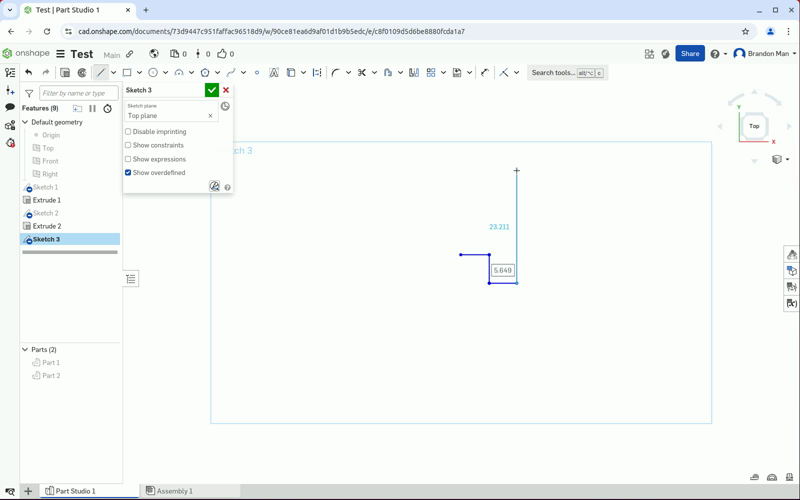
click(516, 170)
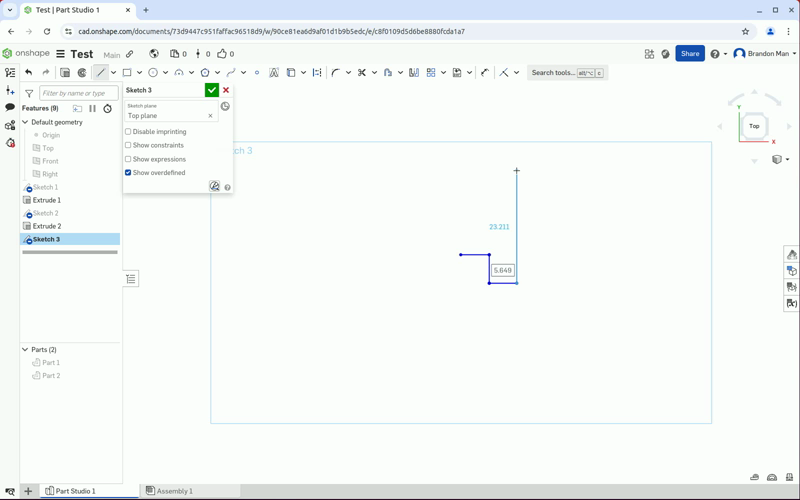
key_up(shift)
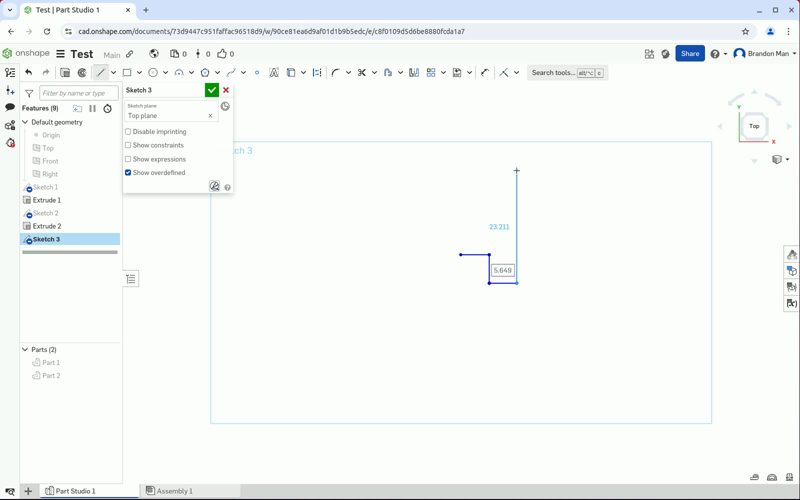
key_down(shift)
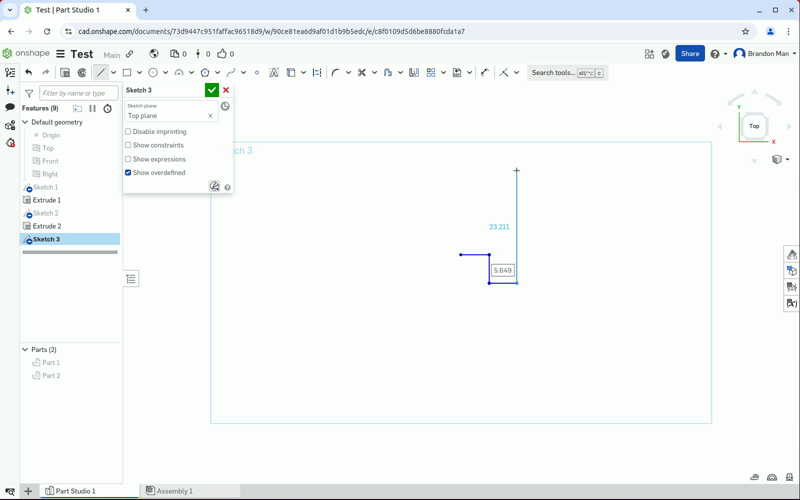
mouse_move(546, 170)
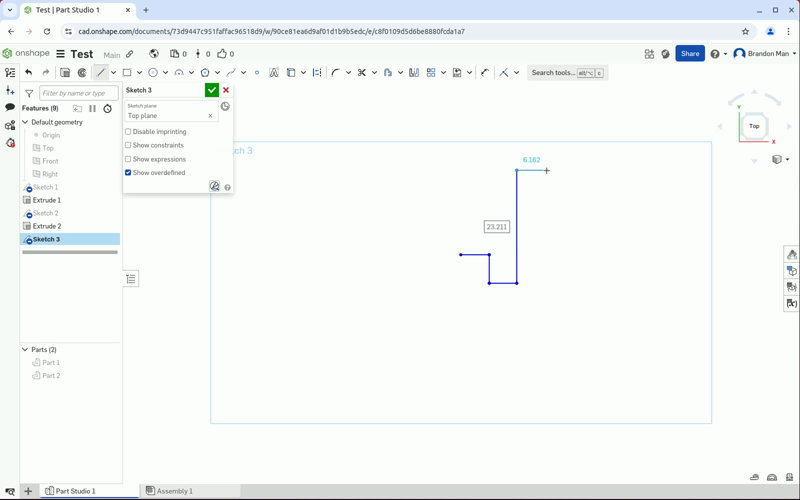
mouse_move(489, 170)
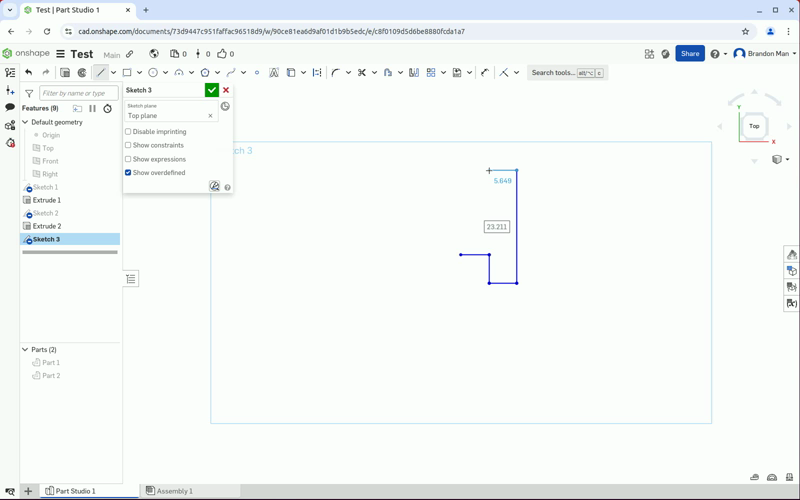
click(489, 170)
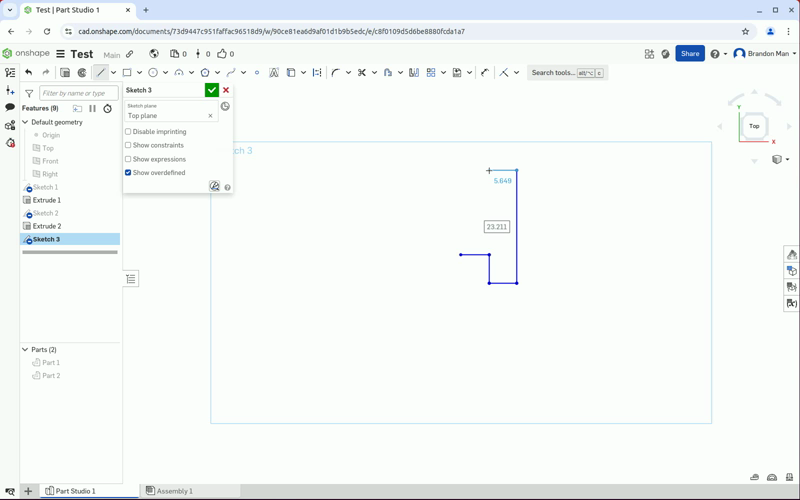
key_up(shift)
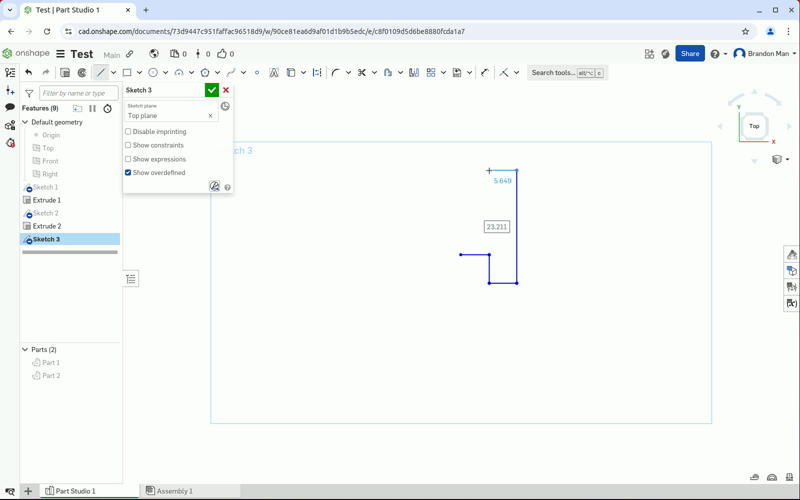
key_down(shift)
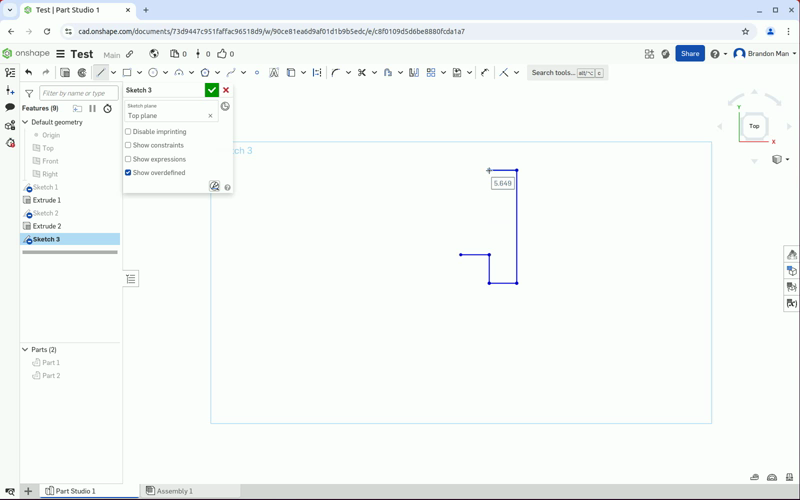
mouse_move(519, 170)
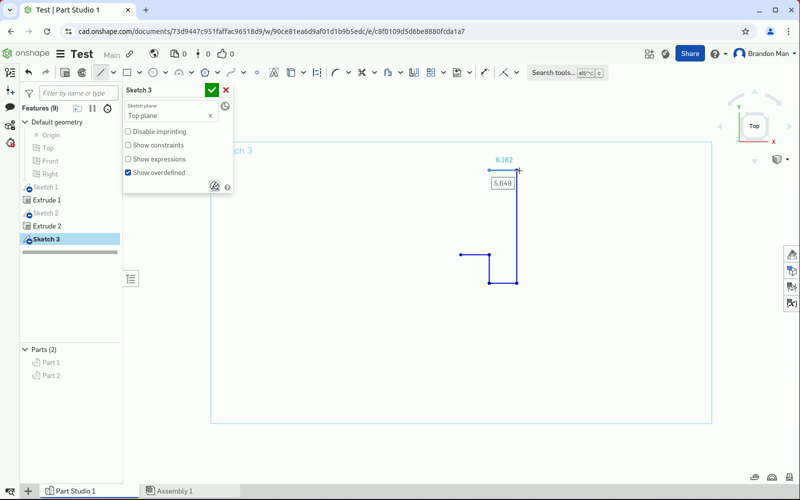
mouse_move(489, 198)
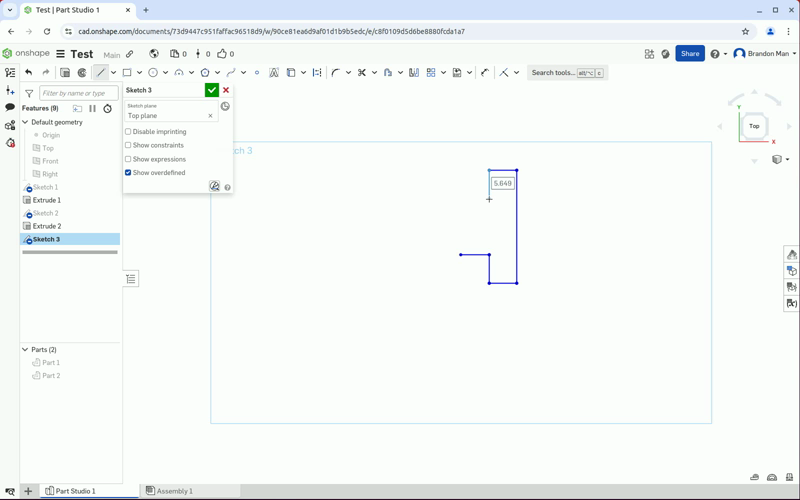
click(489, 198)
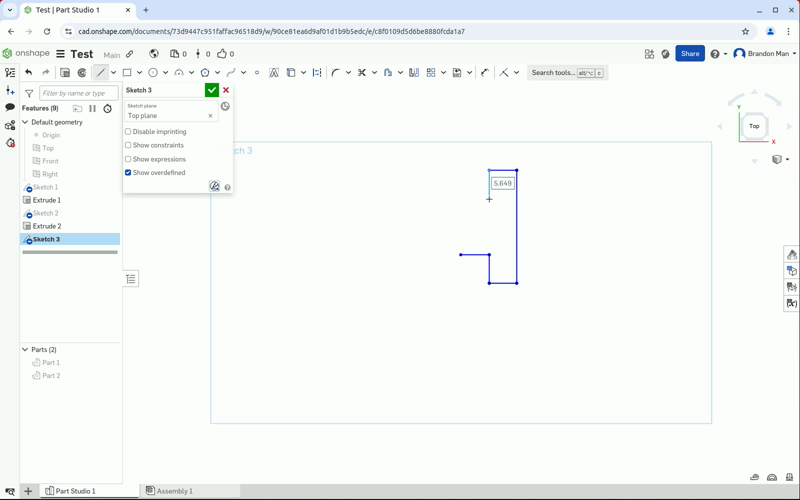
key_up(shift)
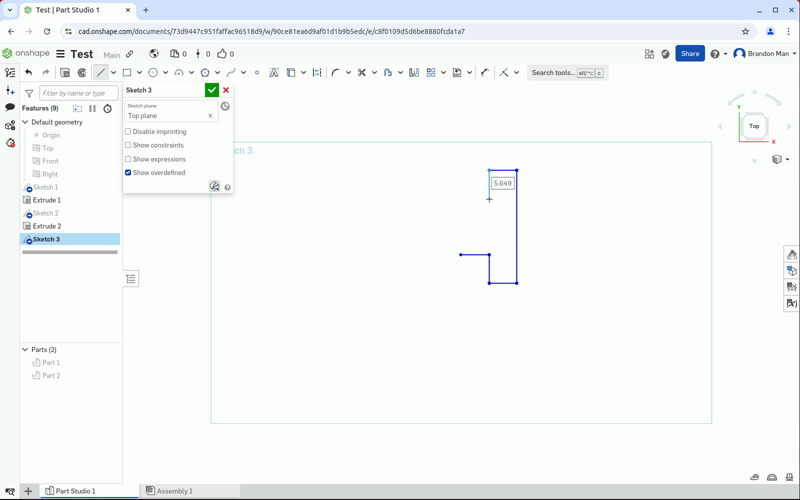
key_down(shift)
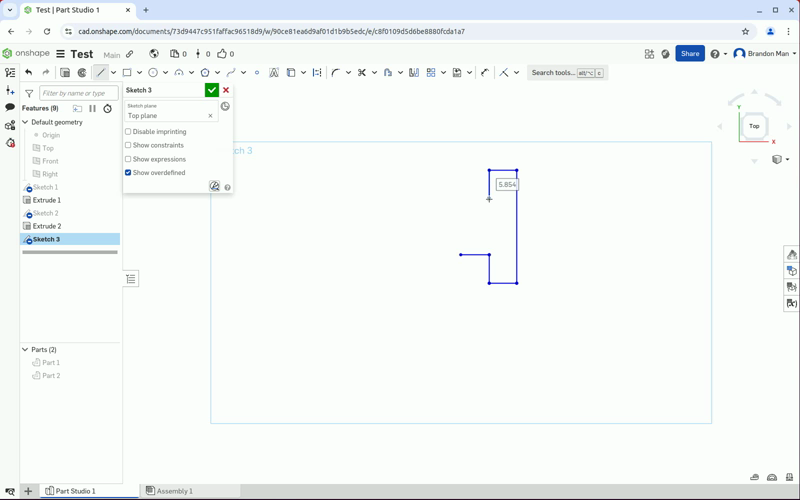
mouse_move(519, 198)
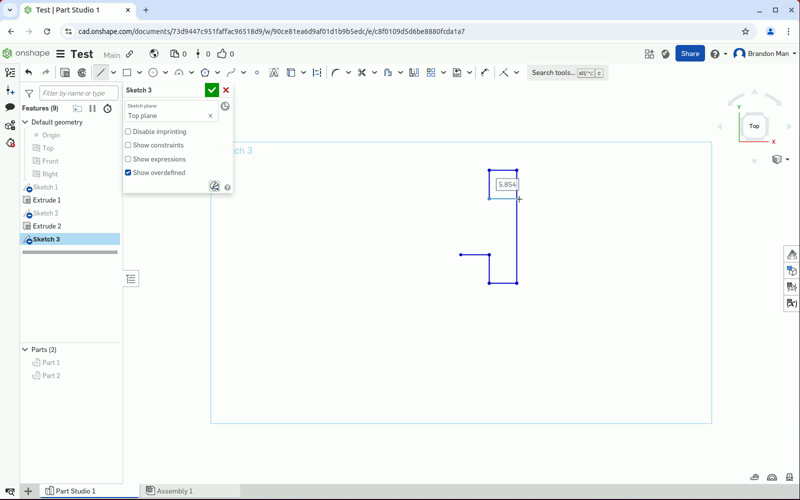
mouse_move(460, 198)
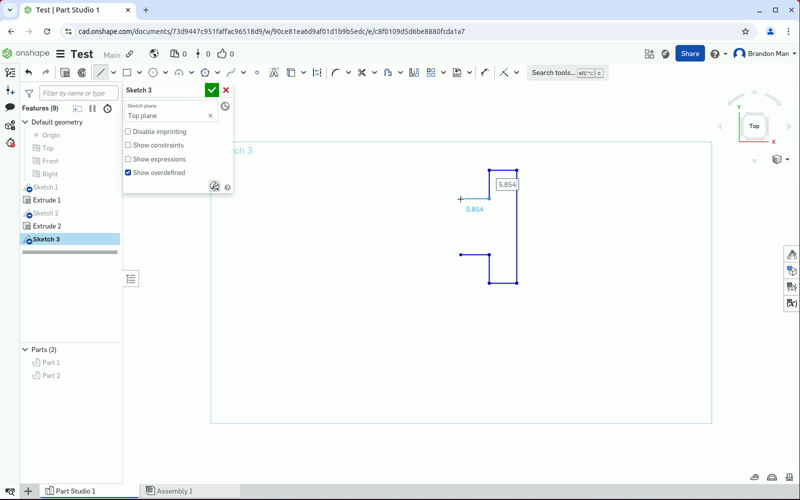
click(460, 198)
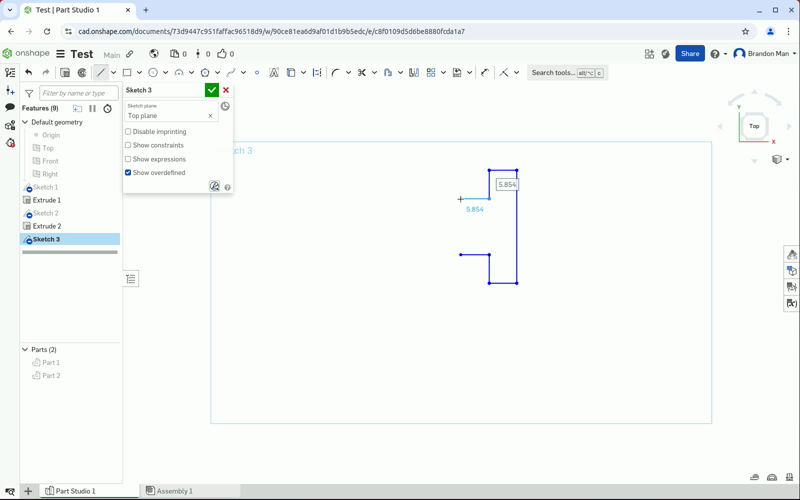
key_up(shift)
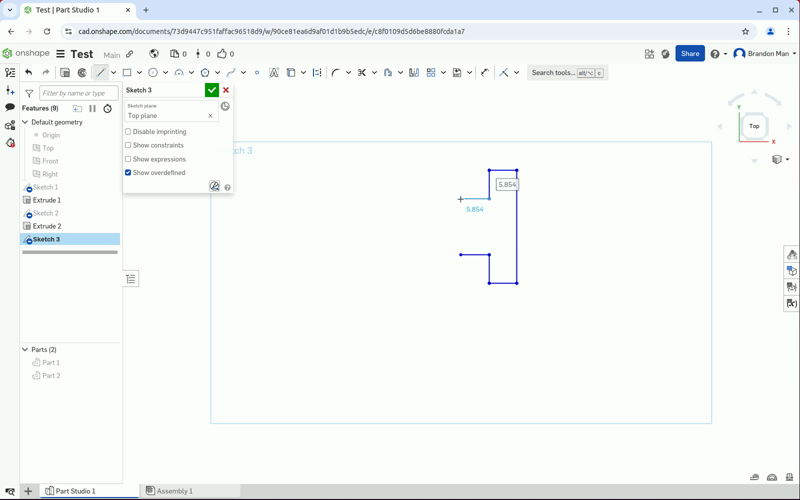
mouse_move(490, 198)
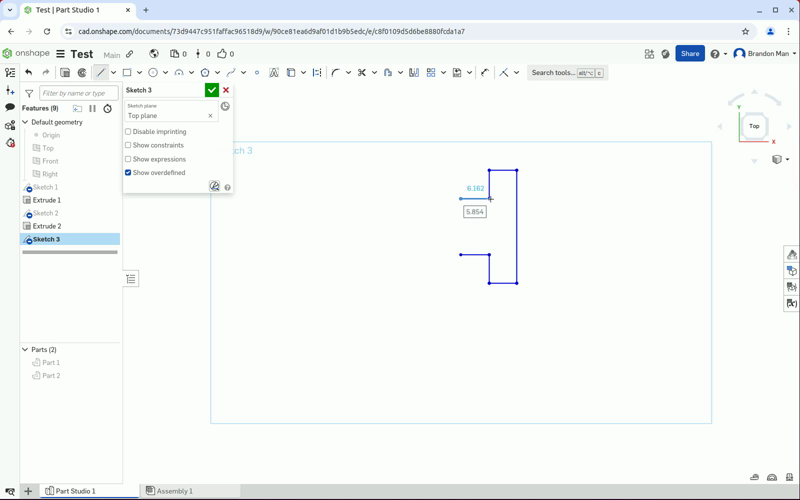
key_down(shift)
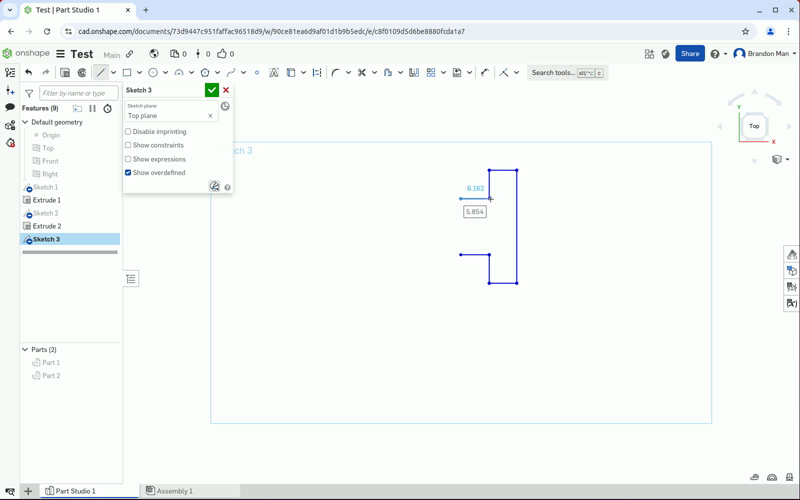
mouse_move(460, 254)
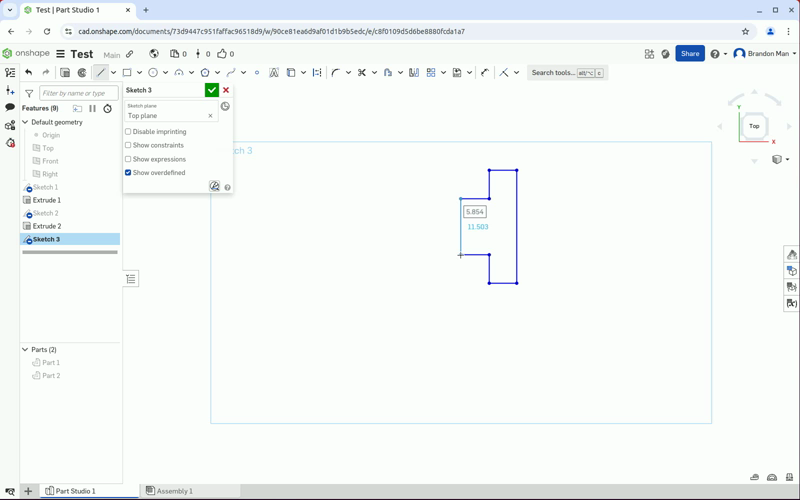
key_up(shift)
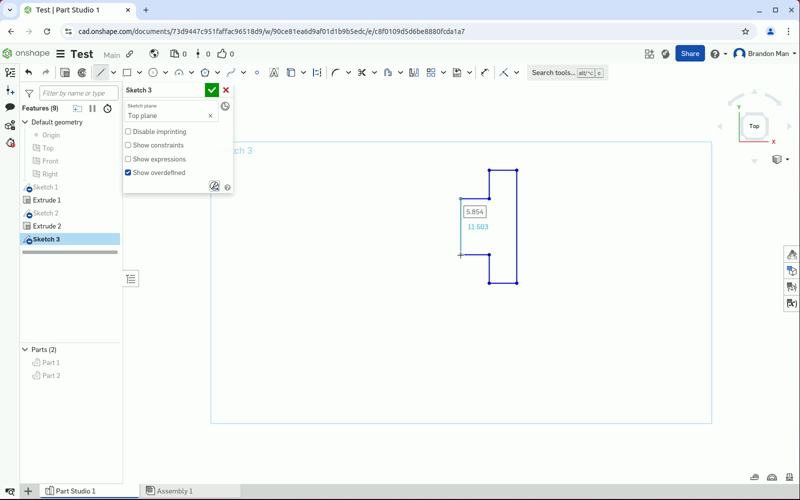
click(460, 254)
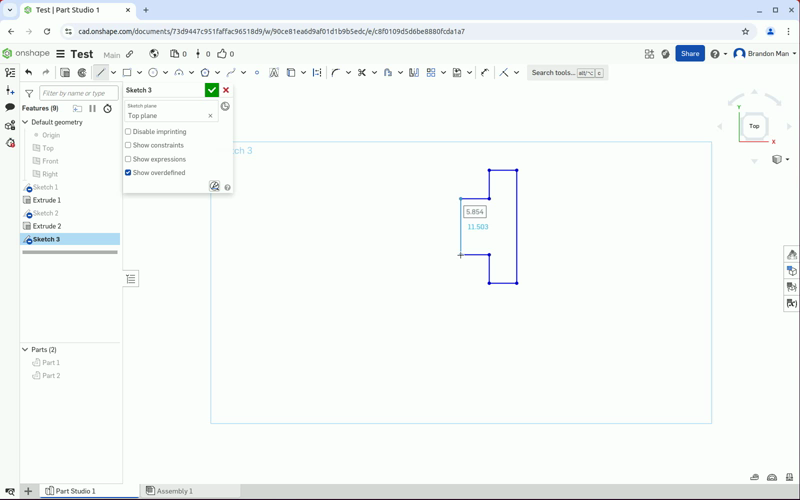
key(esc)
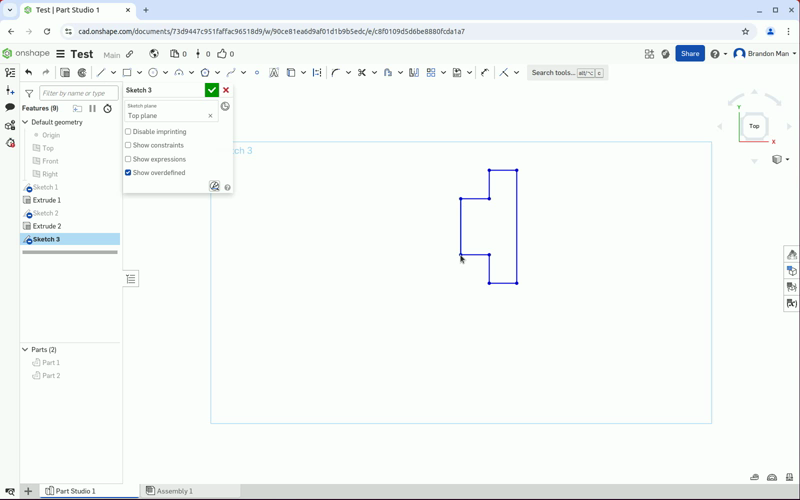
mouse_move(494, 259)
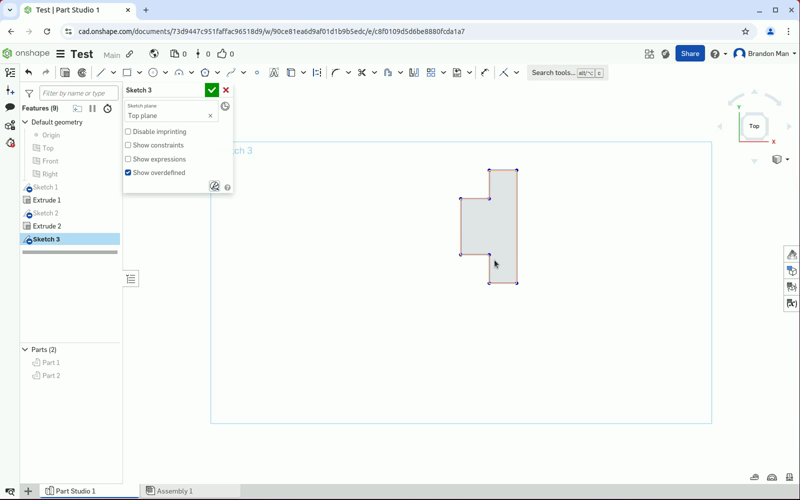
click(494, 259)
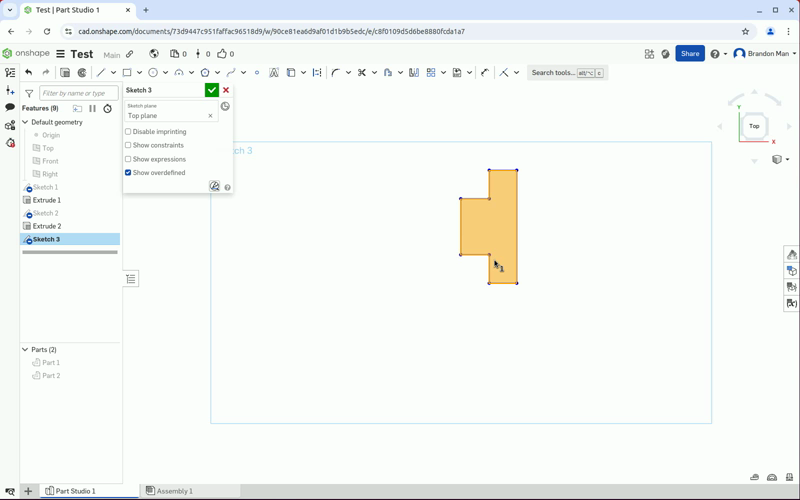
mouse_move(73, 352)
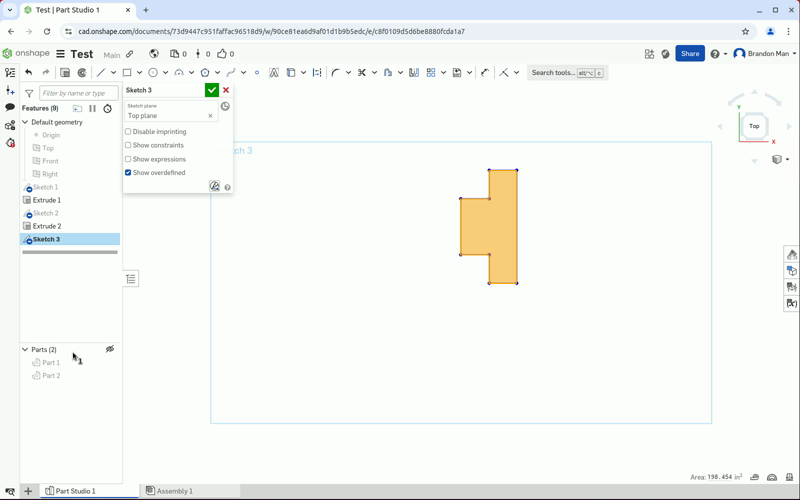
key(shift+y)
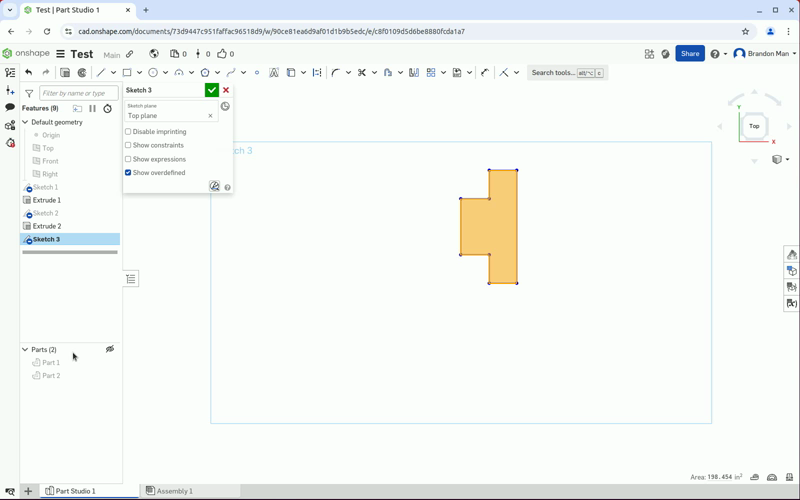
key(shift+e)
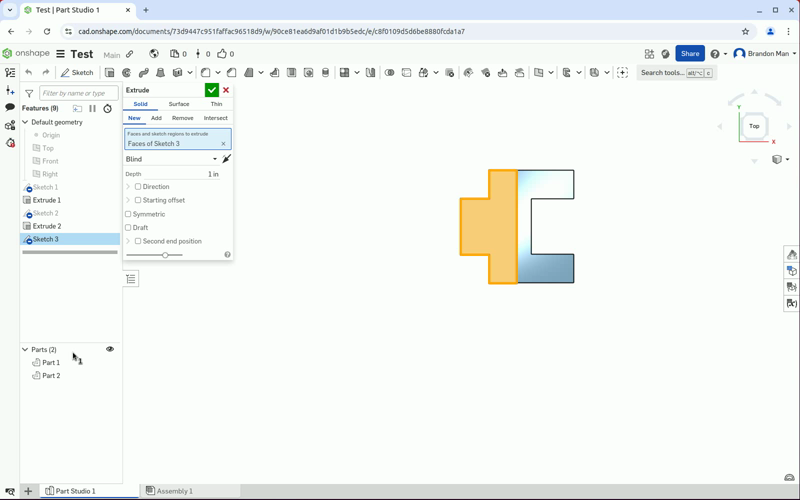
mouse_move(143, 106)
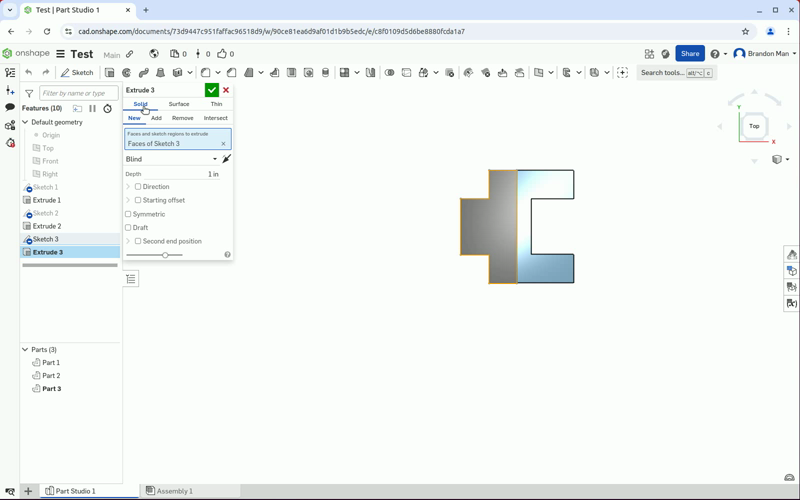
click(143, 106)
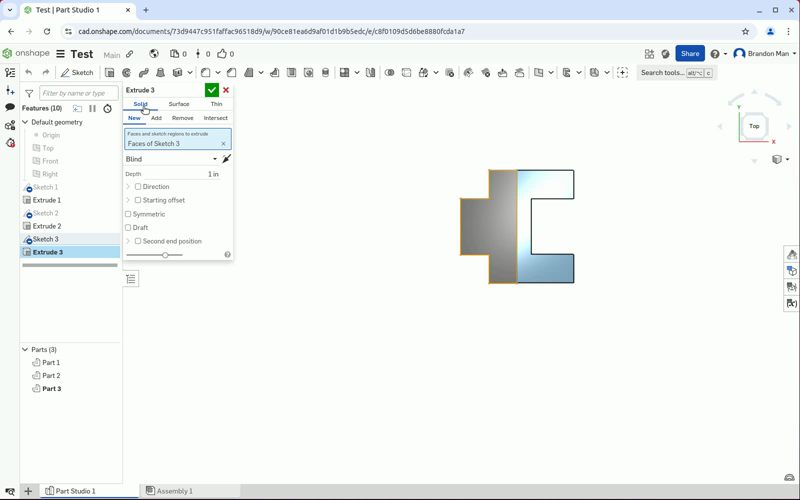
mouse_move(137, 120)
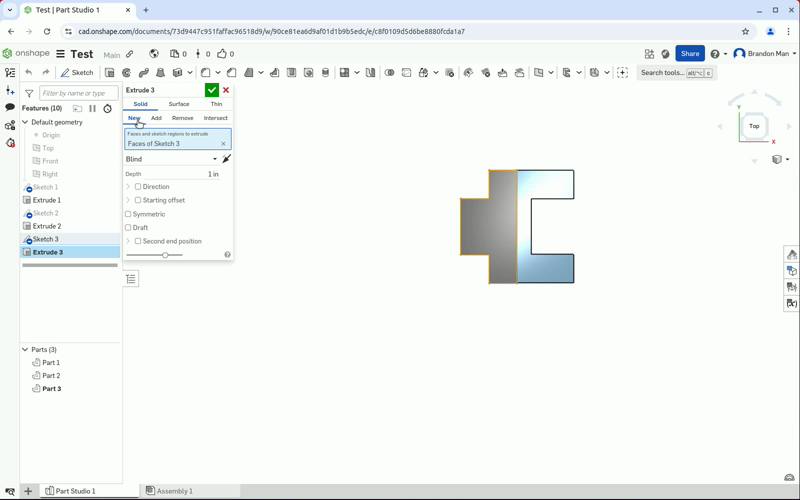
click(137, 120)
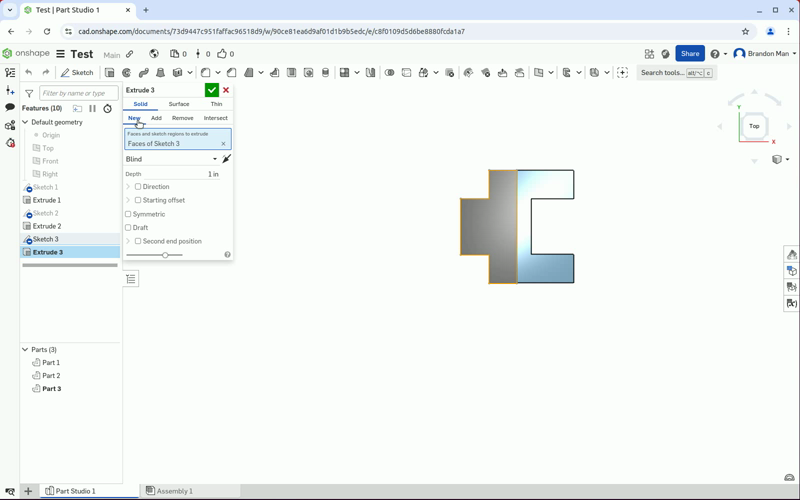
key(tab, 4)
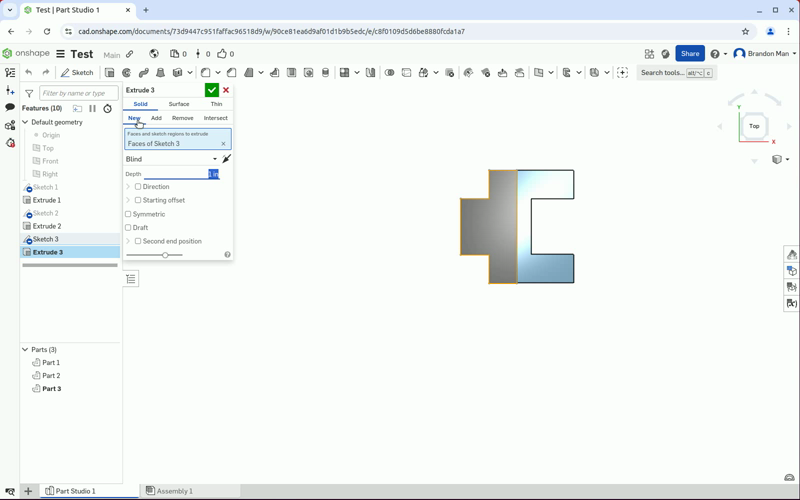
text(23.108)
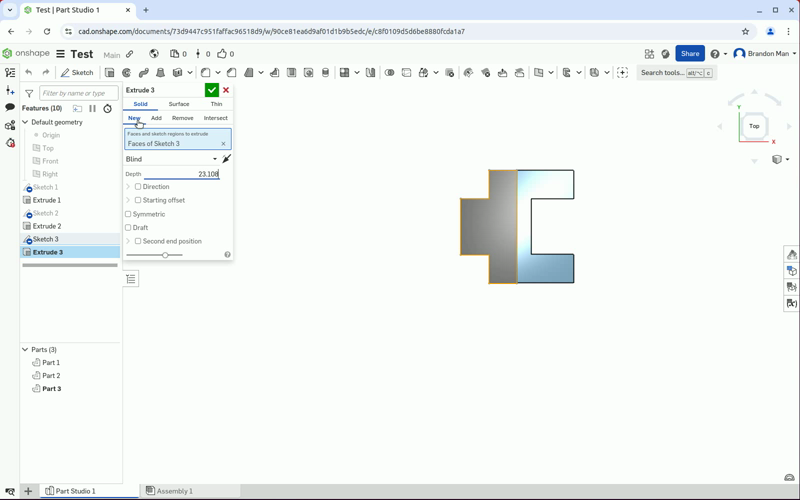
key(tab, 3)
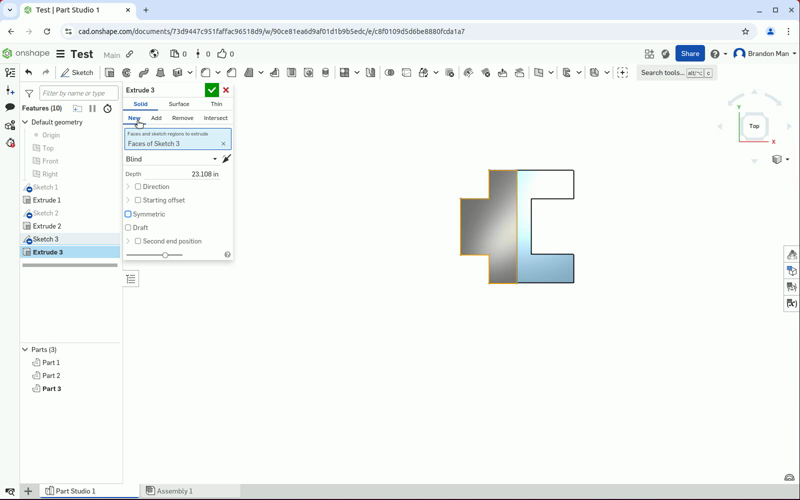
key(space)
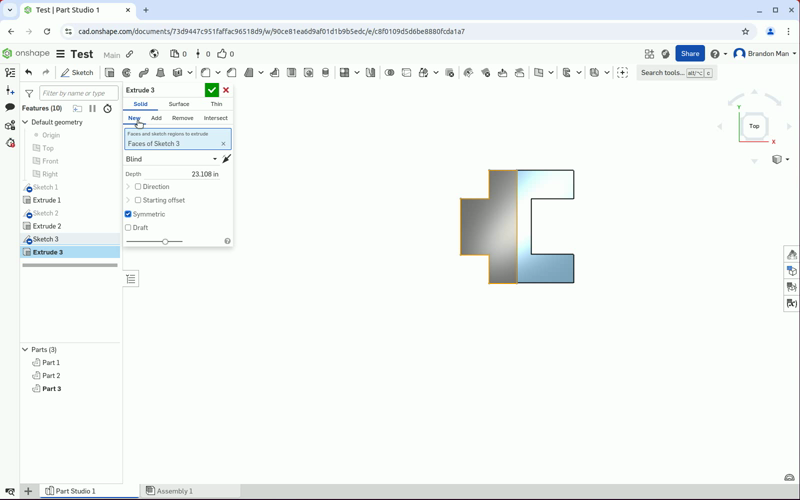
key(enter)
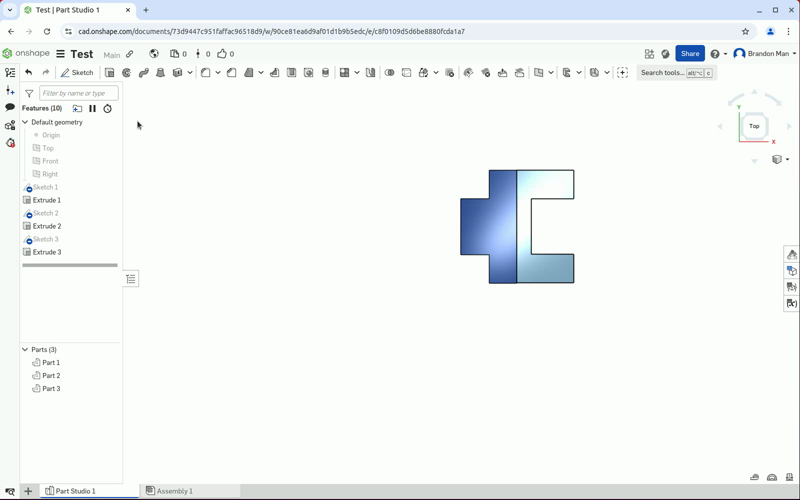
key(shift+h)
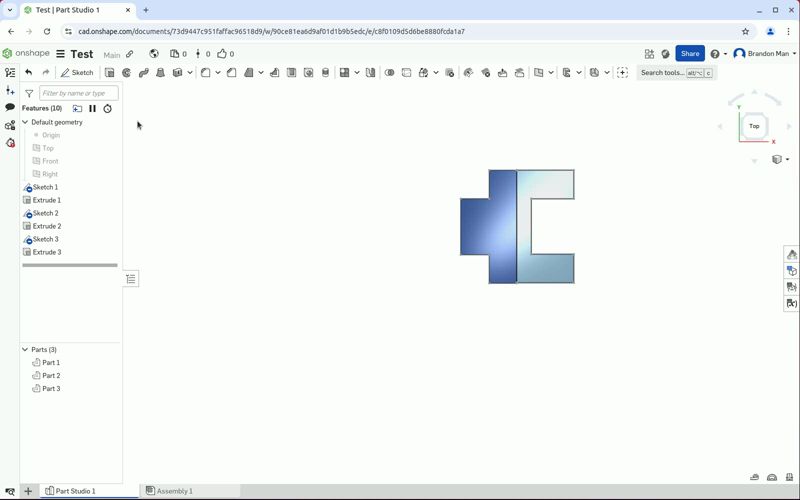
key(shift+h)
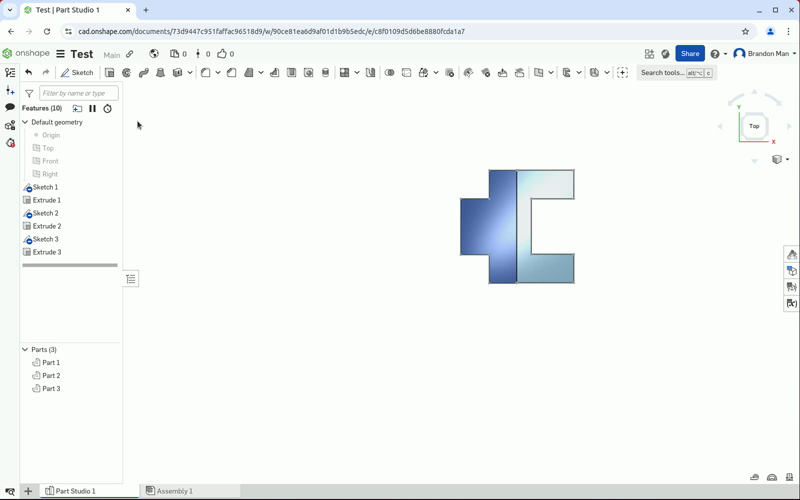
key(shift+7)
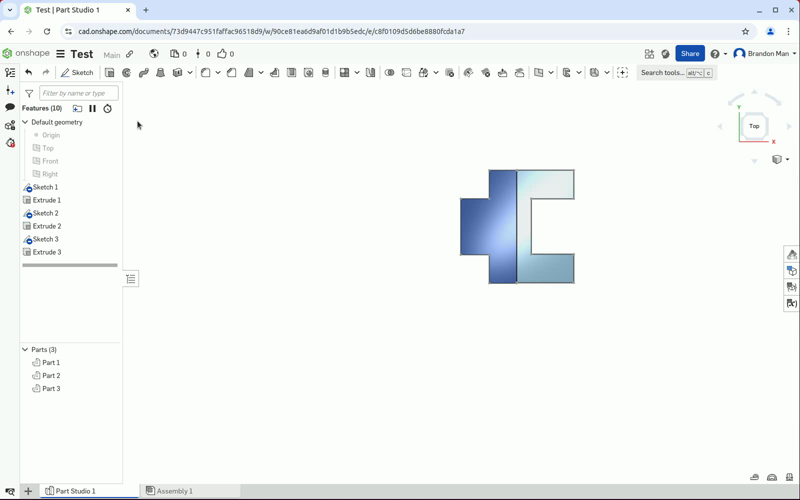
key(up, 3)
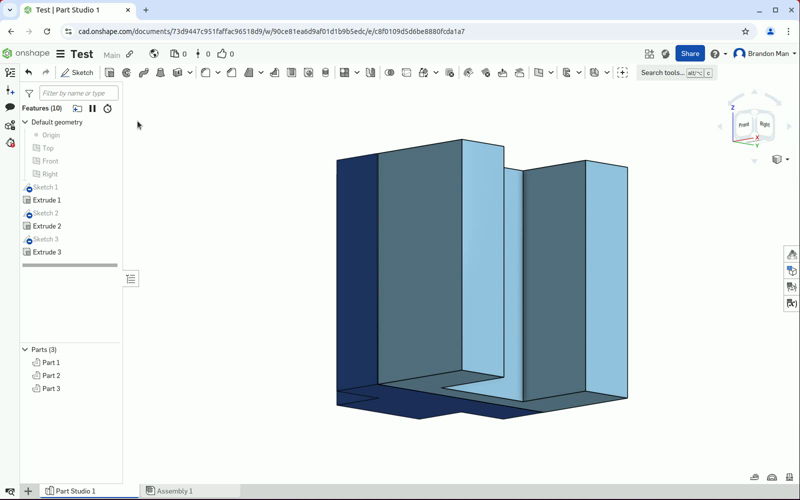
key(left, 3)
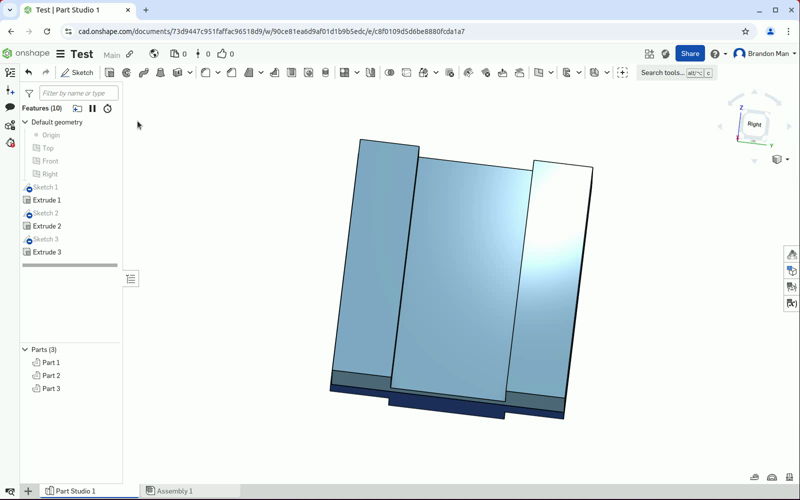
key(right, 3)
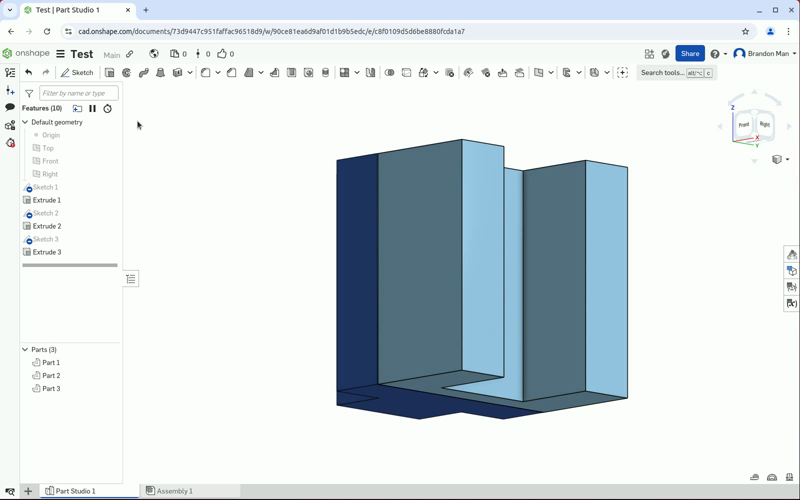
key(down, 3)
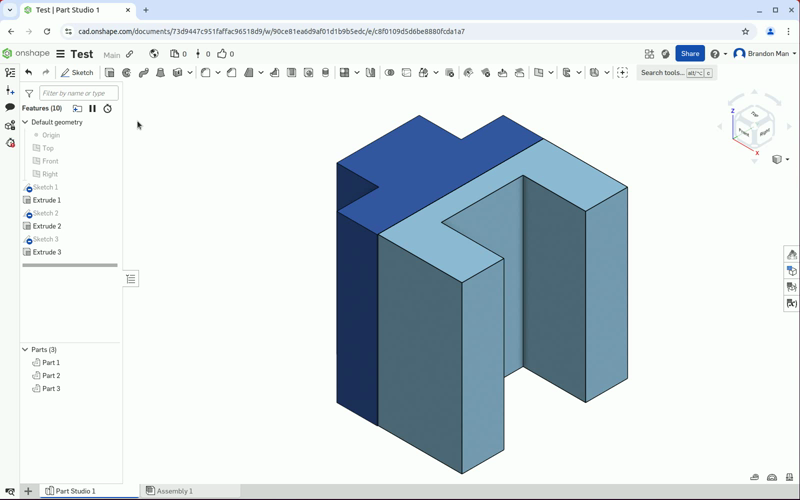
mouse_move(73, 189)
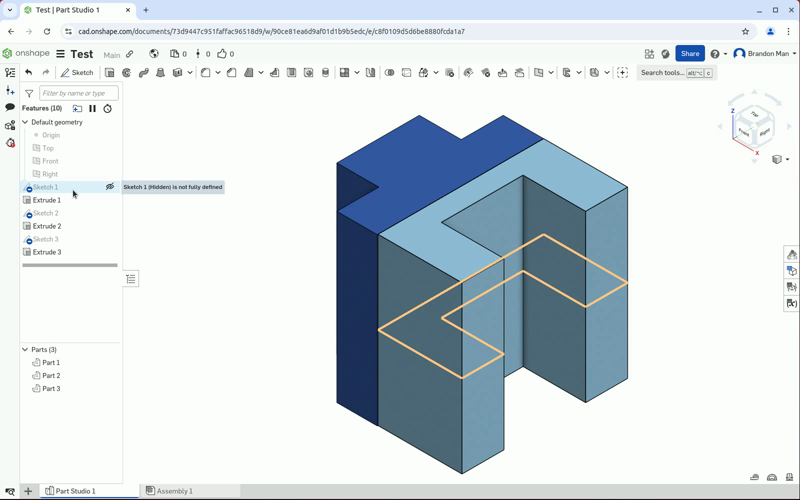
click(73, 189)